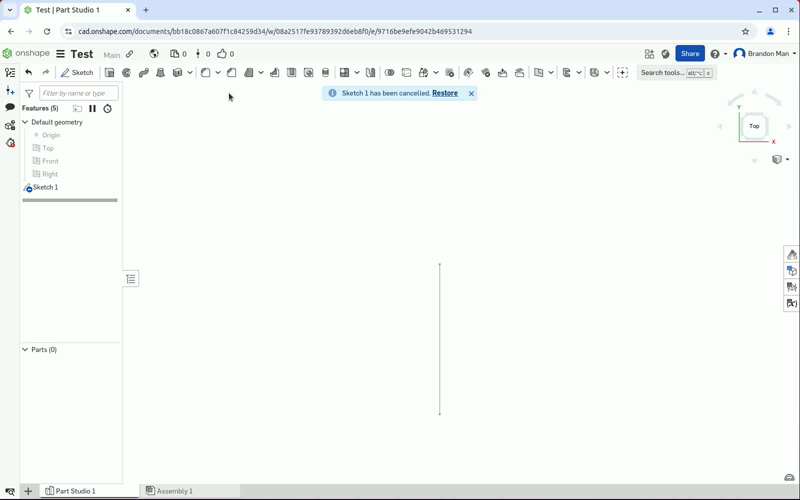
key(shift+h)
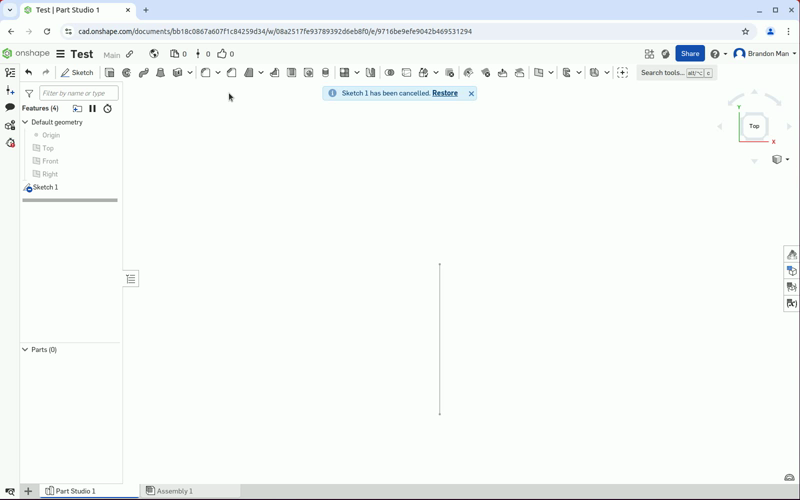
mouse_move(73, 352)
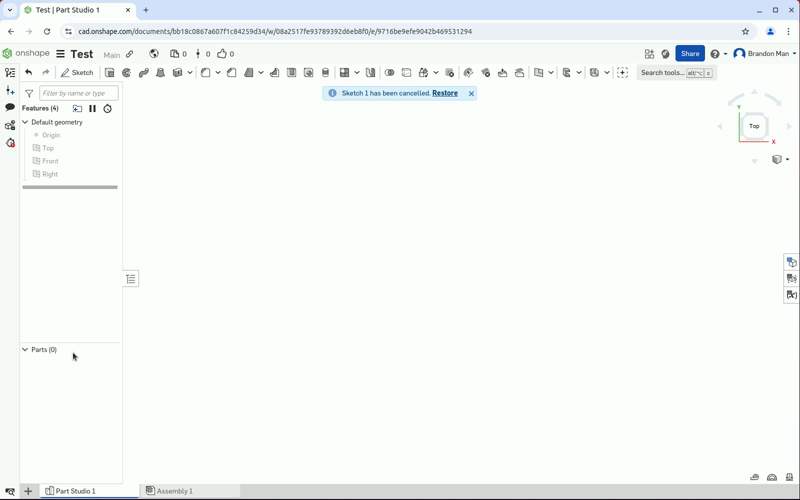
key(y)
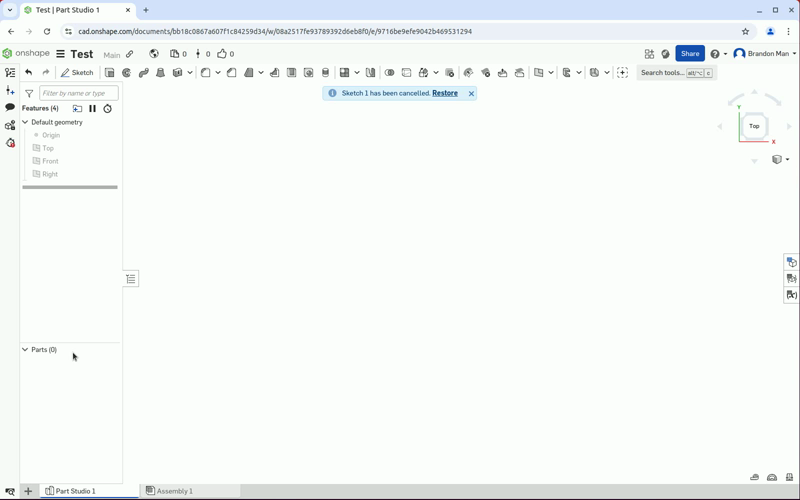
key(shift+p)
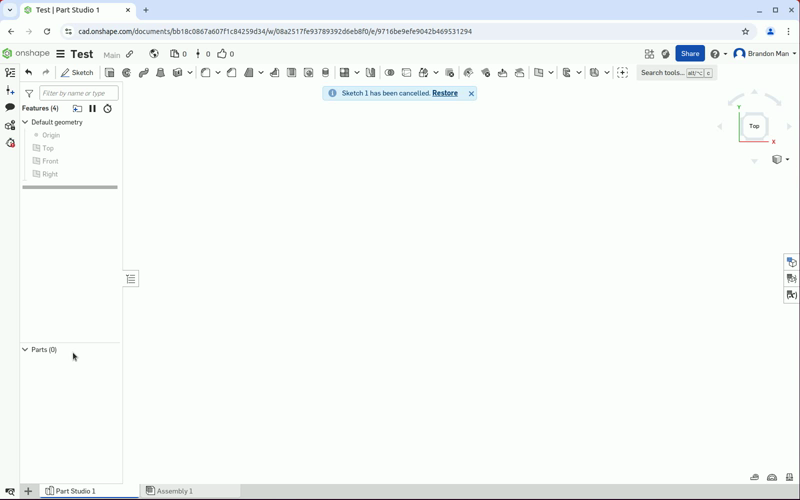
key(space)
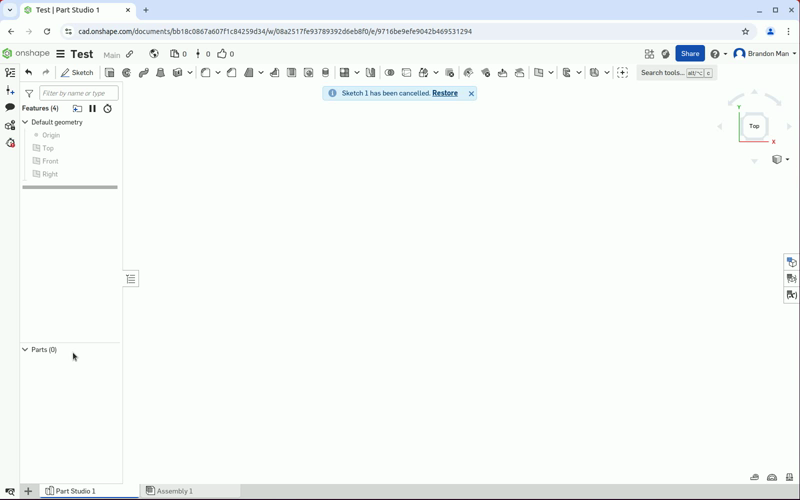
key_down(shift)
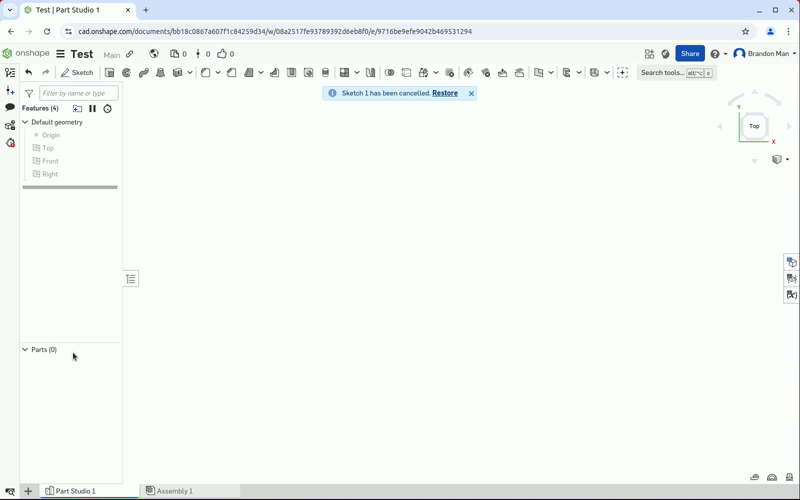
key(up)
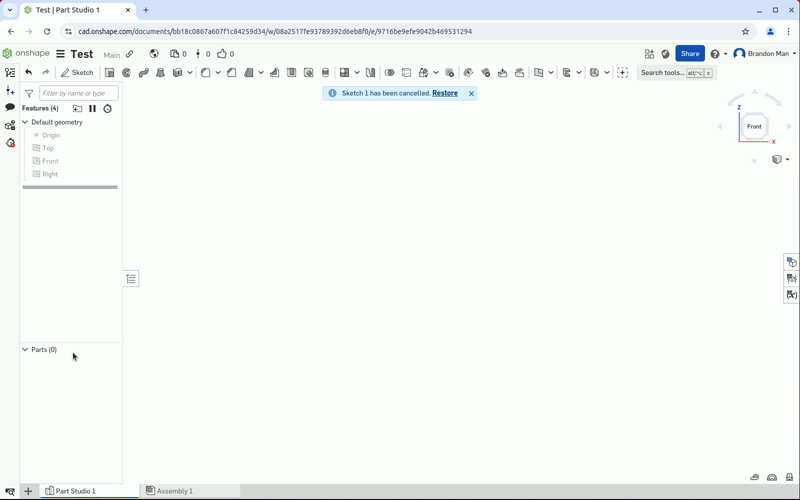
key_up(shift)
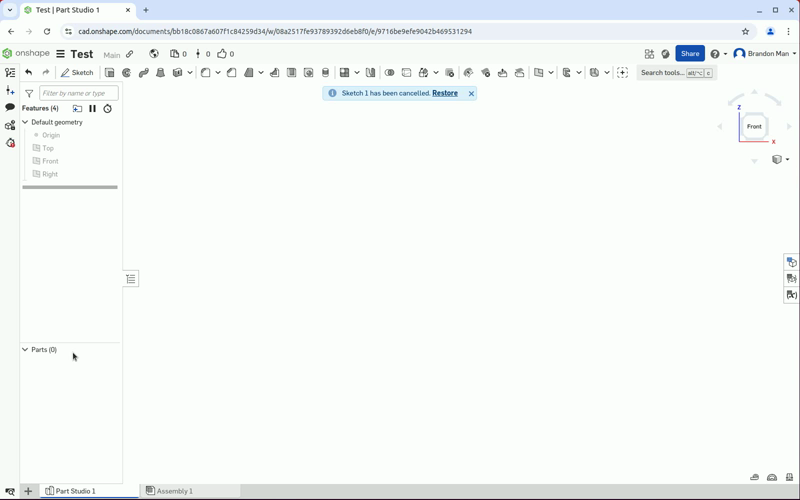
mouse_move(73, 352)
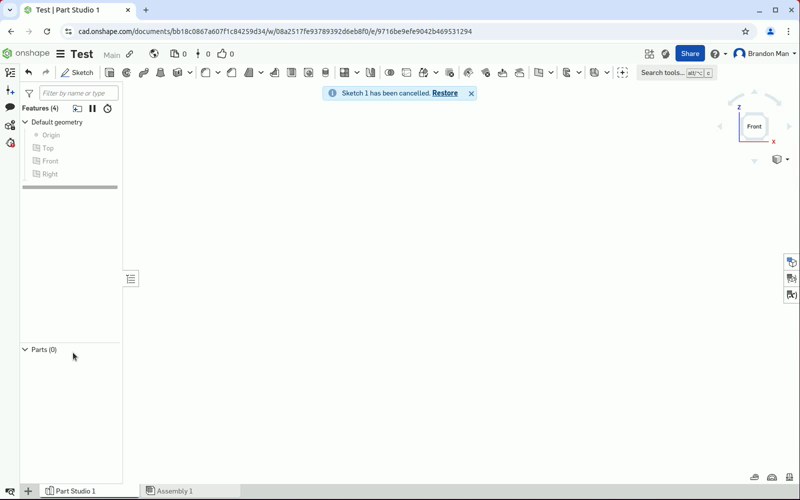
key(shift+y)
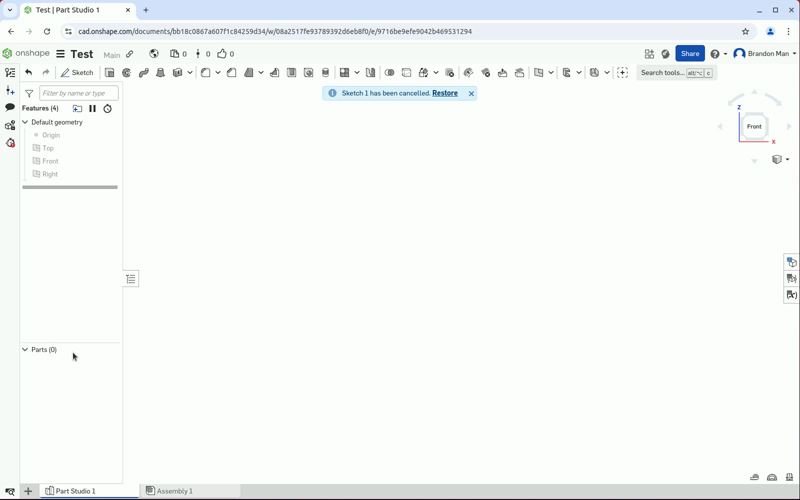
key(shift+s)
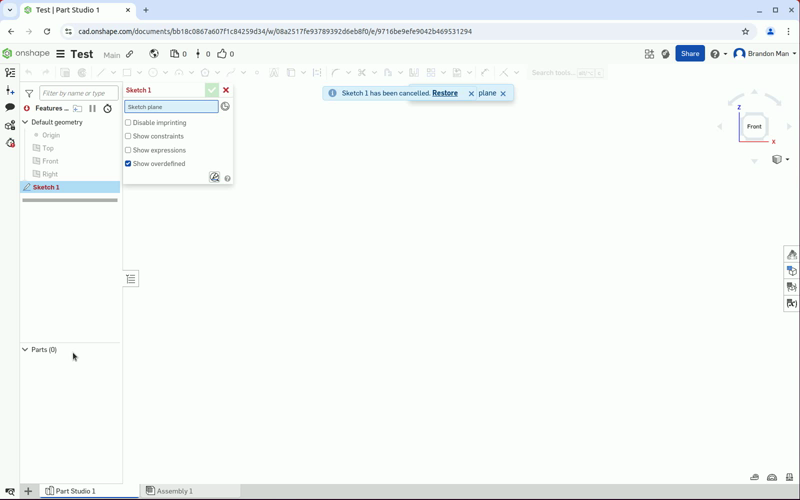
mouse_move(73, 163)
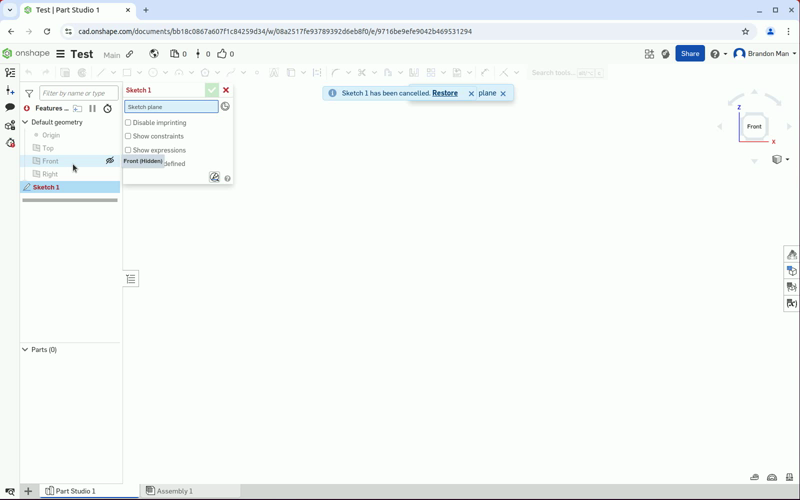
click(73, 163)
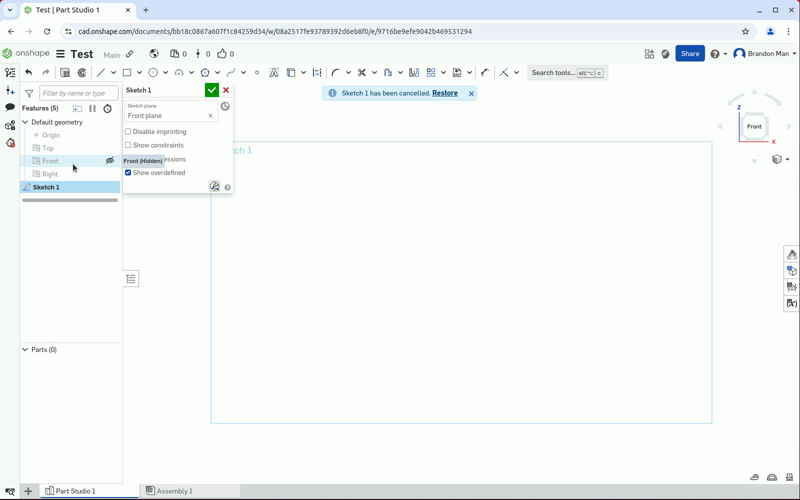
mouse_move(73, 352)
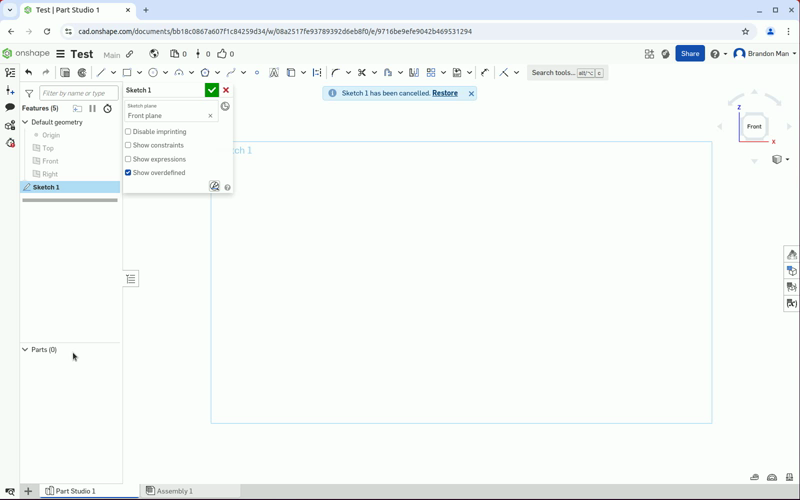
key(y)
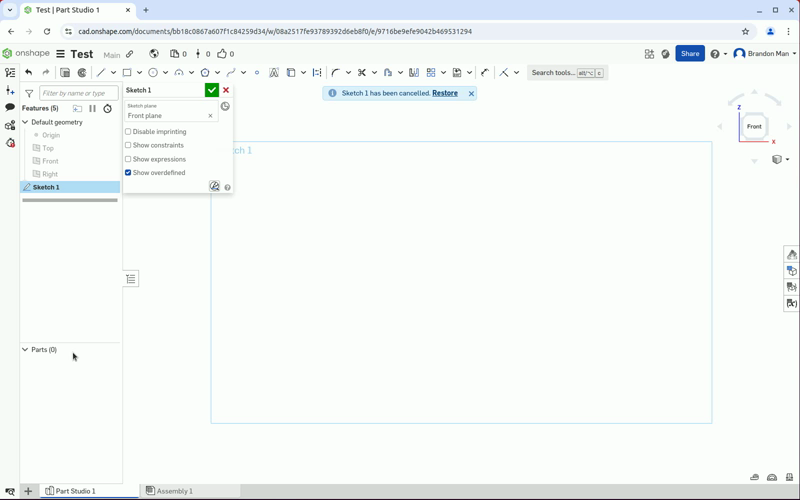
key(l)
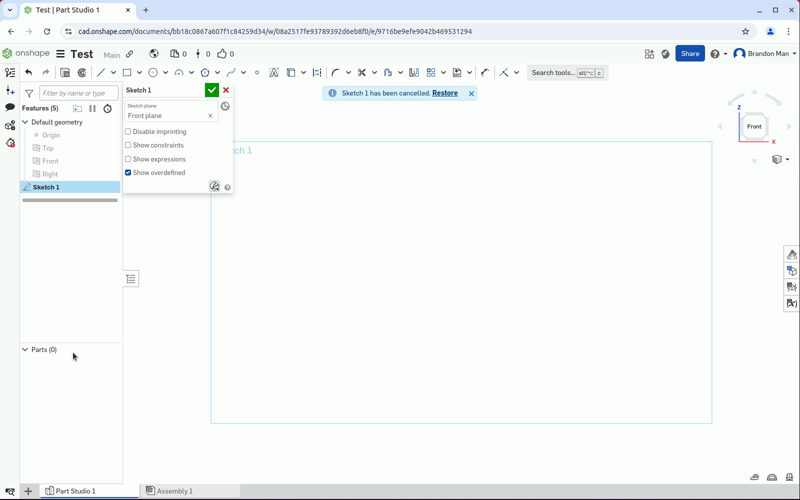
key_down(shift)
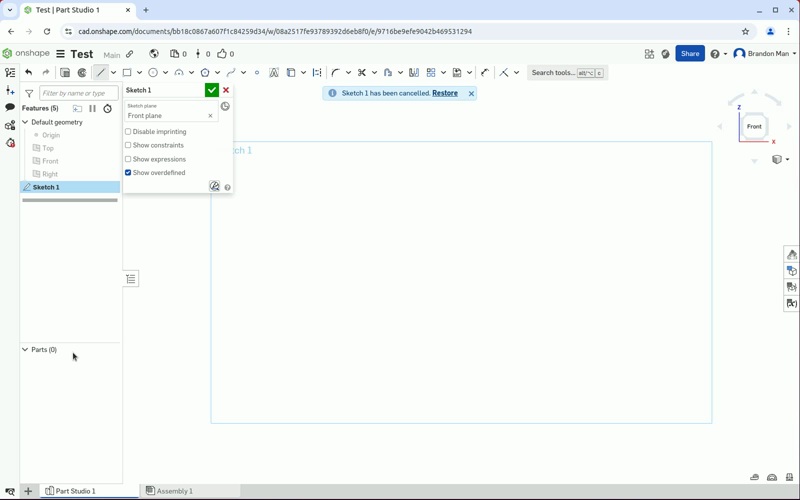
mouse_move(384, 378)
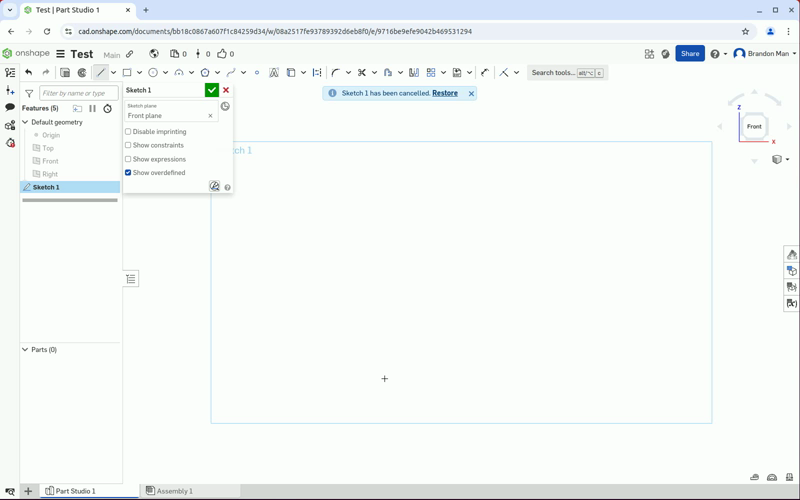
click(384, 378)
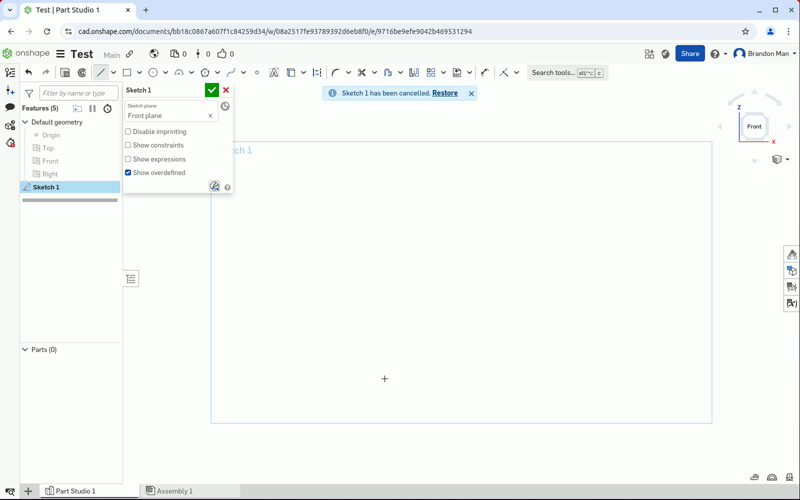
key_up(shift)
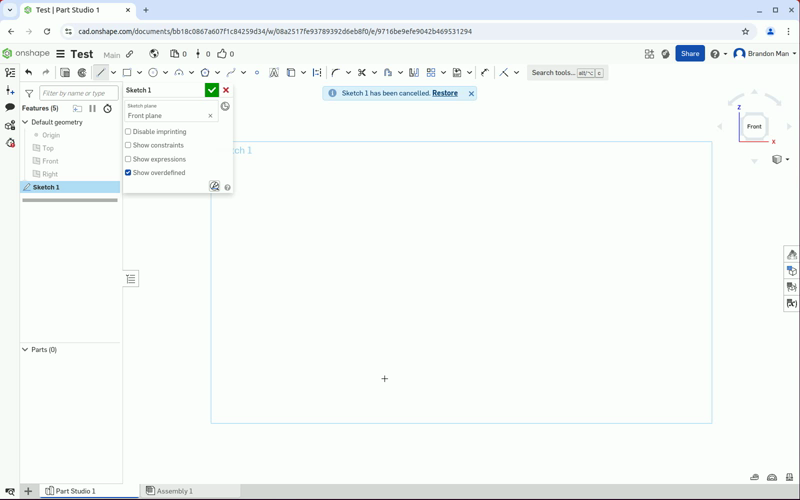
key_down(shift)
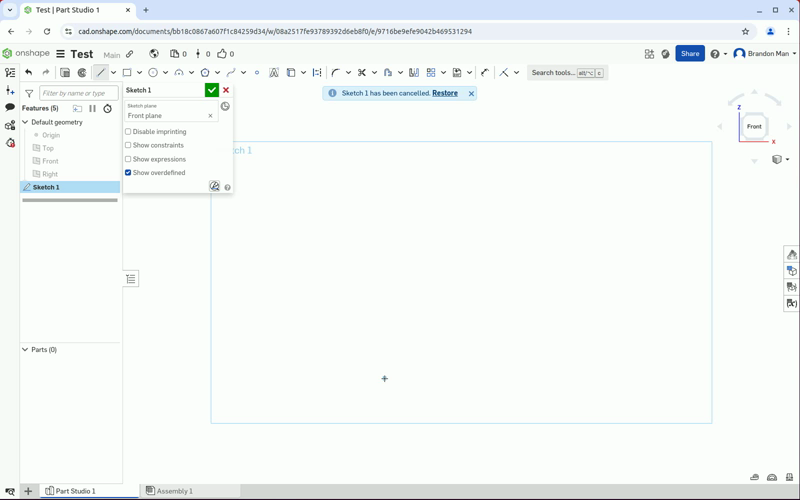
mouse_move(550, 378)
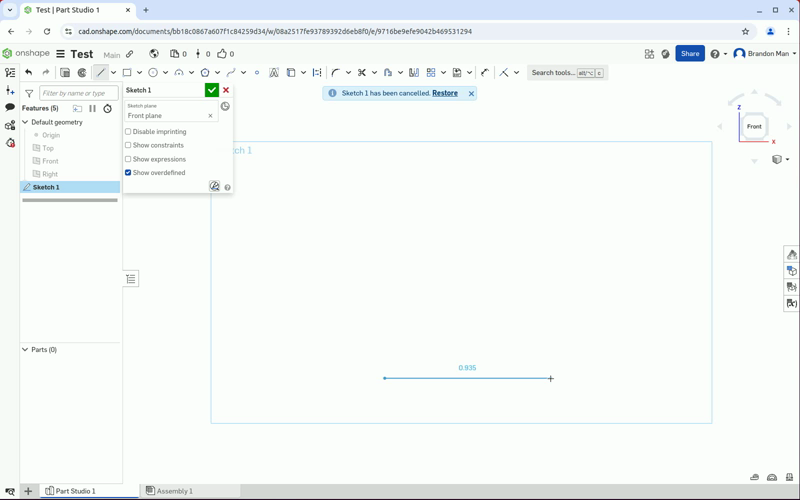
click(550, 378)
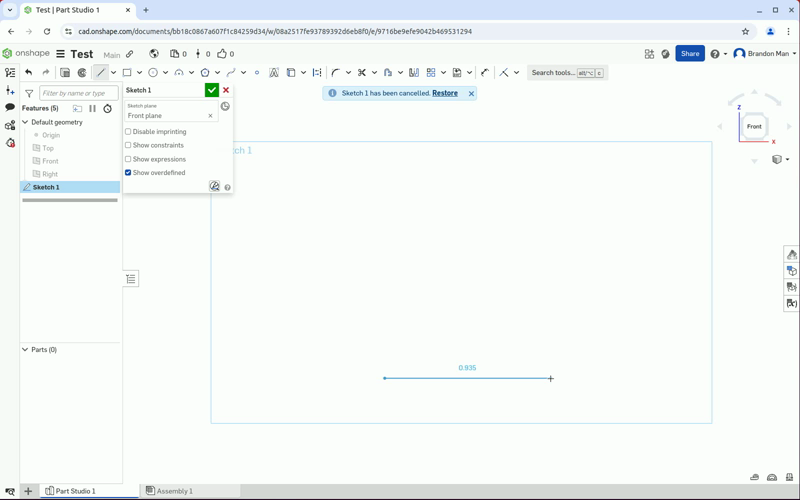
key_up(shift)
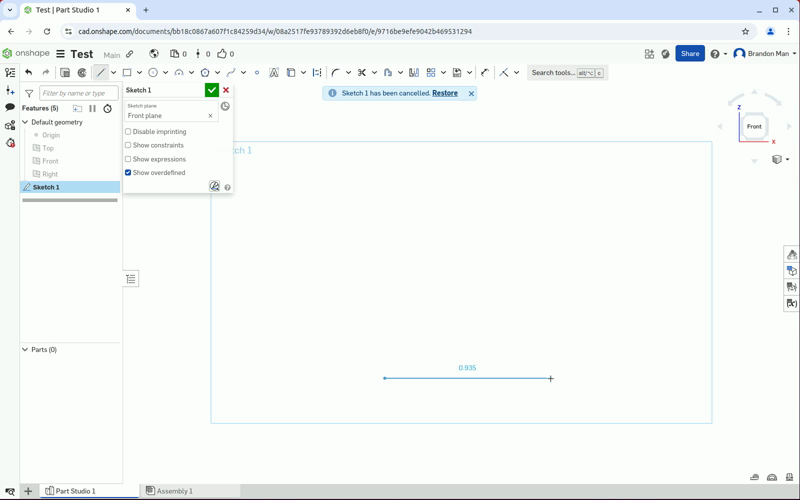
key_down(shift)
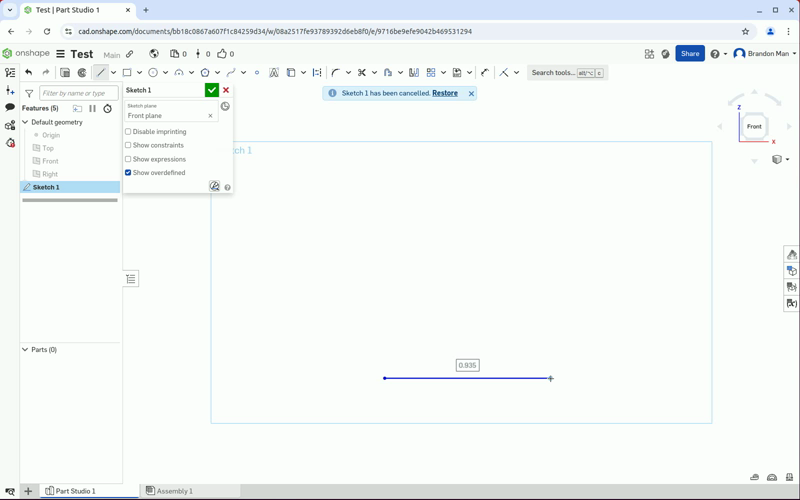
mouse_move(550, 217)
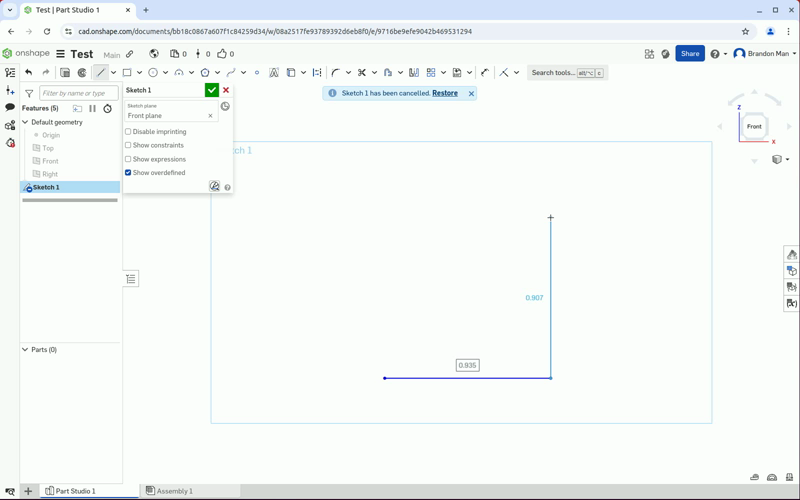
click(550, 217)
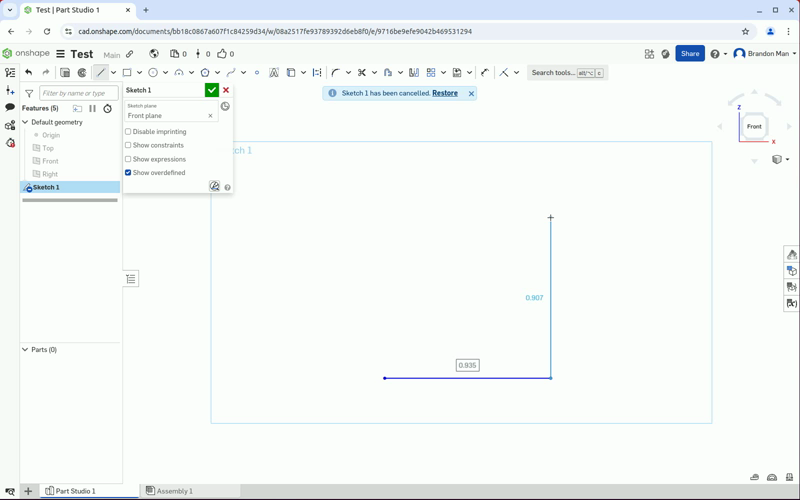
key_up(shift)
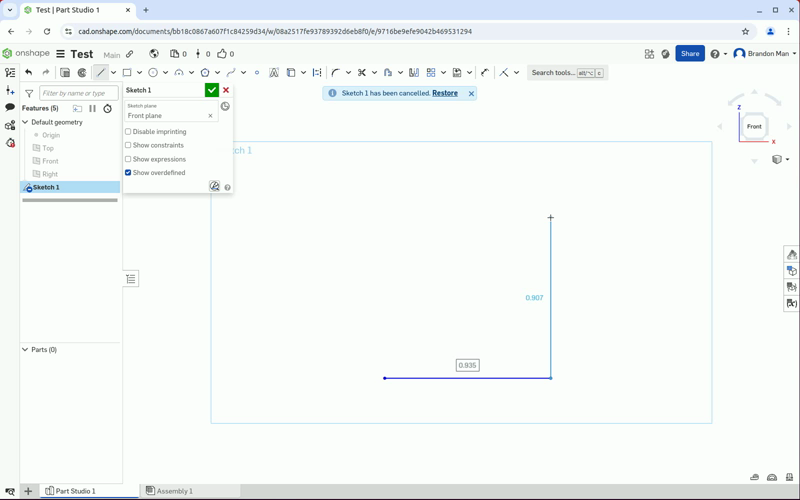
key_down(shift)
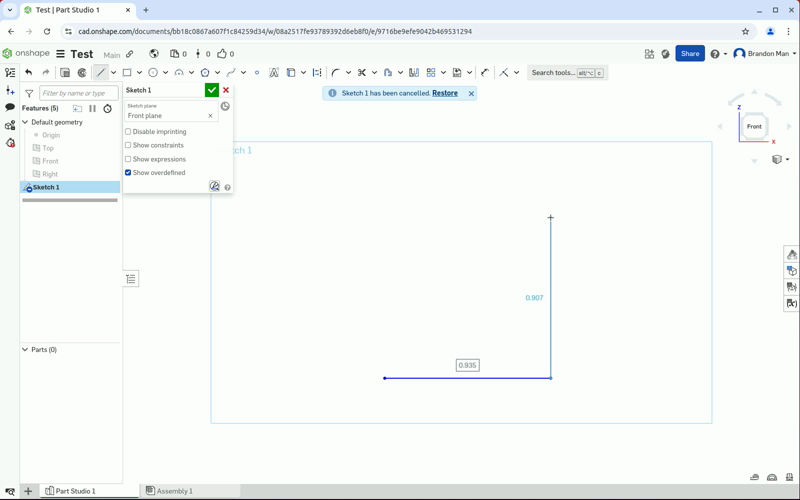
mouse_move(384, 217)
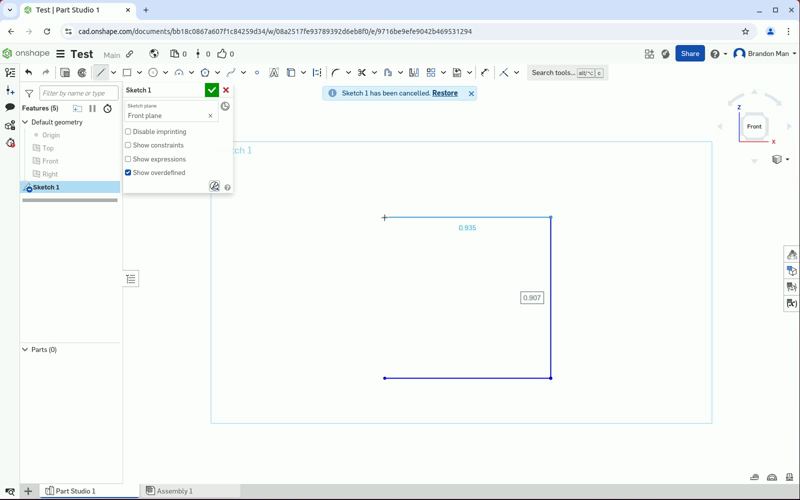
click(384, 217)
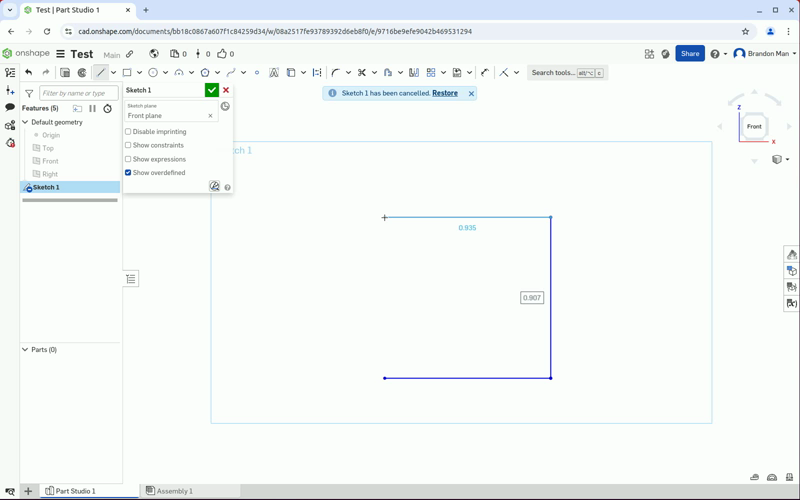
key_up(shift)
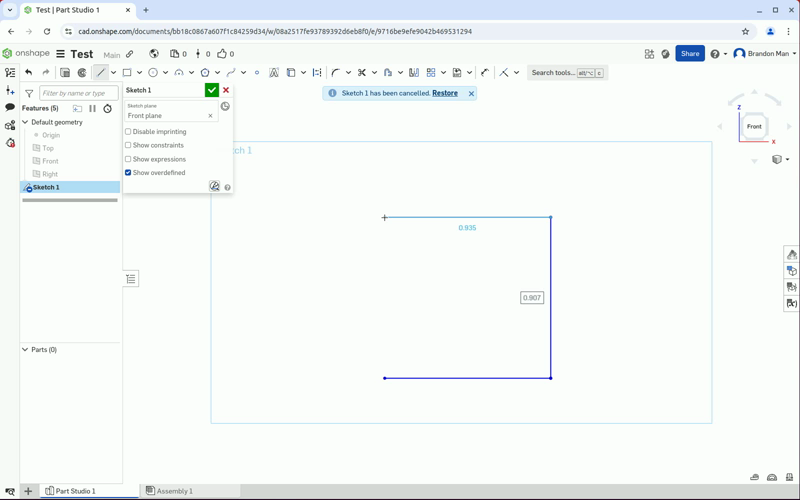
key_down(shift)
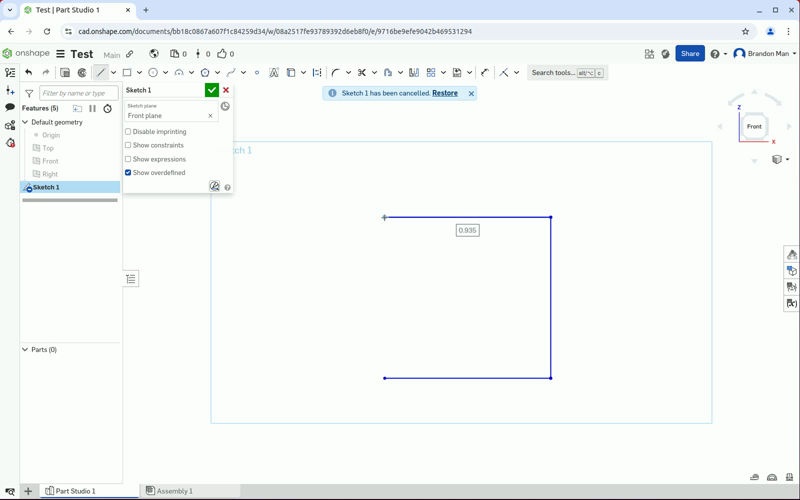
mouse_move(384, 378)
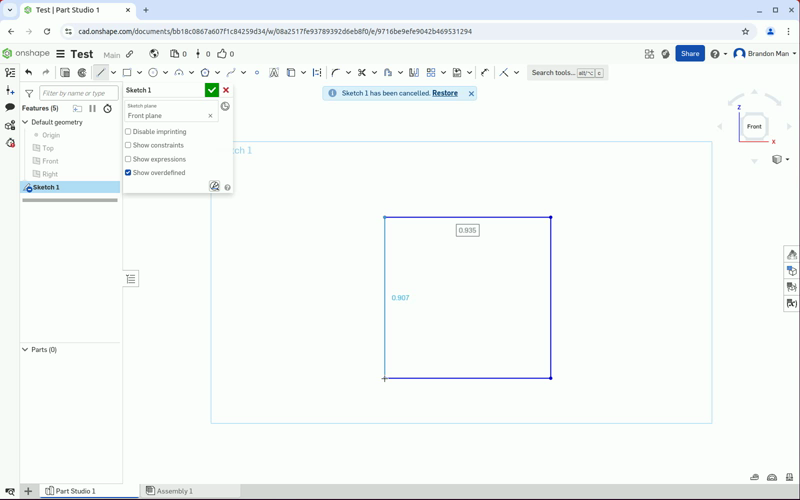
key_up(shift)
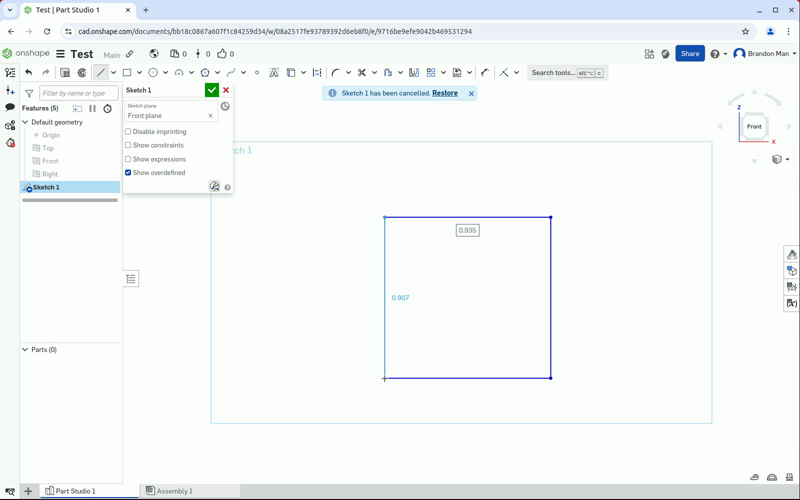
click(384, 378)
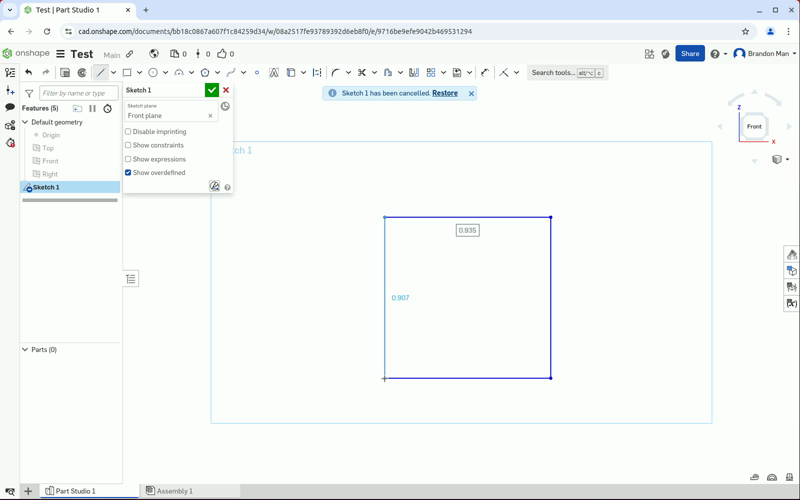
key(esc)
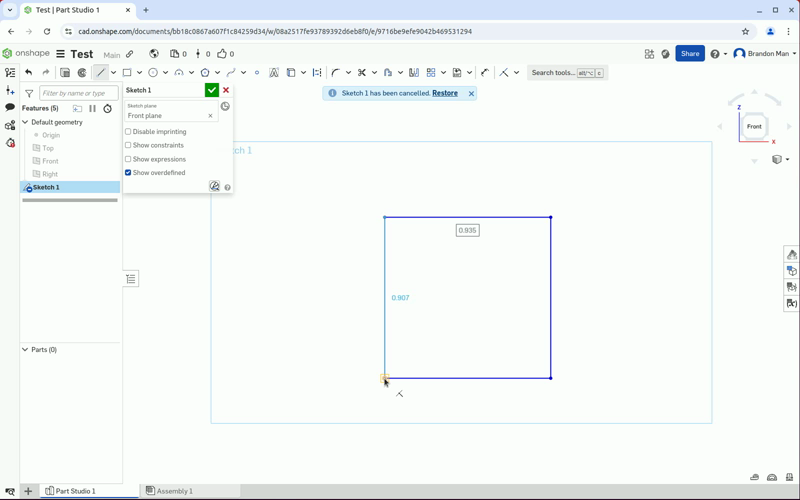
mouse_move(425, 258)
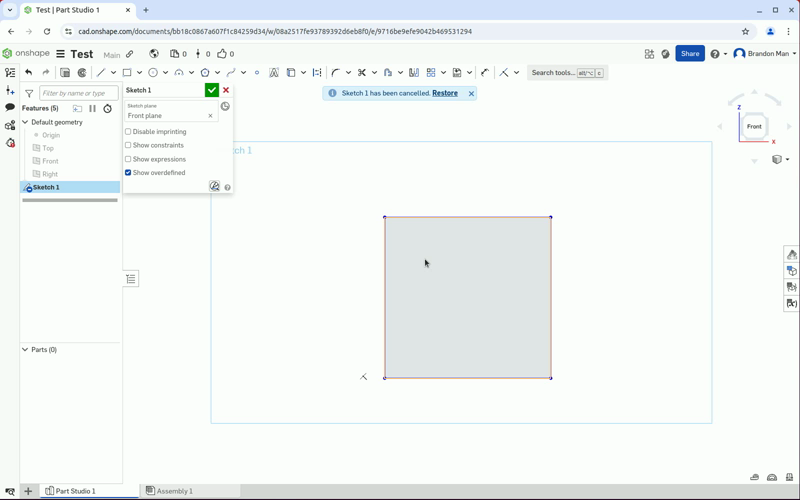
click(425, 258)
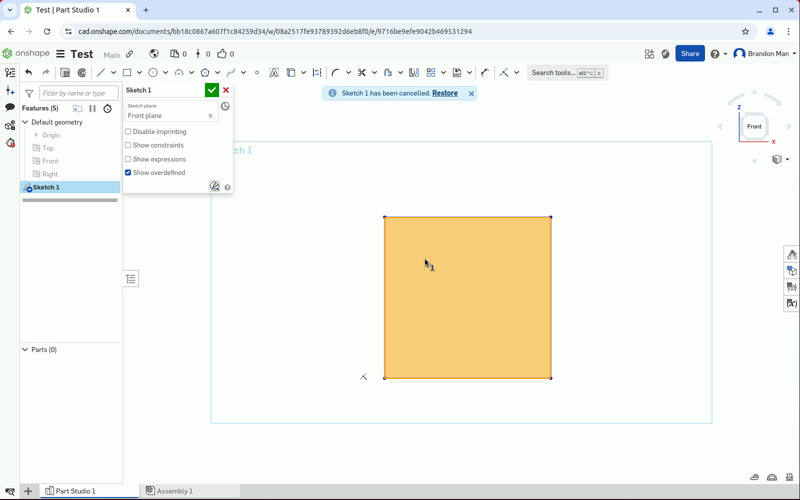
mouse_move(73, 352)
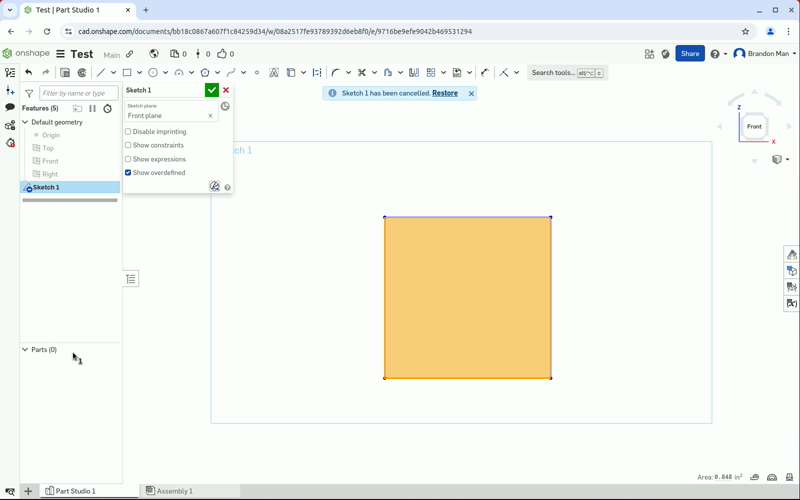
key(shift+y)
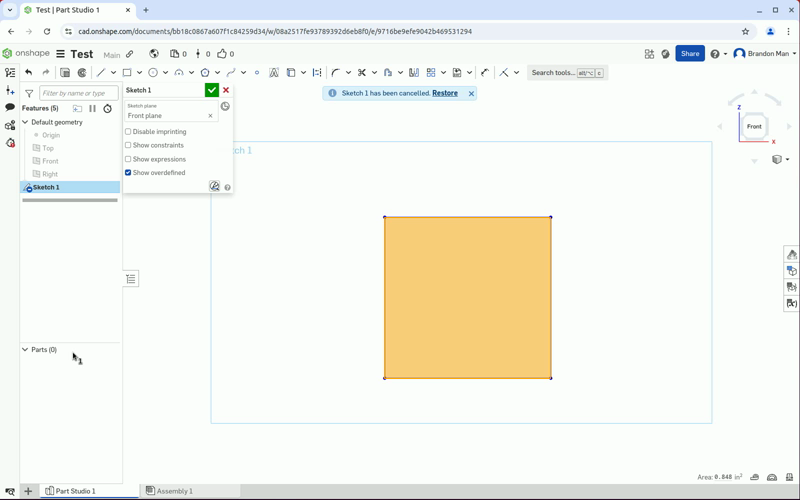
key(shift+e)
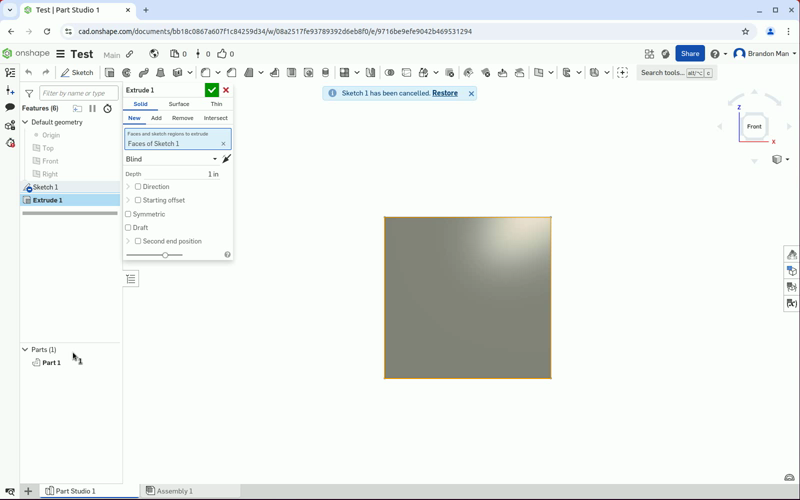
mouse_move(143, 106)
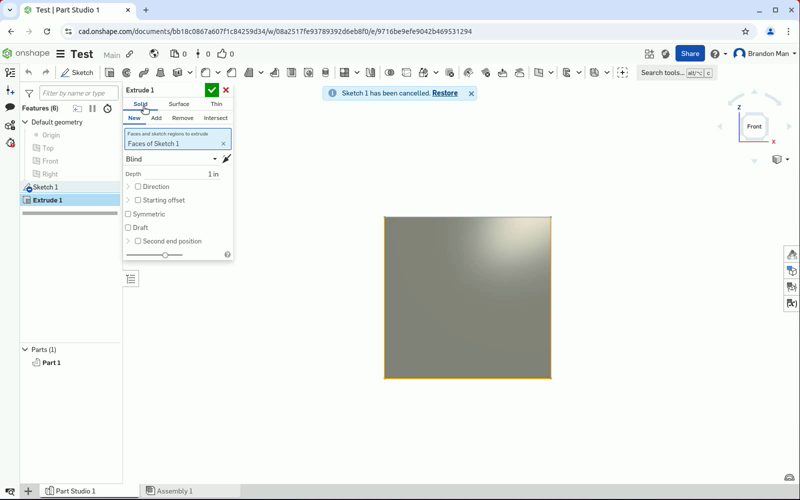
click(143, 106)
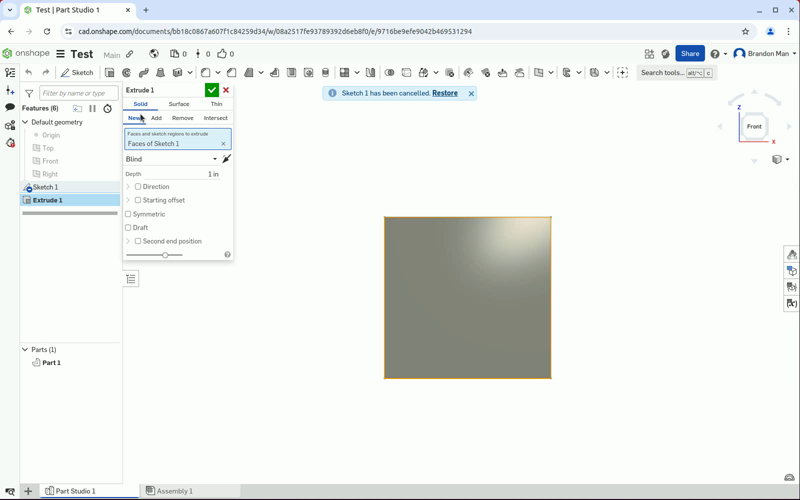
mouse_move(137, 120)
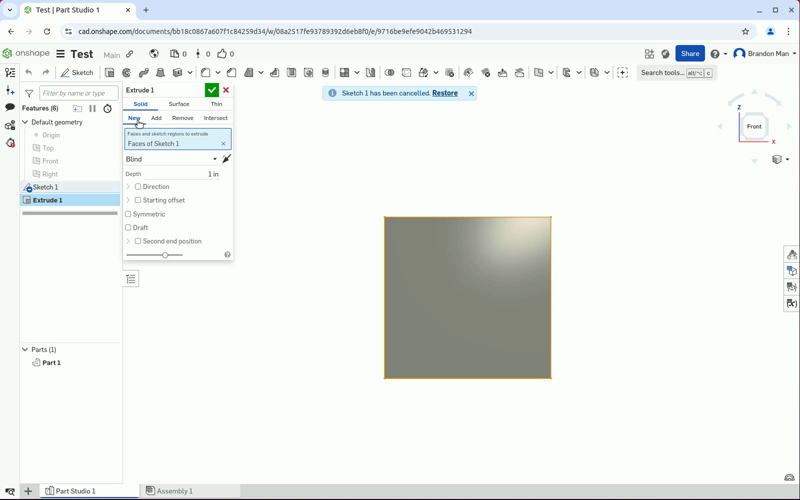
click(137, 120)
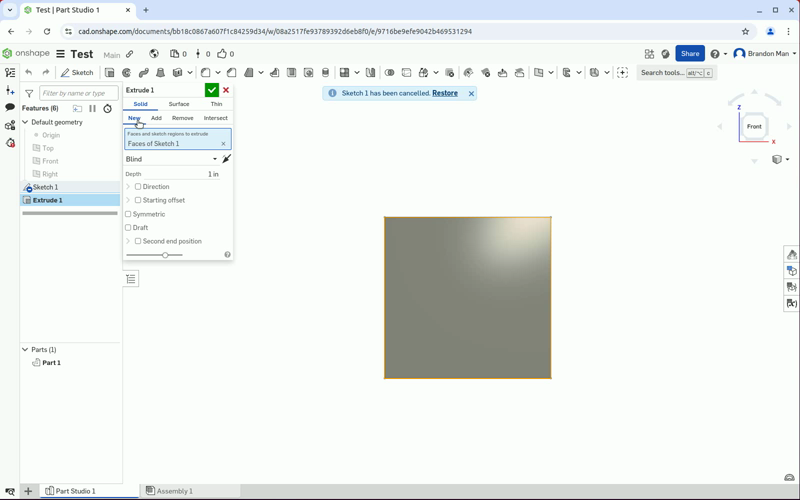
key(tab, 4)
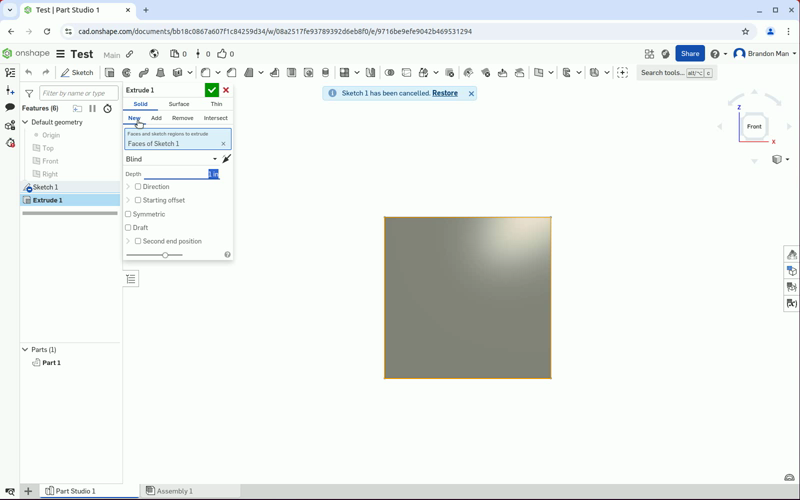
text(0.37)
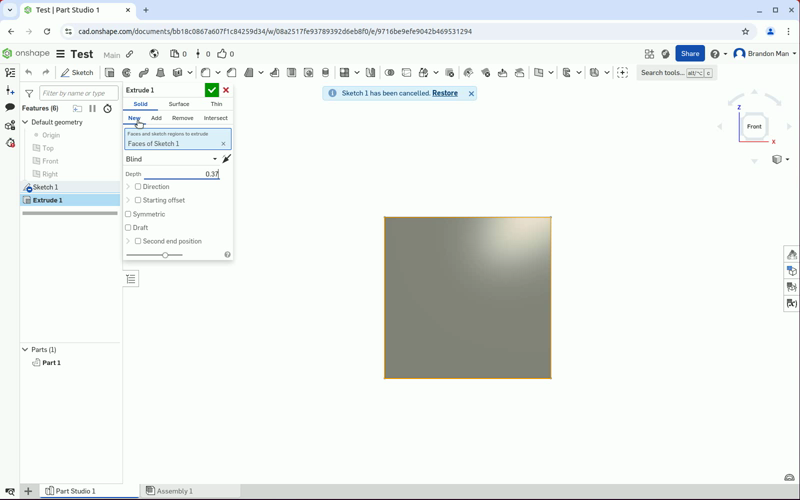
key(enter)
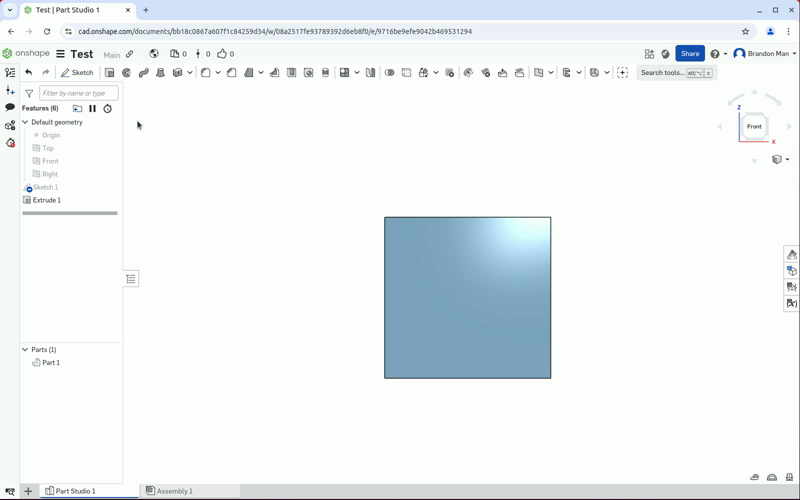
key(shift+h)
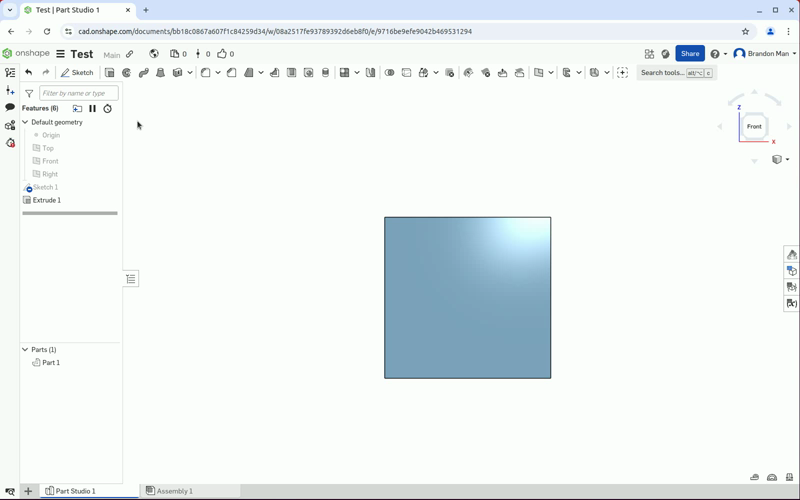
key(shift+h)
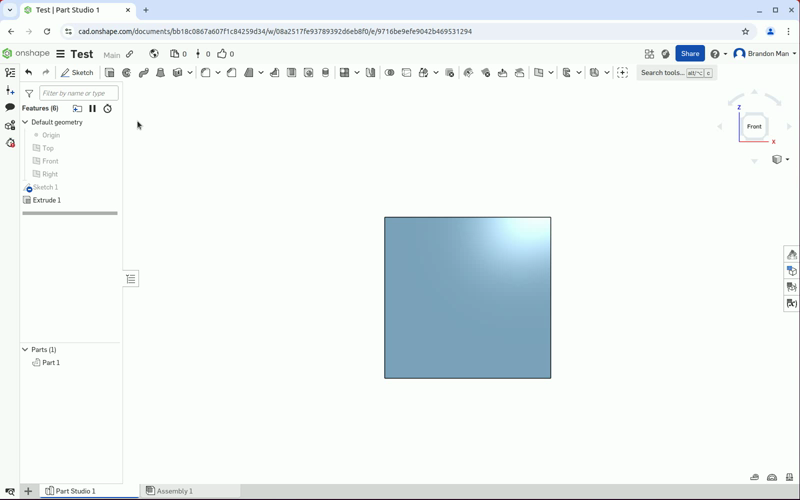
mouse_move(73, 189)
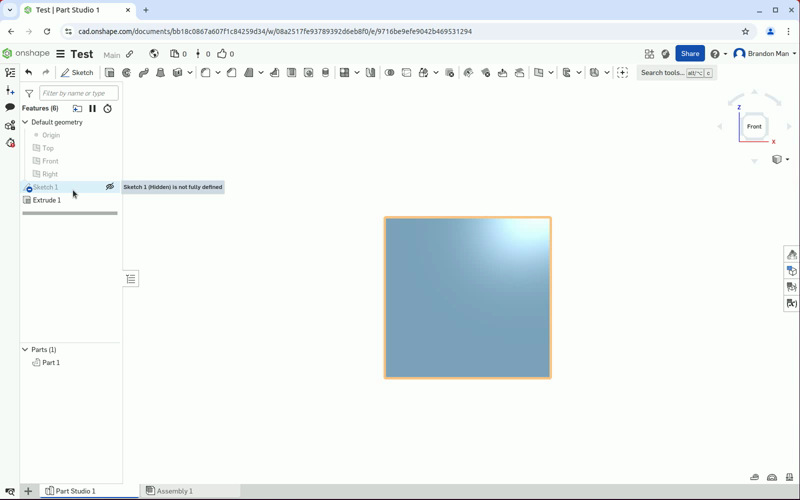
click(73, 189)
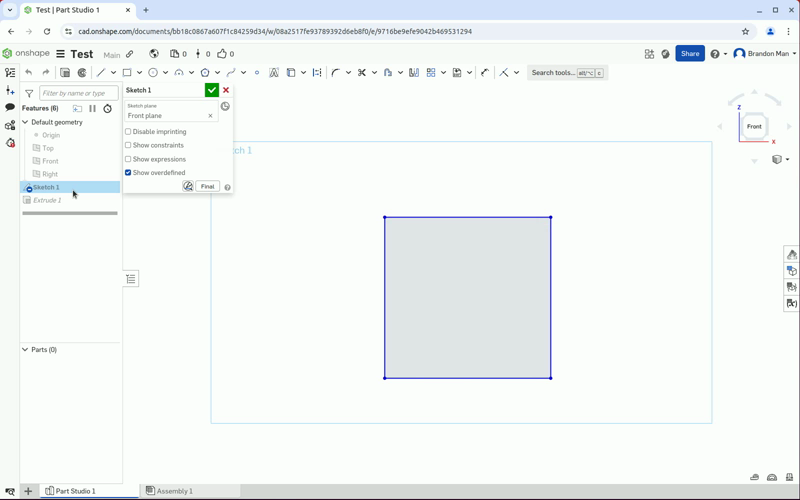
mouse_move(229, 92)
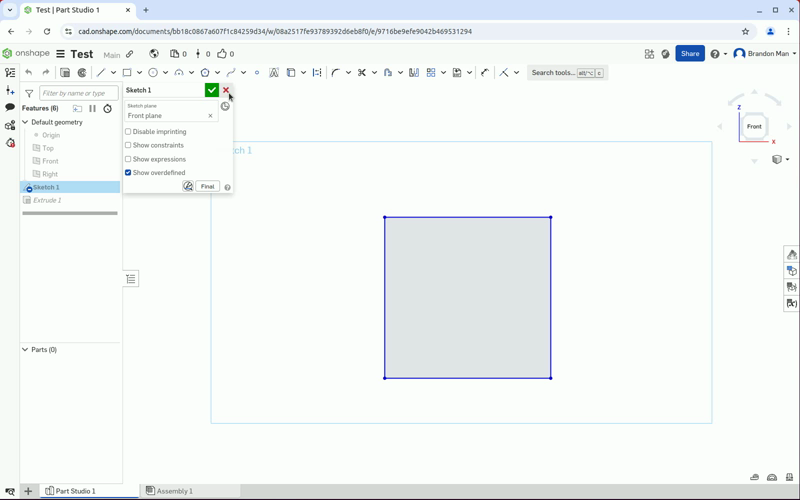
click(229, 92)
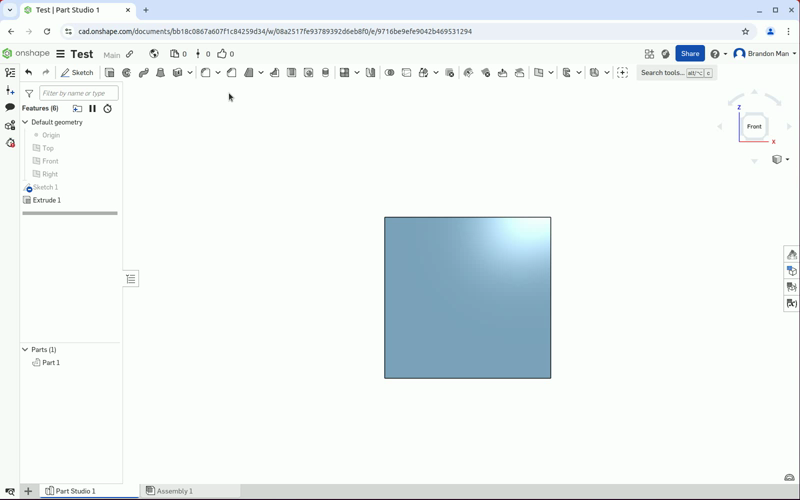
mouse_move(541, 75)
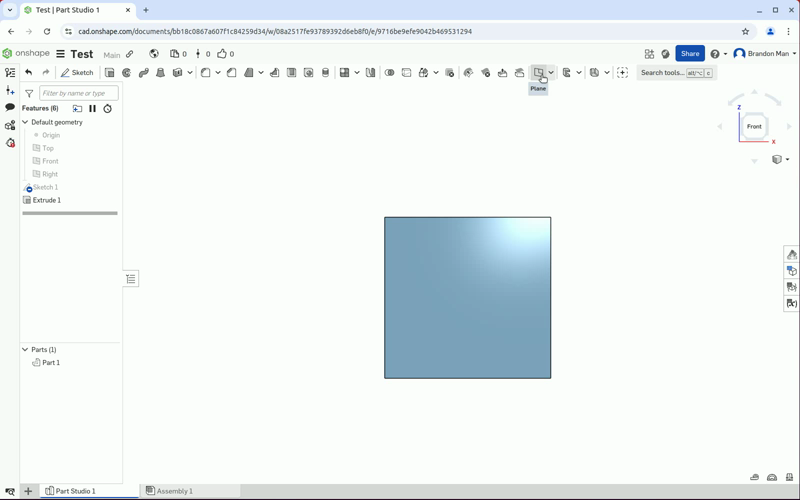
click(541, 75)
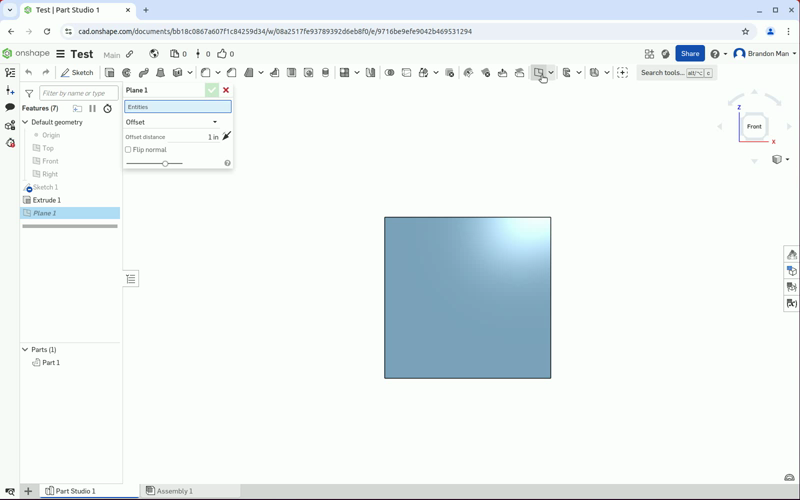
mouse_move(73, 163)
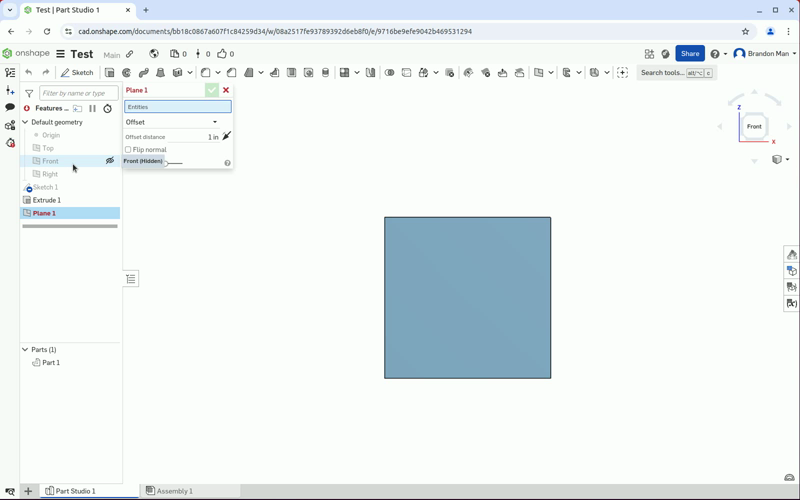
click(73, 163)
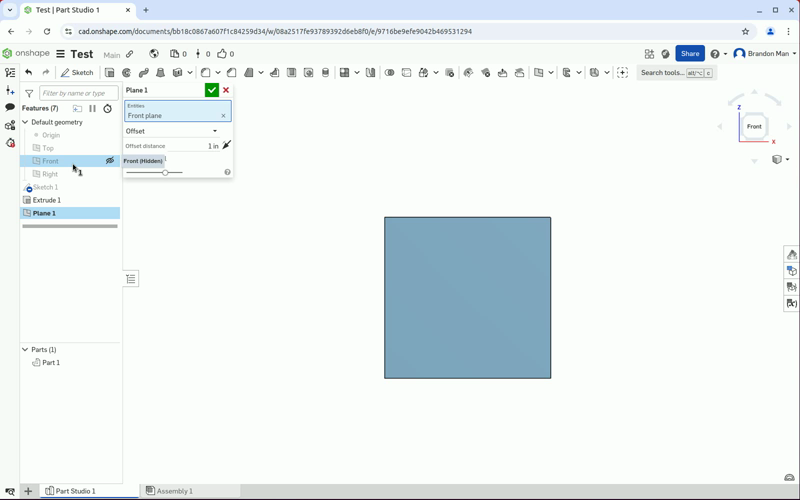
key(tab, 2)
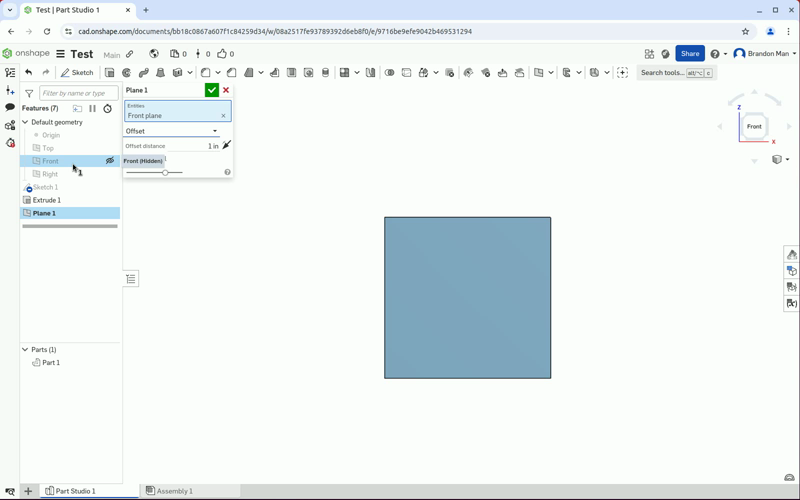
text(0.37)
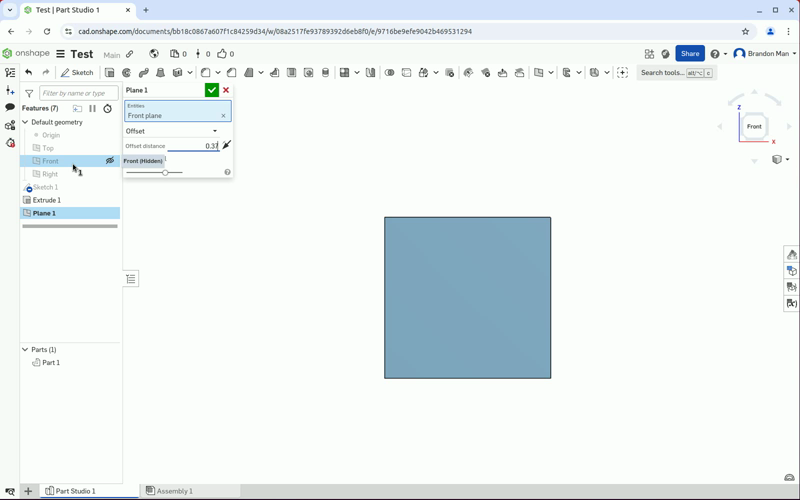
key(enter, 2)
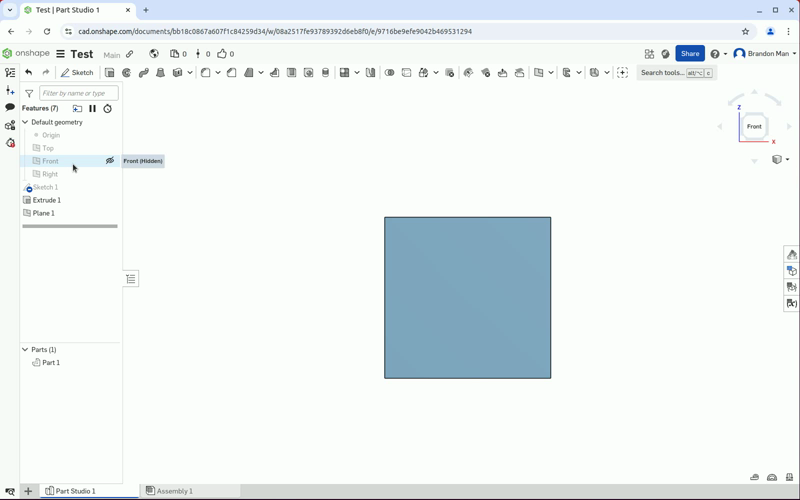
key(shift+s)
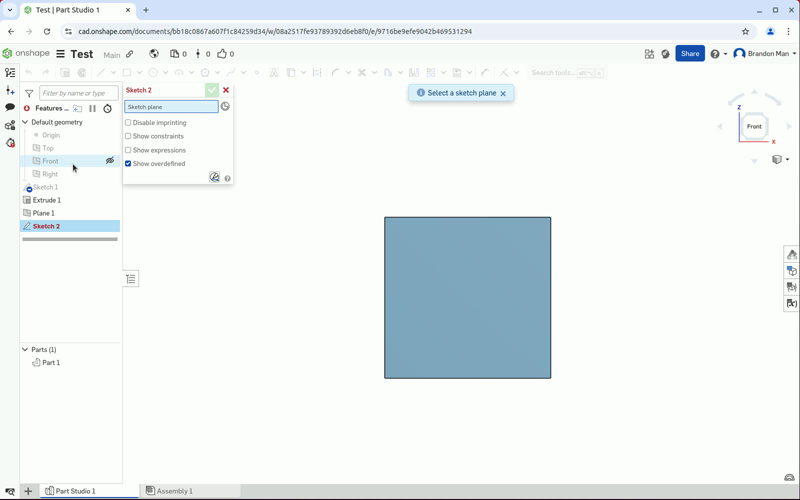
mouse_move(73, 215)
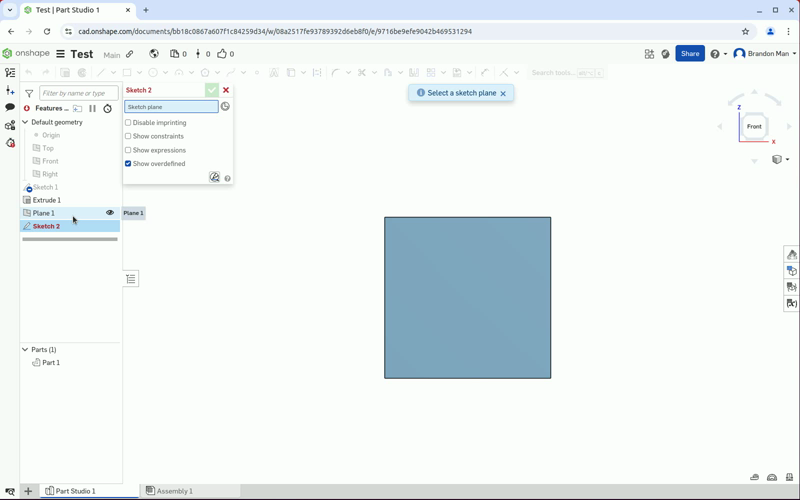
click(73, 215)
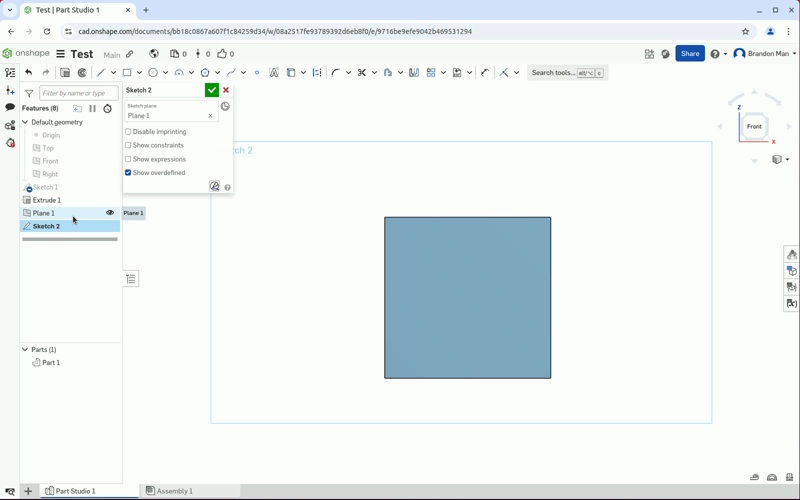
mouse_move(73, 352)
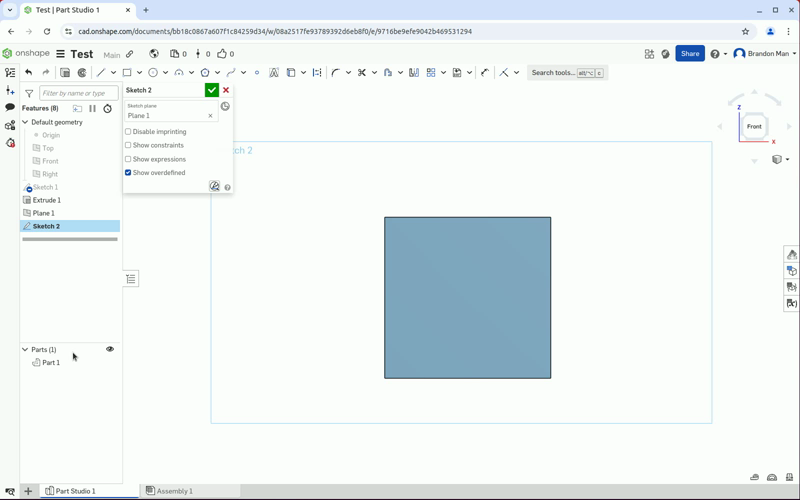
key(y)
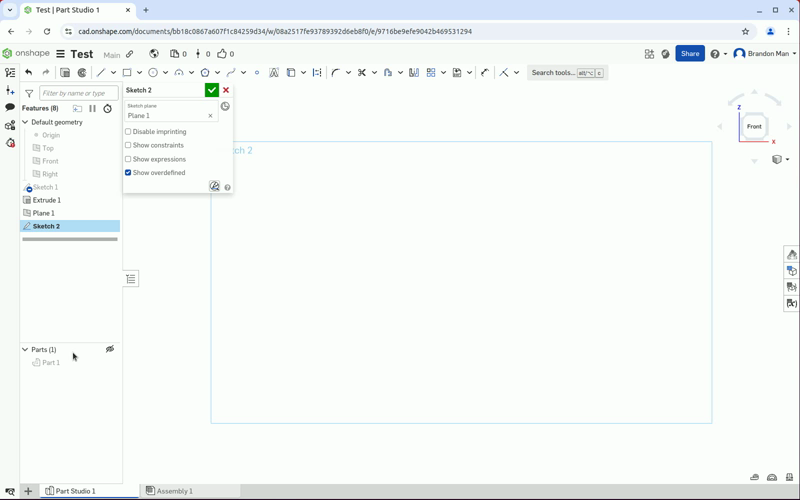
key(l)
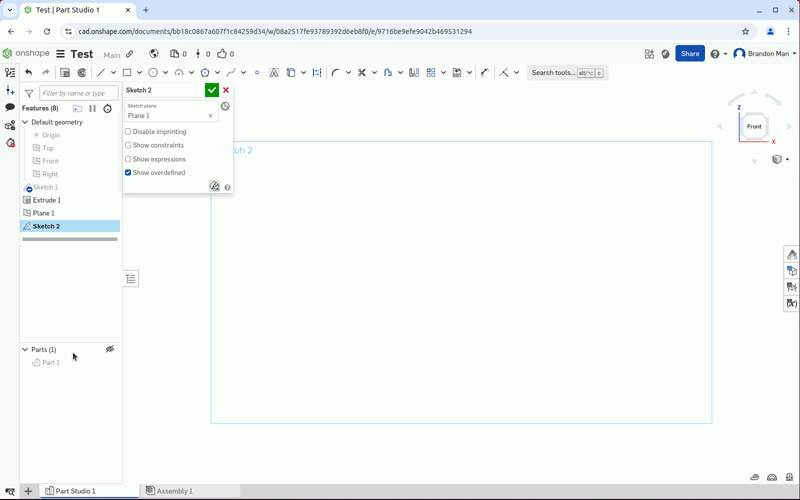
key_down(shift)
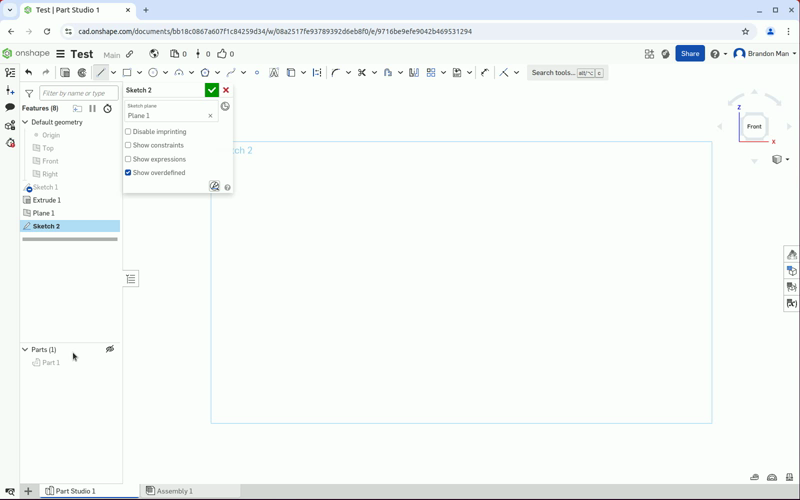
mouse_move(423, 378)
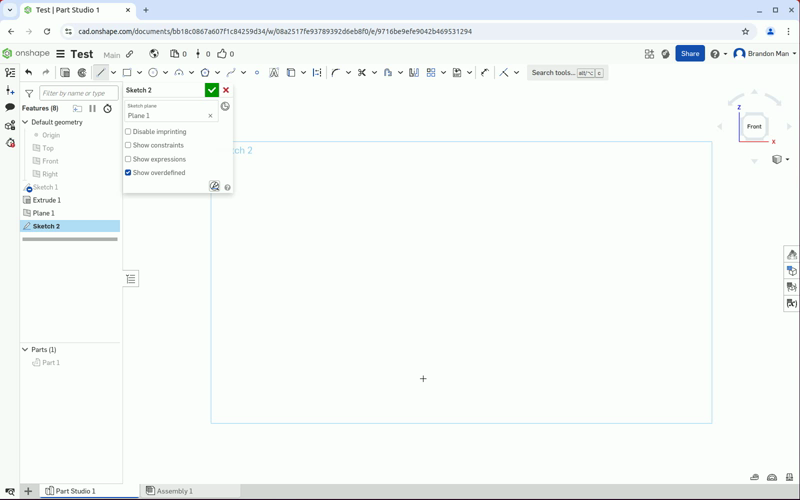
click(423, 378)
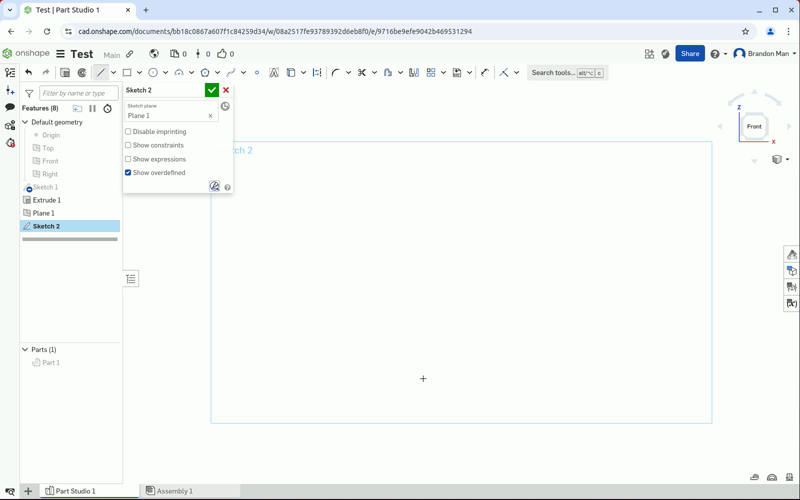
key_up(shift)
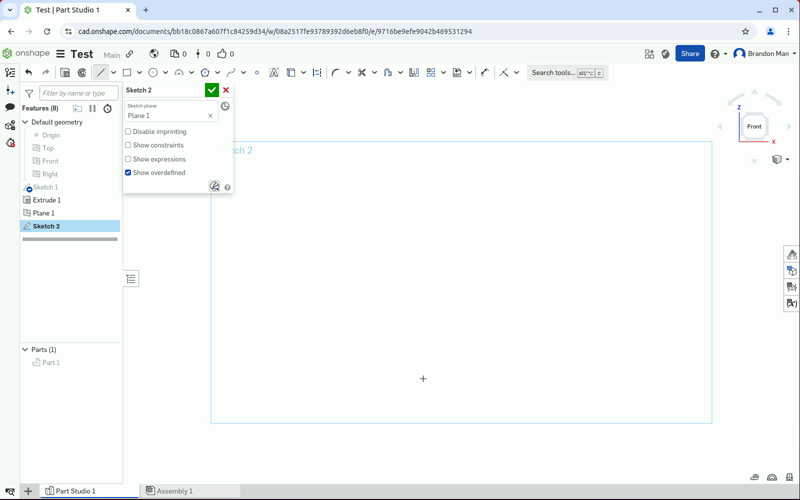
key_down(shift)
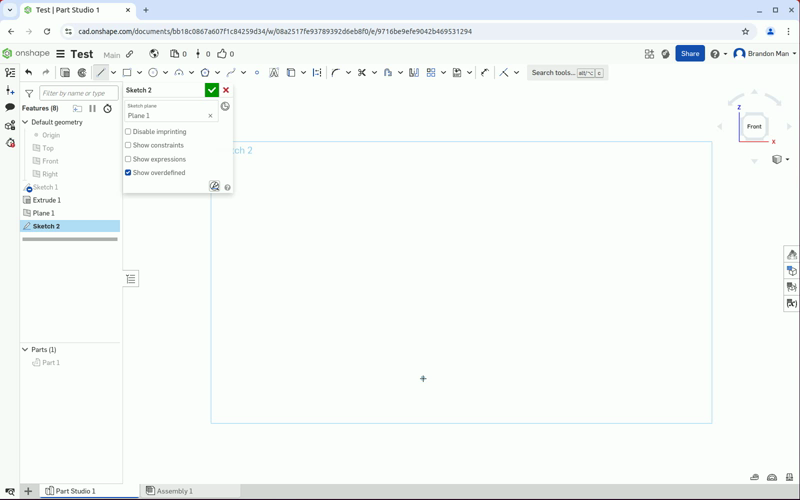
mouse_move(513, 378)
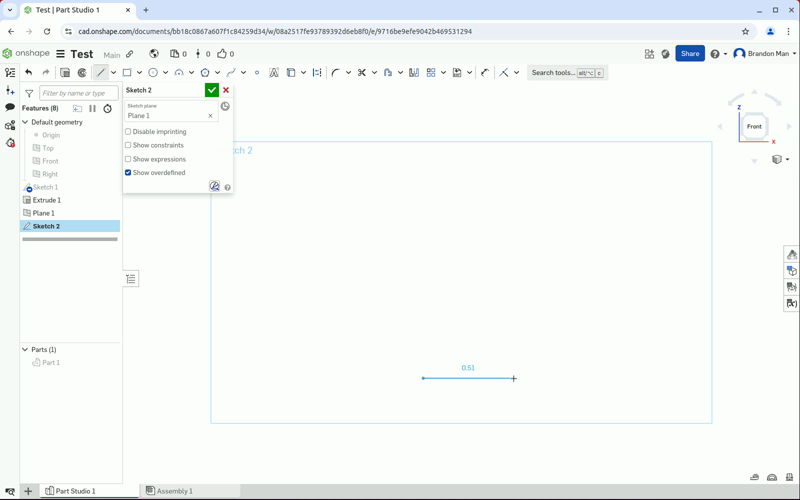
click(513, 378)
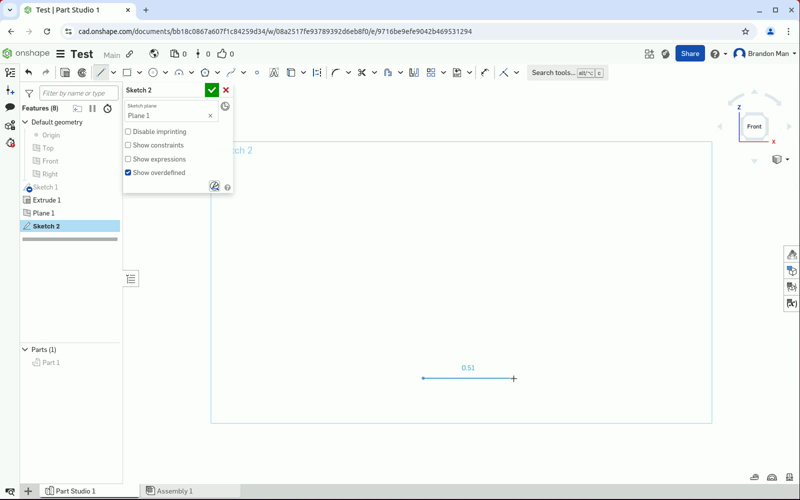
key_up(shift)
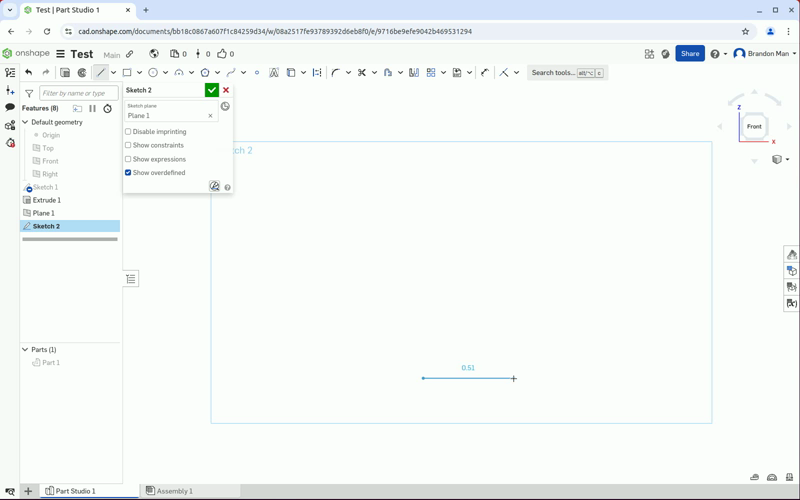
key_down(shift)
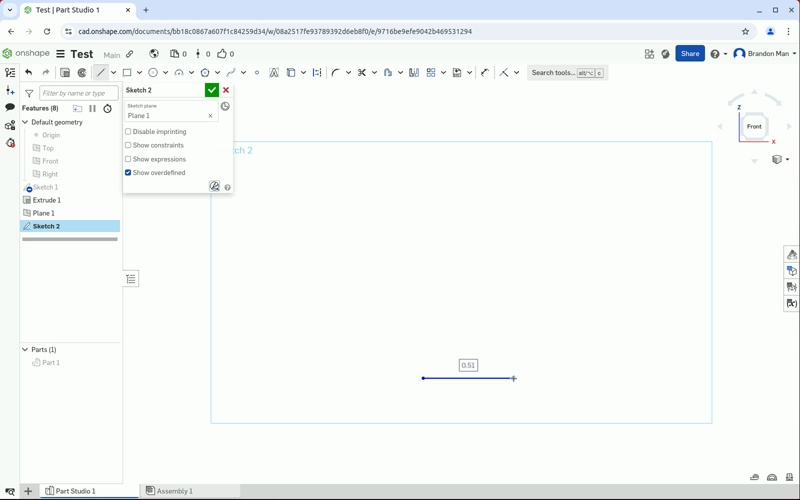
mouse_move(513, 261)
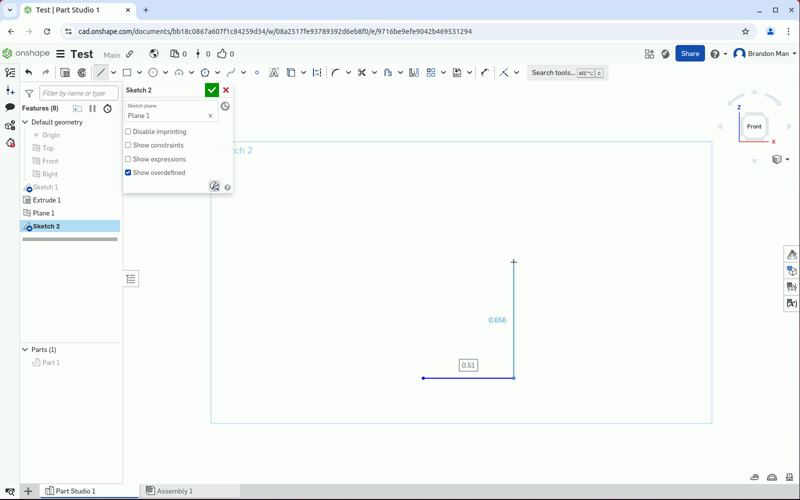
click(513, 261)
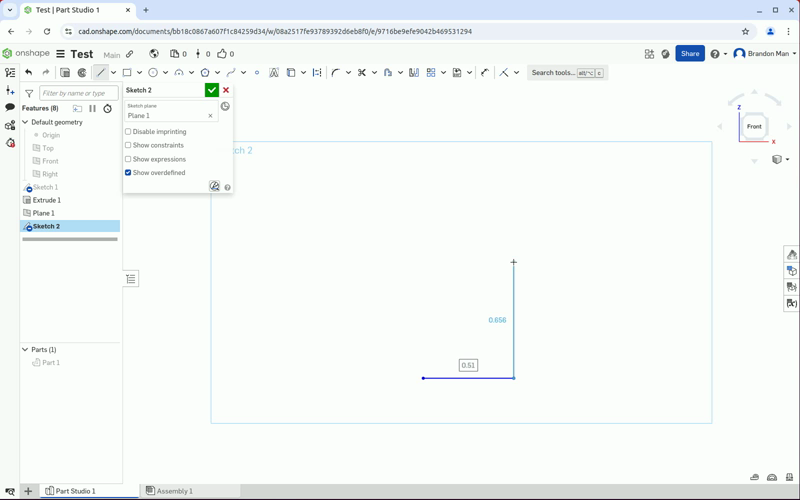
key_up(shift)
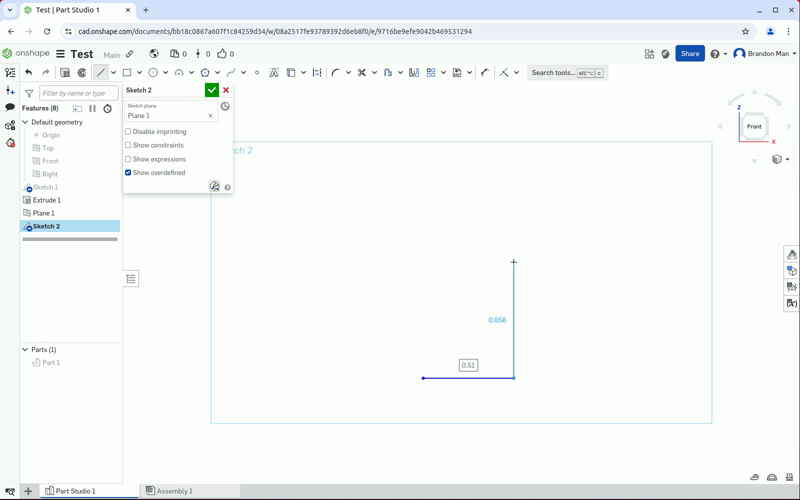
key_down(shift)
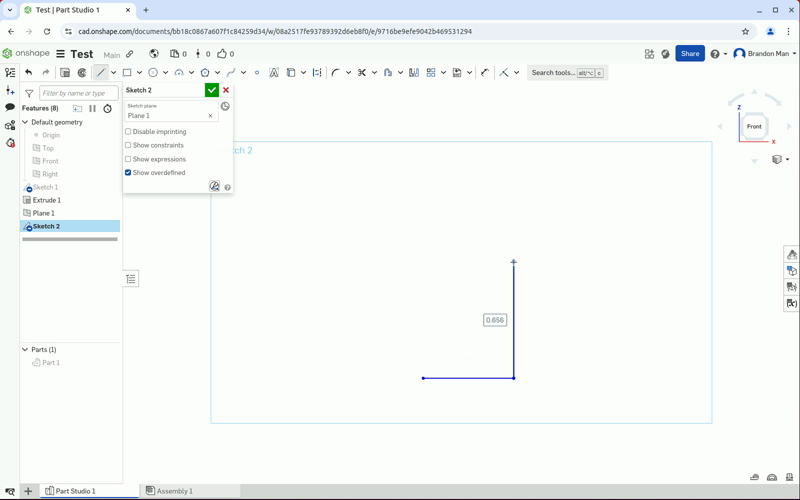
mouse_move(423, 261)
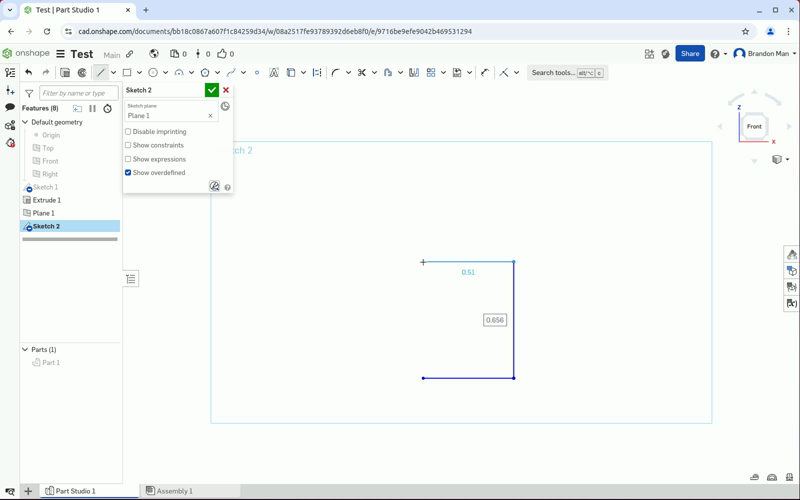
click(423, 261)
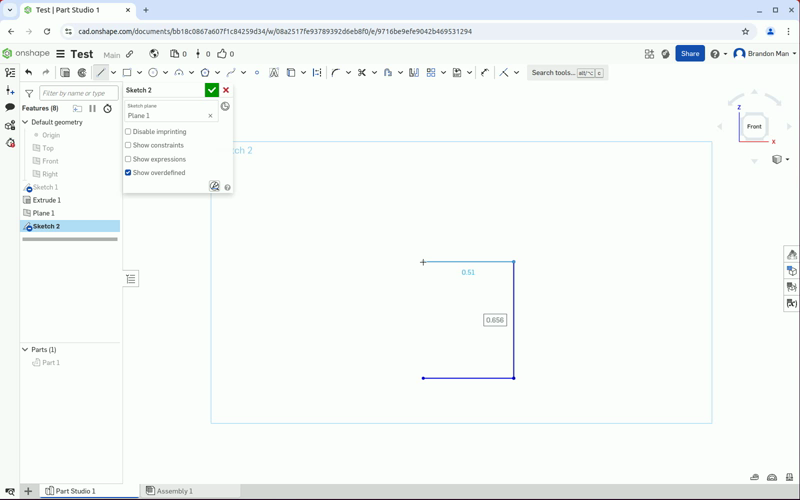
key_up(shift)
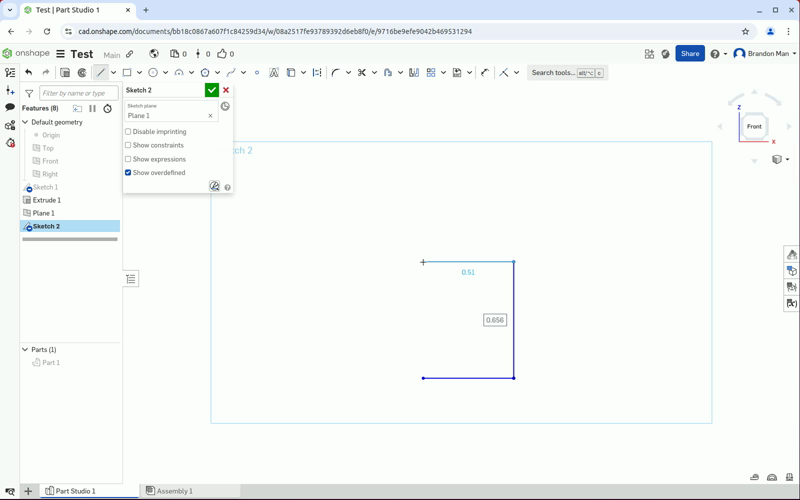
key_down(shift)
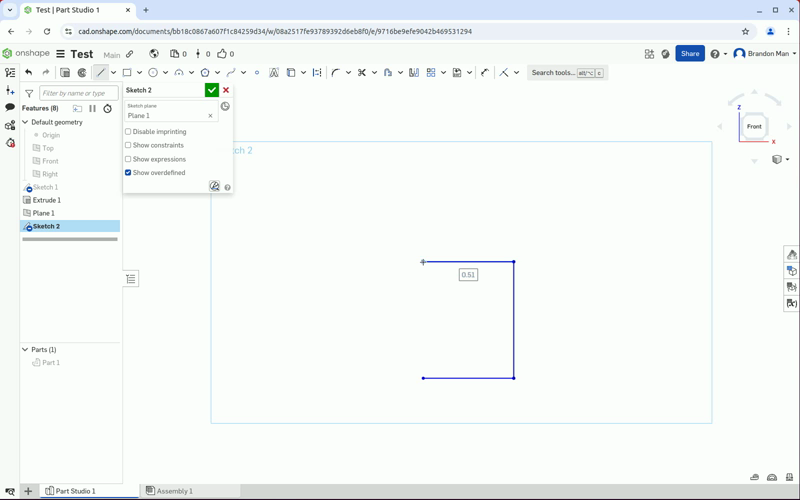
mouse_move(423, 378)
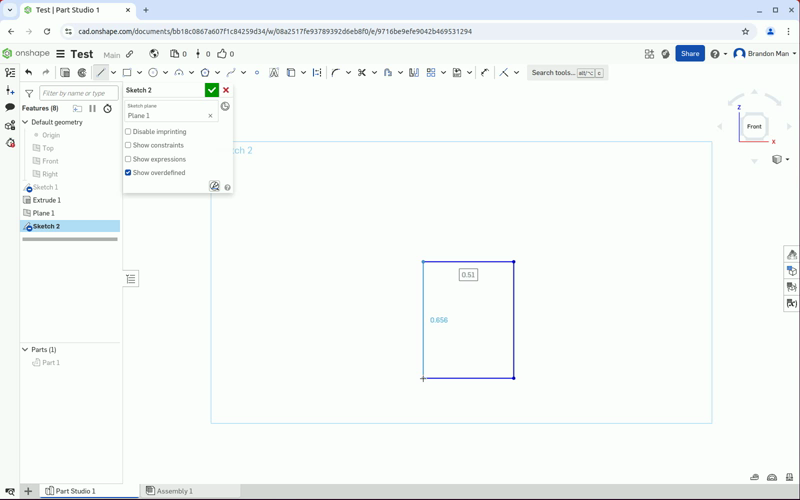
key_up(shift)
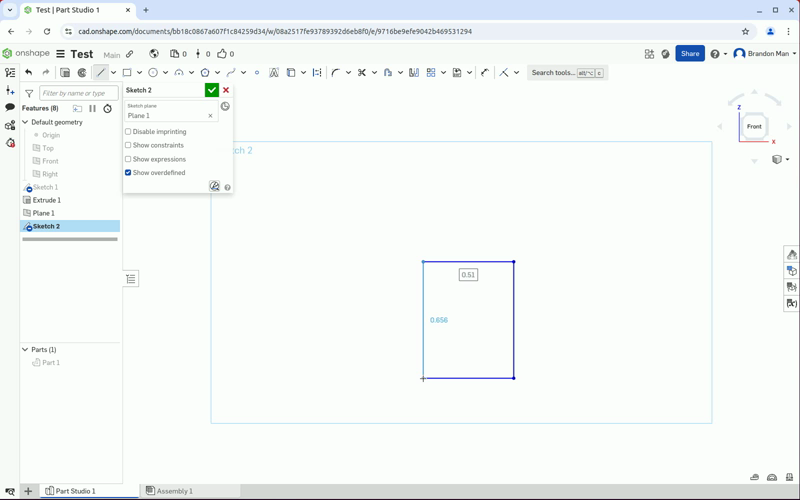
click(423, 378)
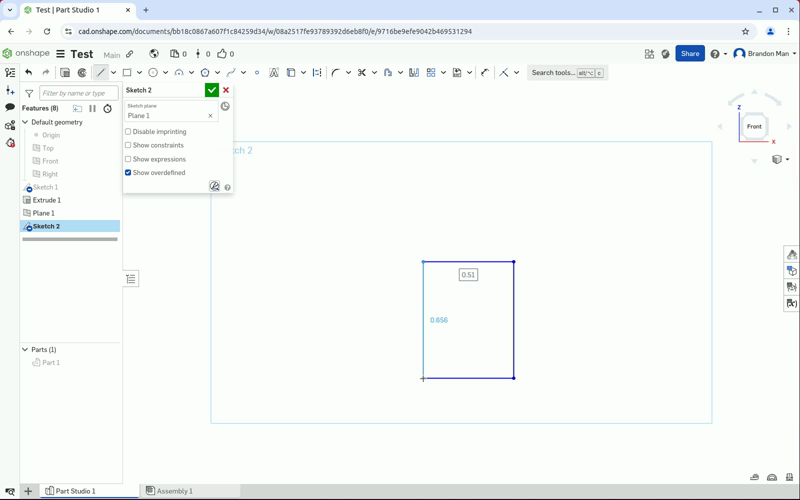
key(esc)
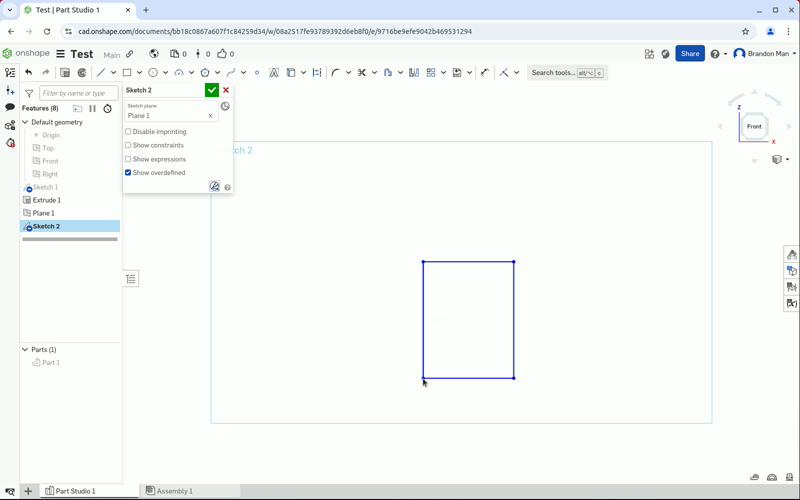
mouse_move(486, 284)
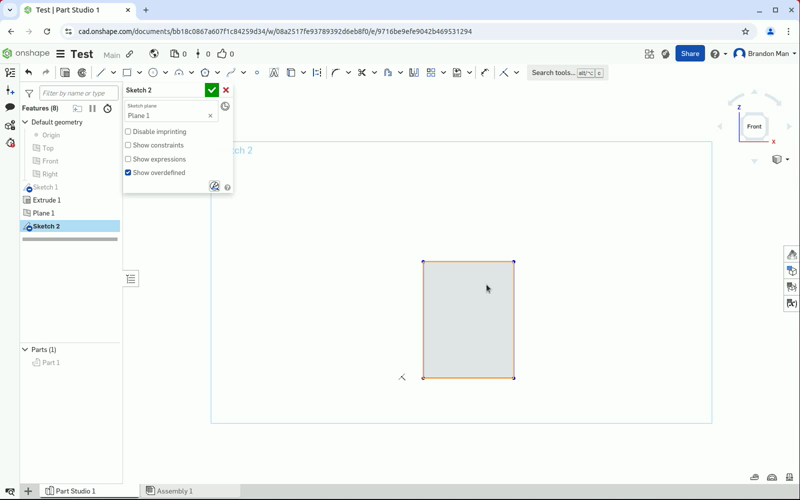
click(486, 284)
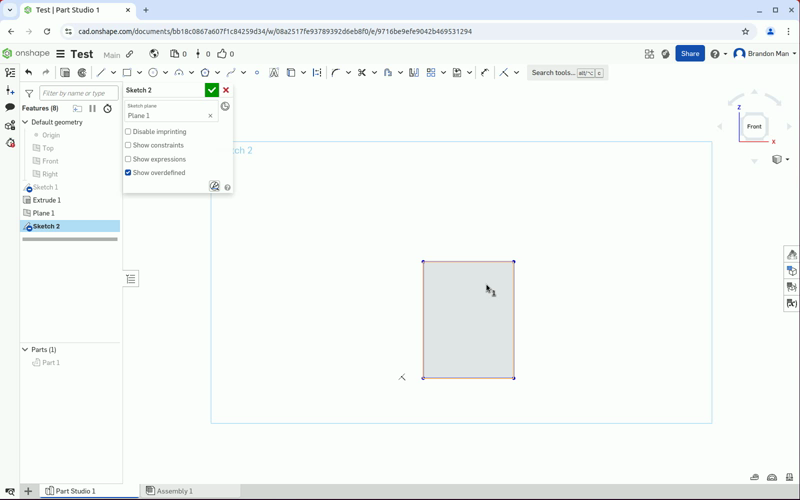
mouse_move(73, 352)
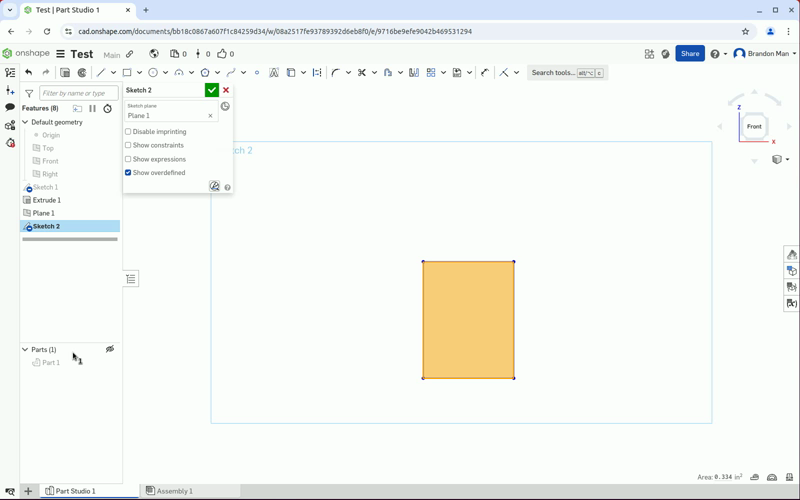
key(shift+y)
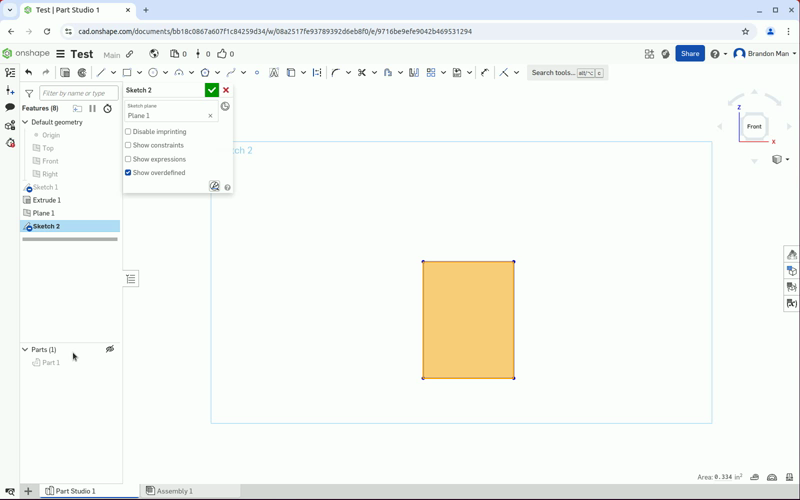
key(shift+e)
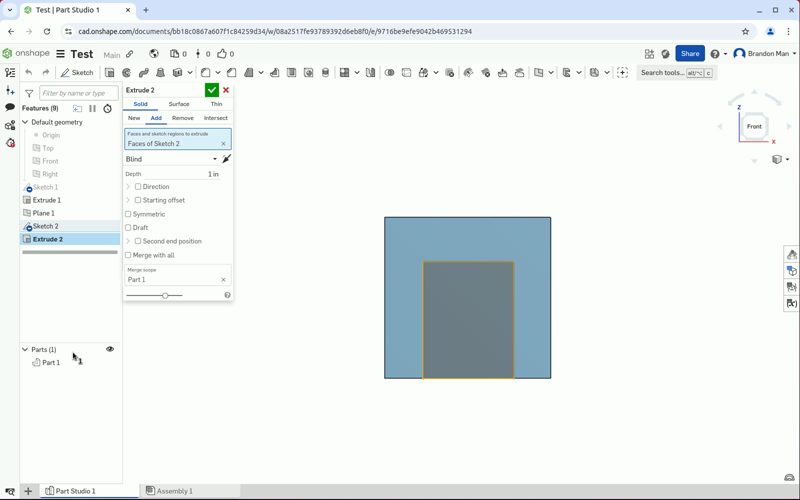
mouse_move(143, 106)
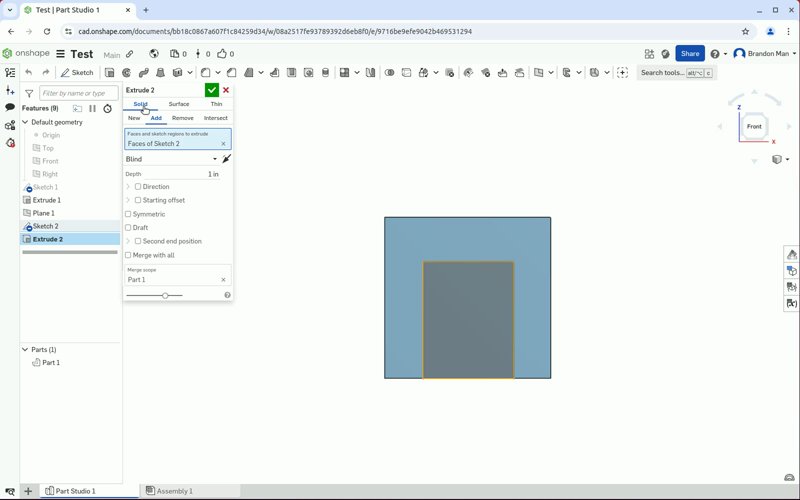
click(143, 106)
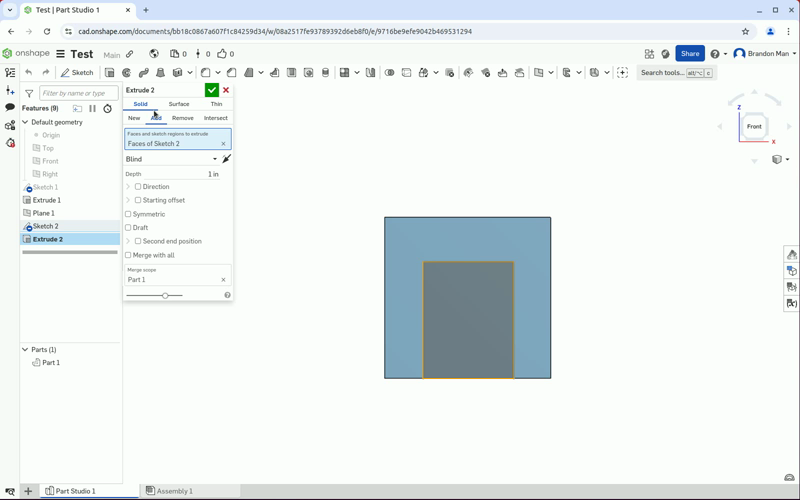
mouse_move(186, 120)
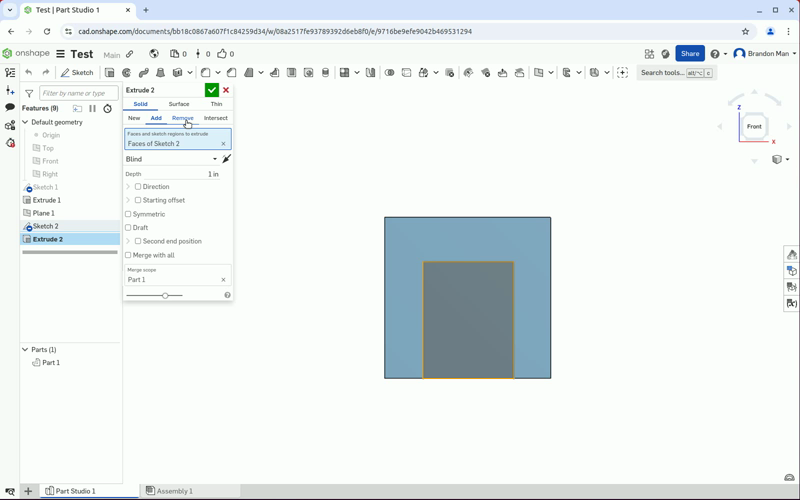
click(186, 120)
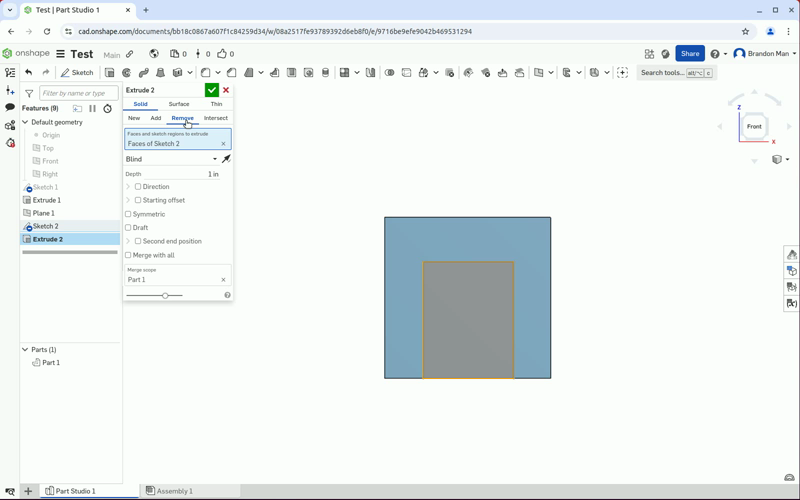
key(tab, 4)
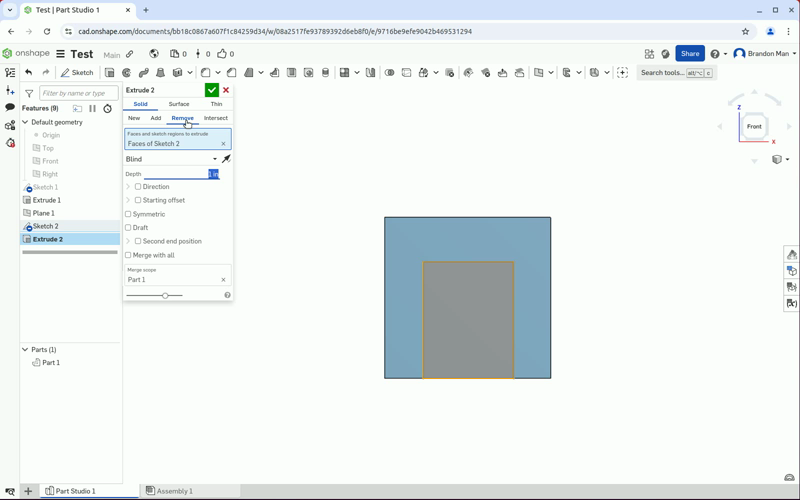
text(0.224)
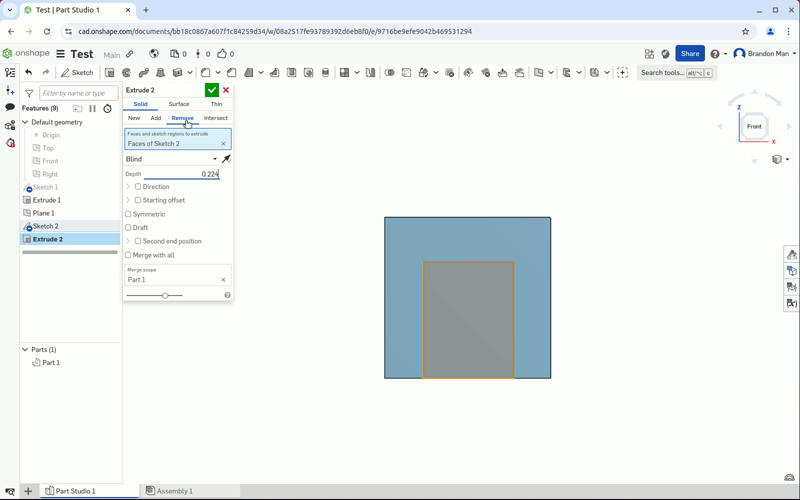
key(tab, 6)
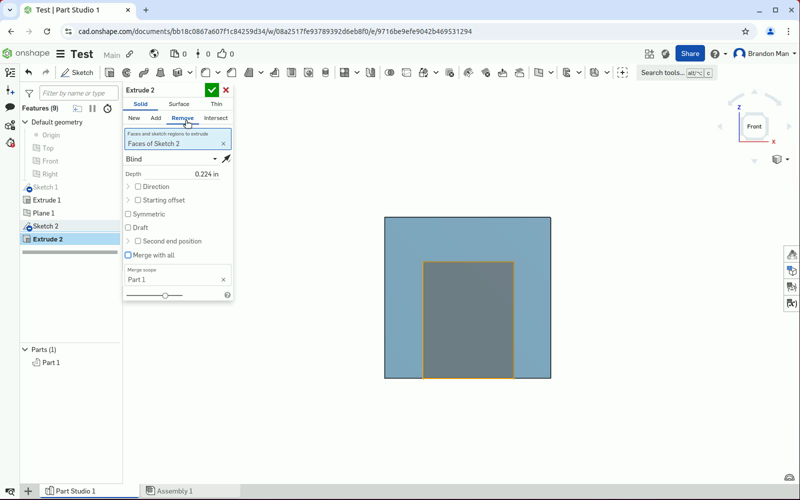
key(space)
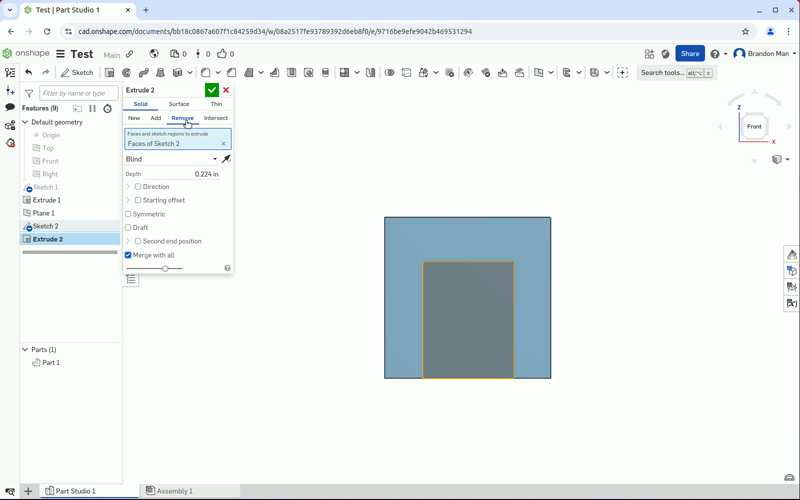
key(enter)
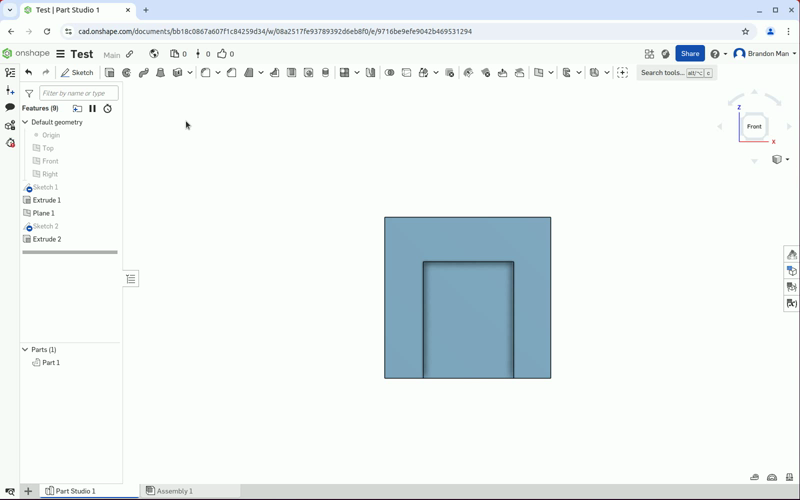
key(shift+h)
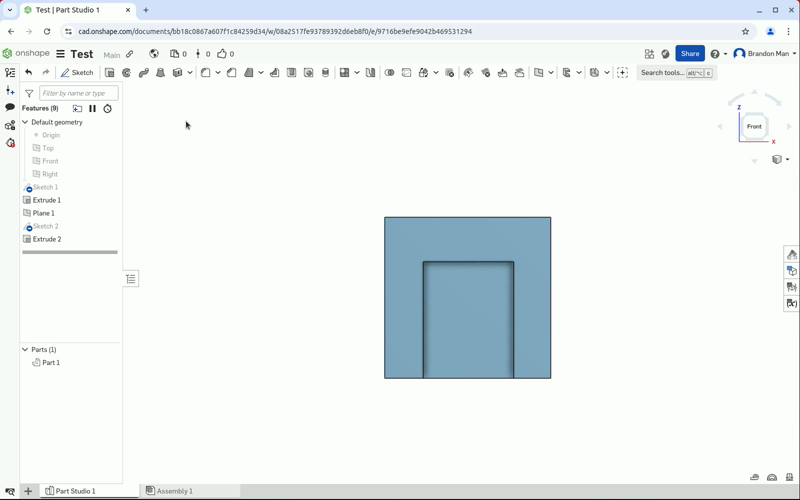
key(shift+h)
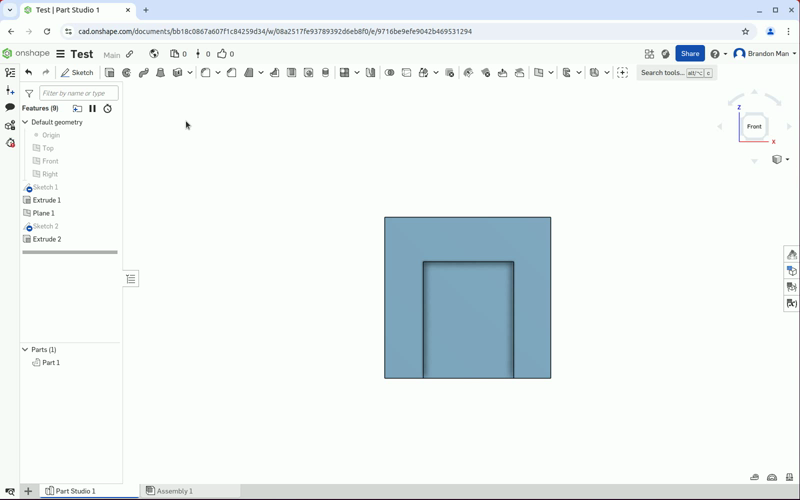
mouse_move(73, 189)
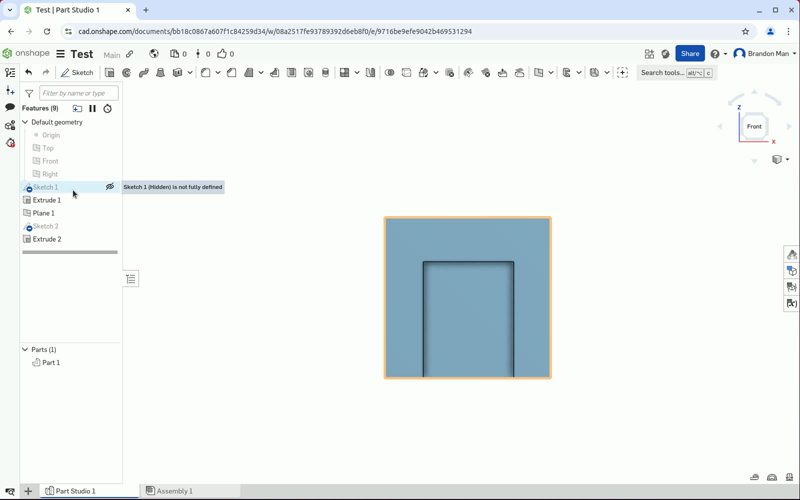
click(73, 189)
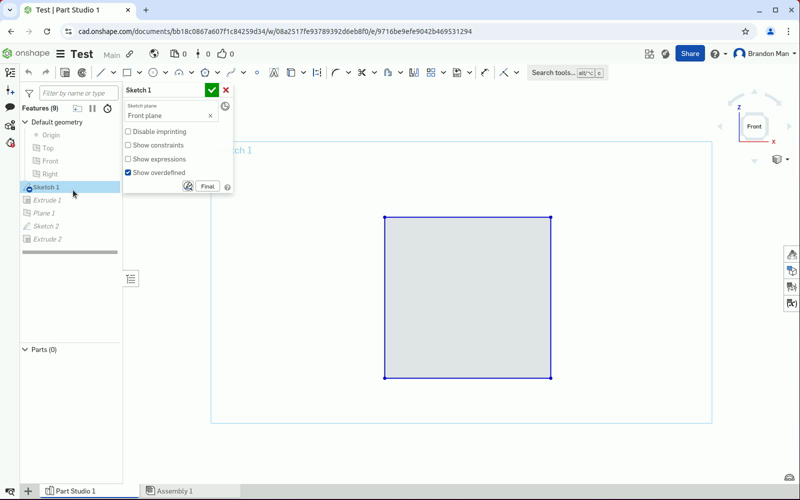
mouse_move(229, 92)
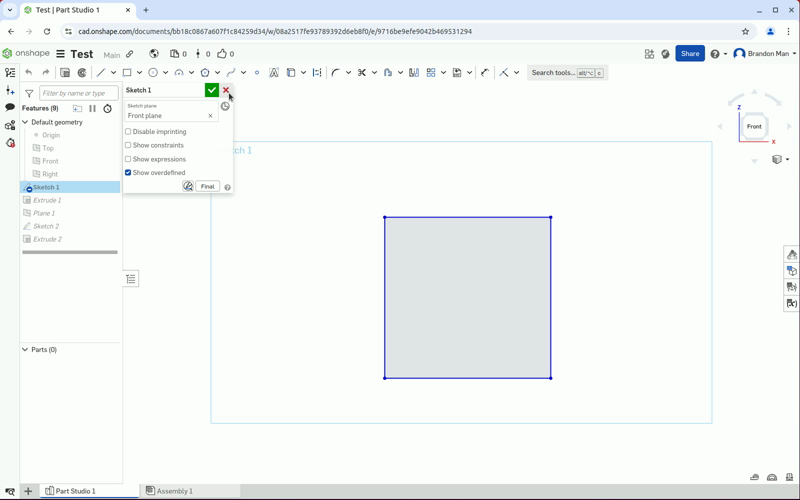
click(229, 92)
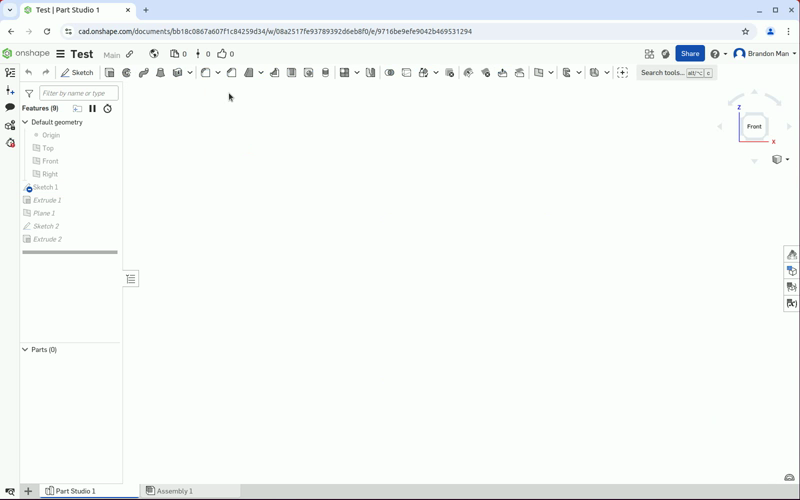
key(shift+s)
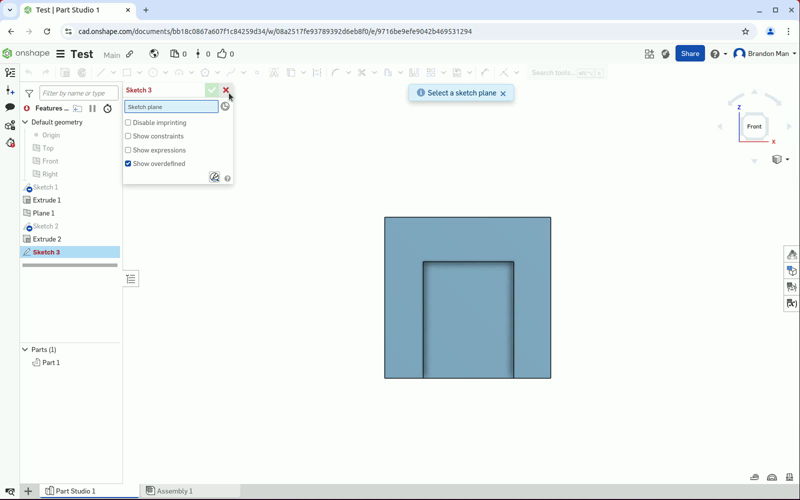
mouse_move(73, 215)
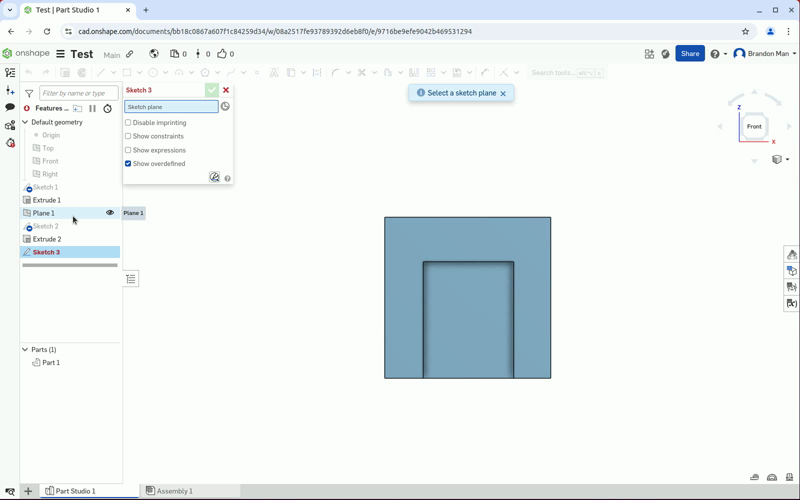
click(73, 215)
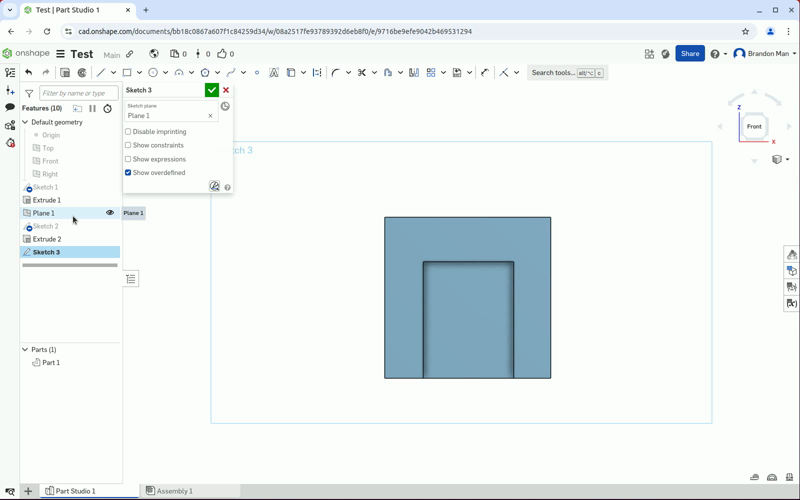
mouse_move(73, 352)
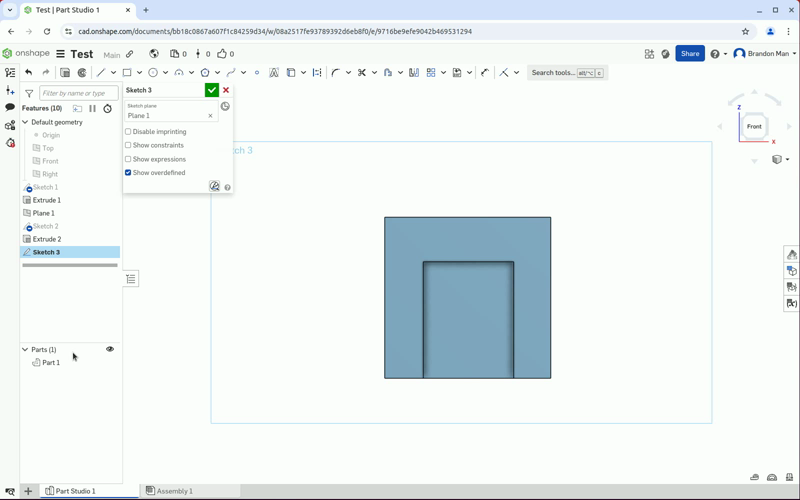
key(y)
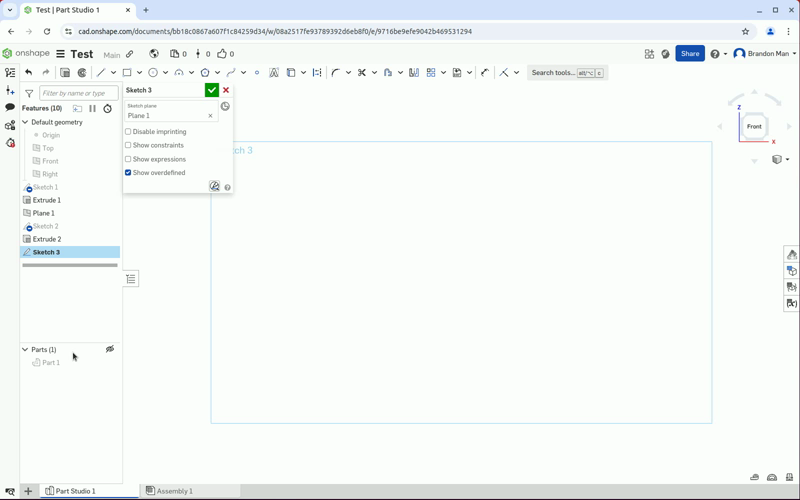
key(l)
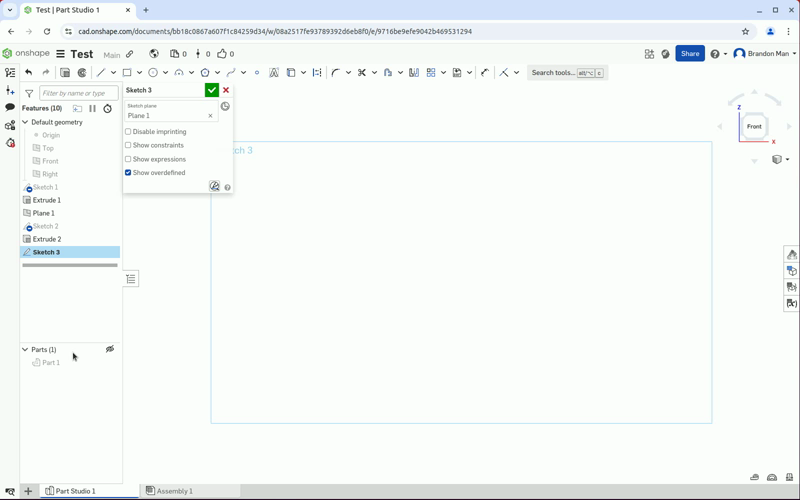
key_down(shift)
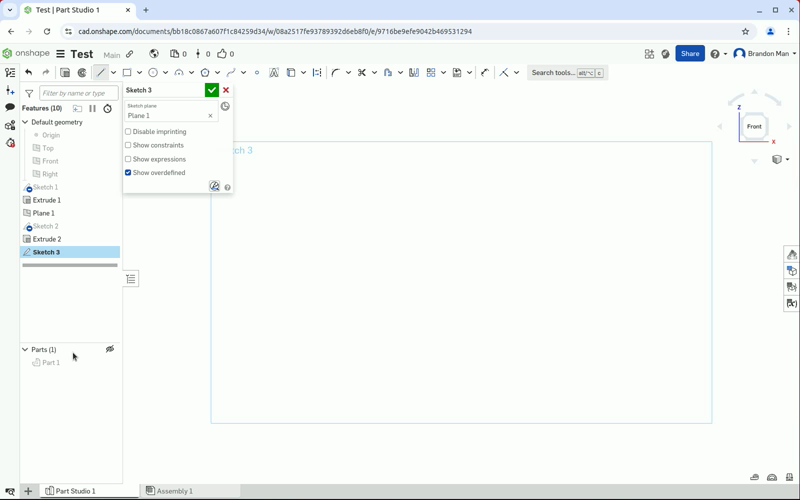
mouse_move(384, 261)
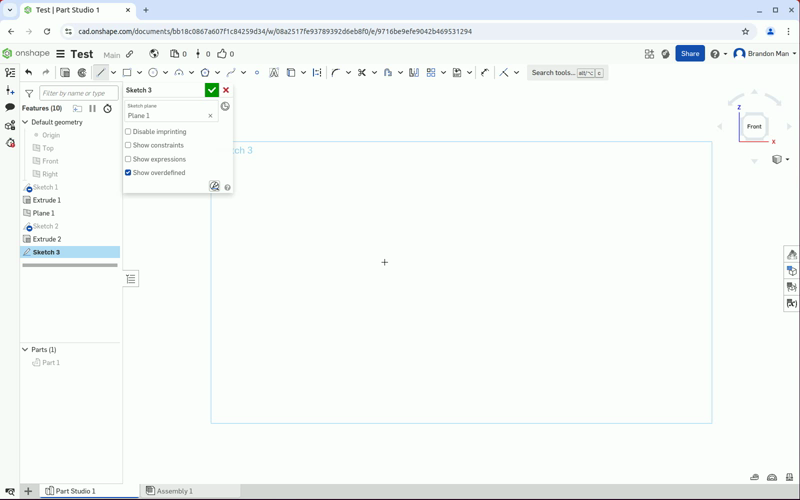
click(384, 261)
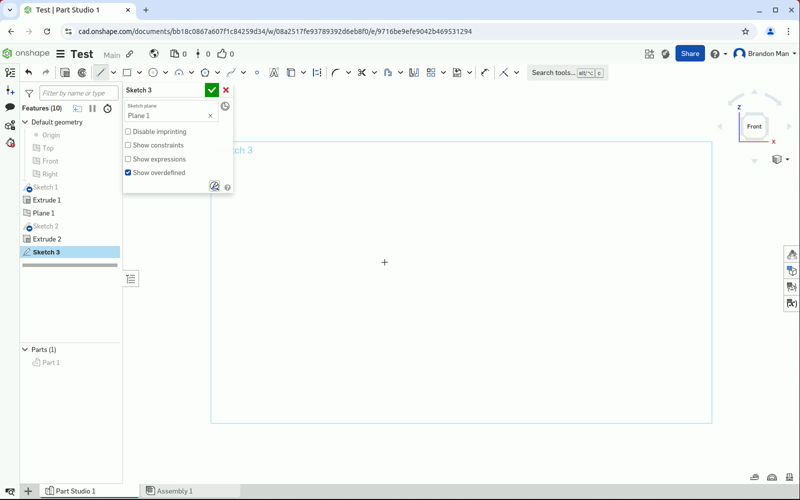
key_up(shift)
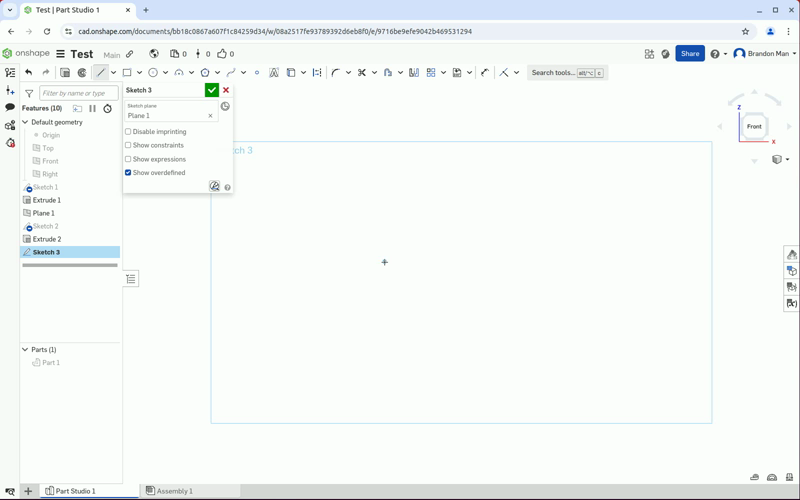
key_down(shift)
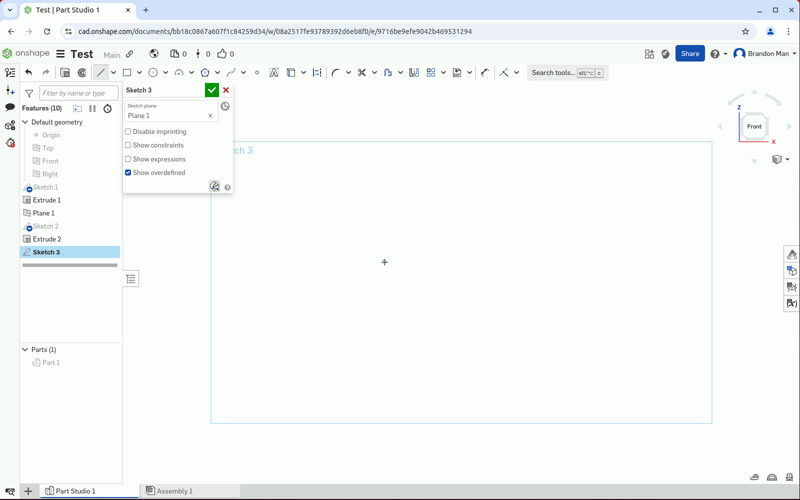
mouse_move(414, 261)
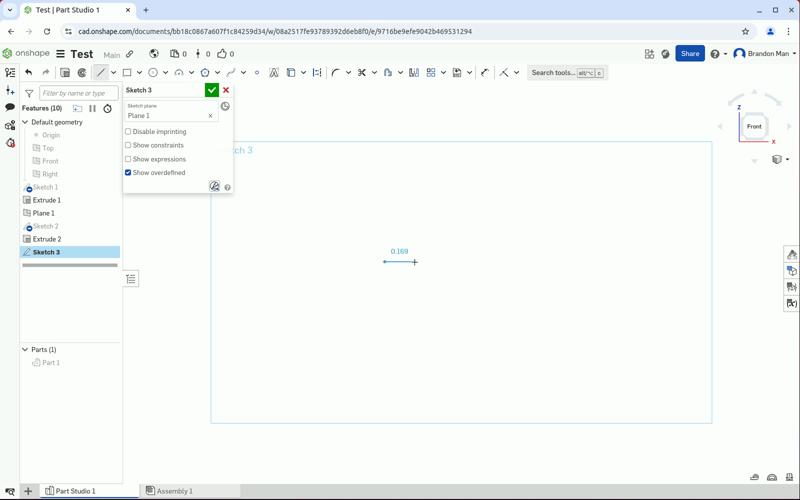
mouse_move(422, 261)
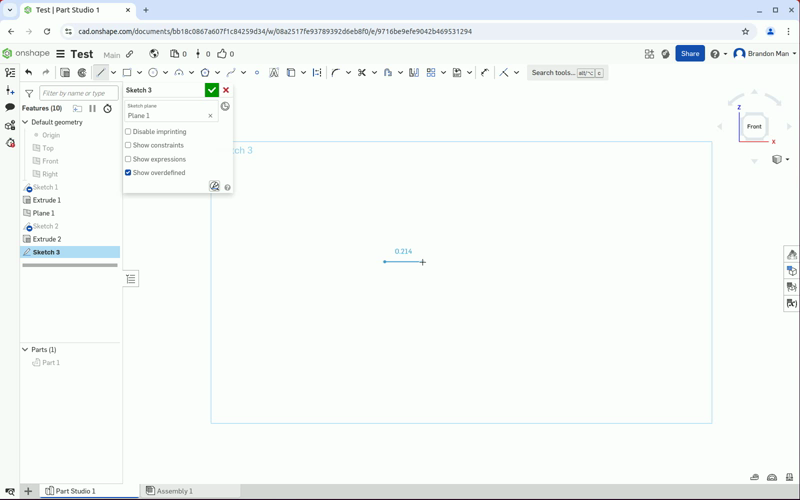
click(422, 261)
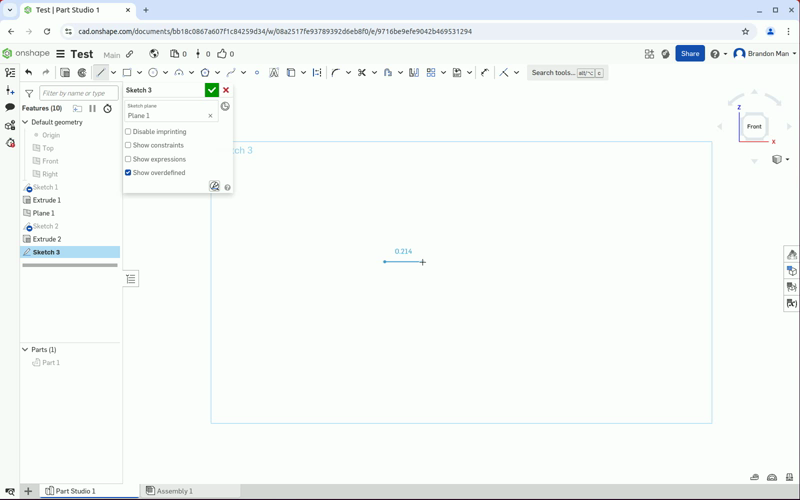
key_up(shift)
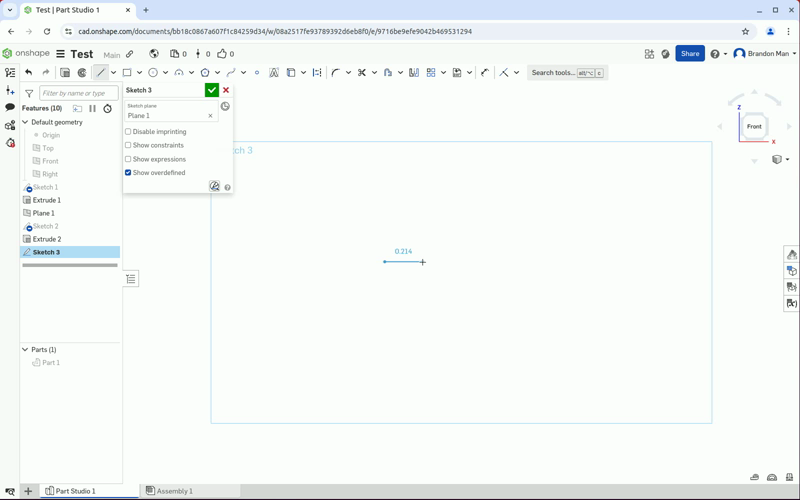
key_down(shift)
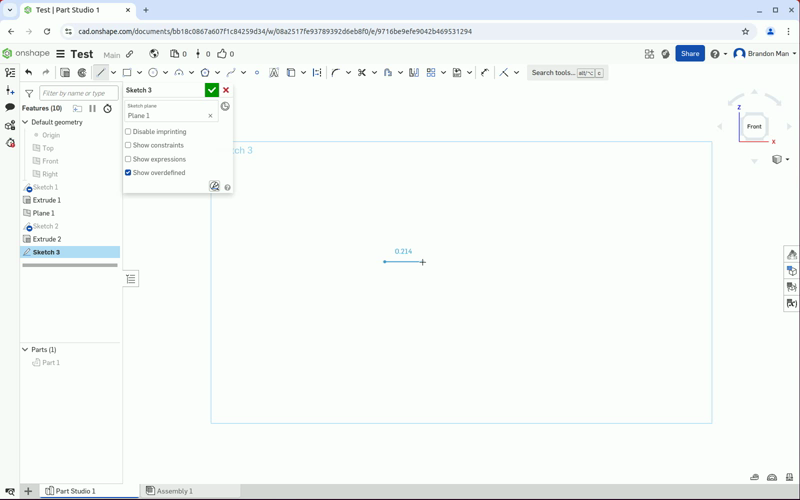
mouse_move(512, 261)
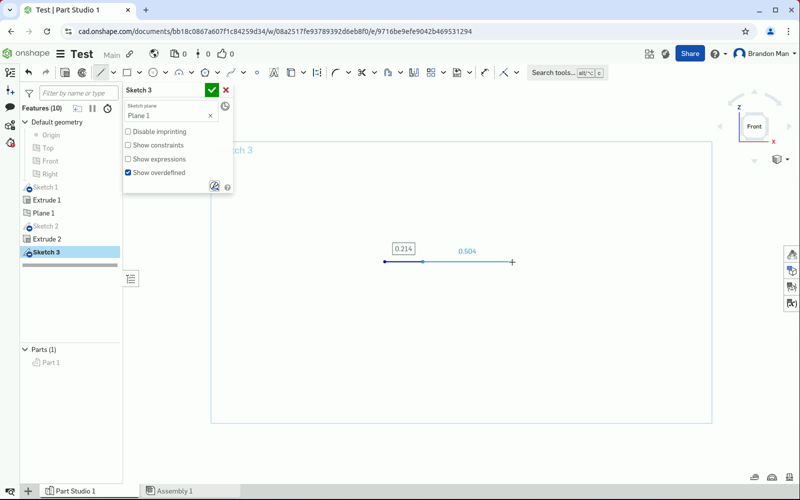
click(512, 261)
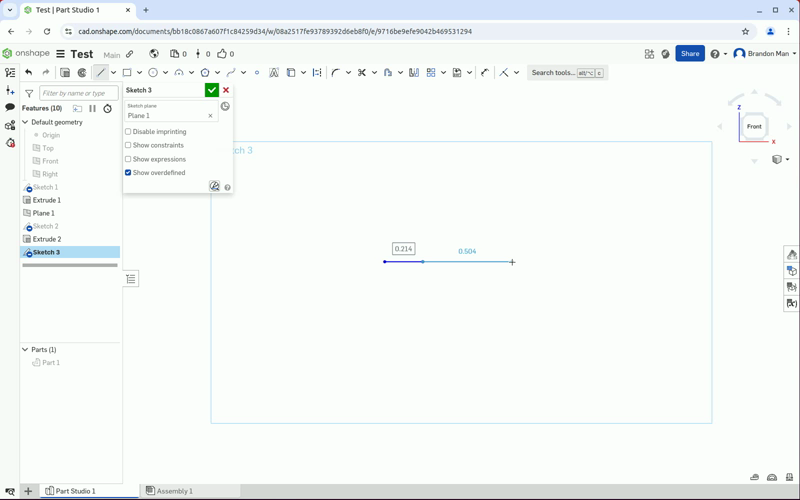
key_up(shift)
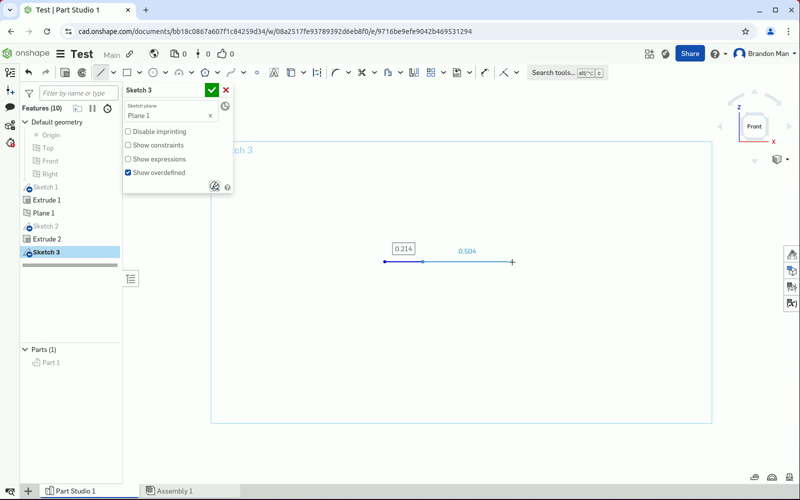
key_down(shift)
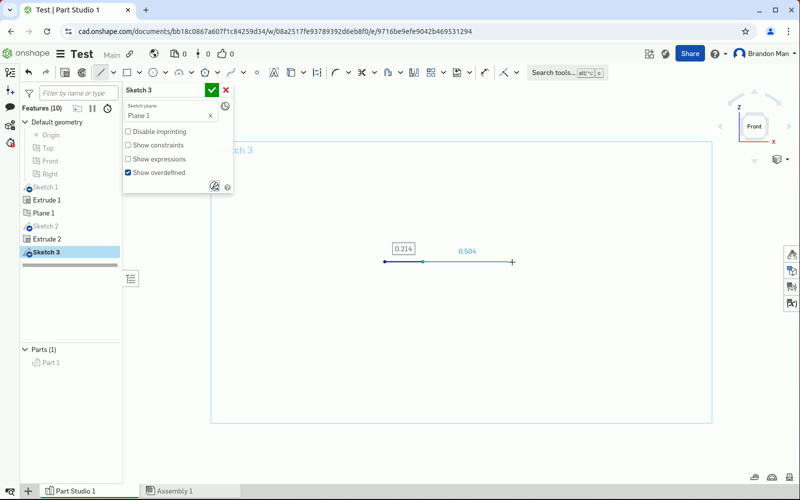
mouse_move(542, 261)
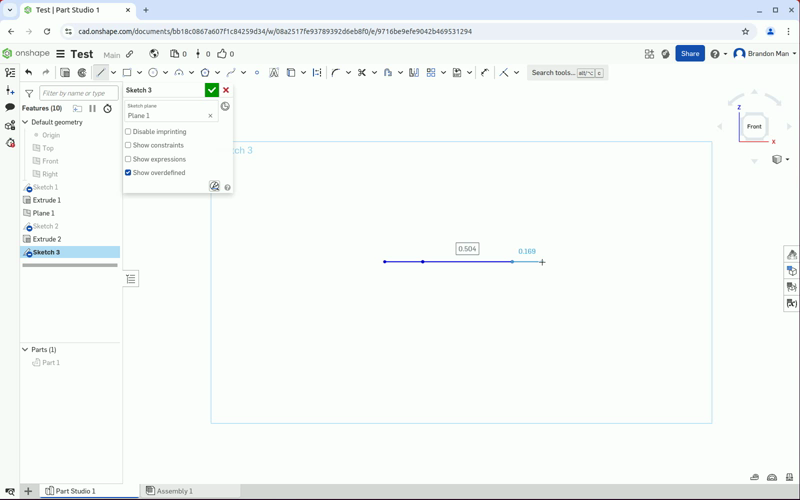
mouse_move(550, 261)
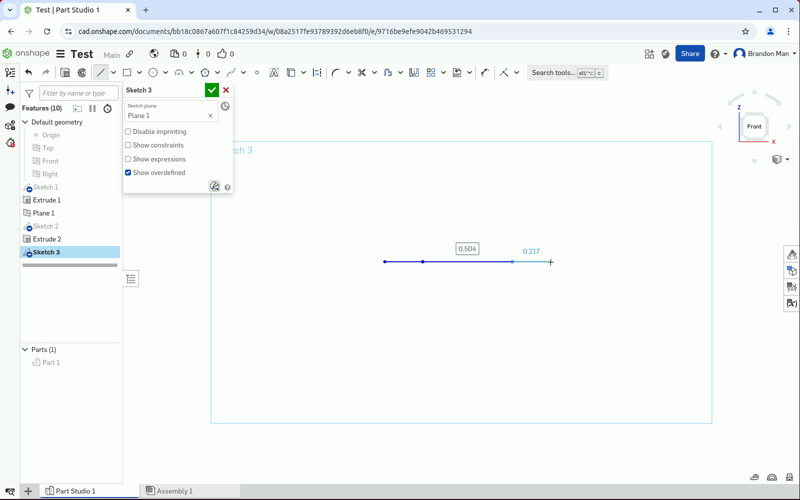
click(550, 261)
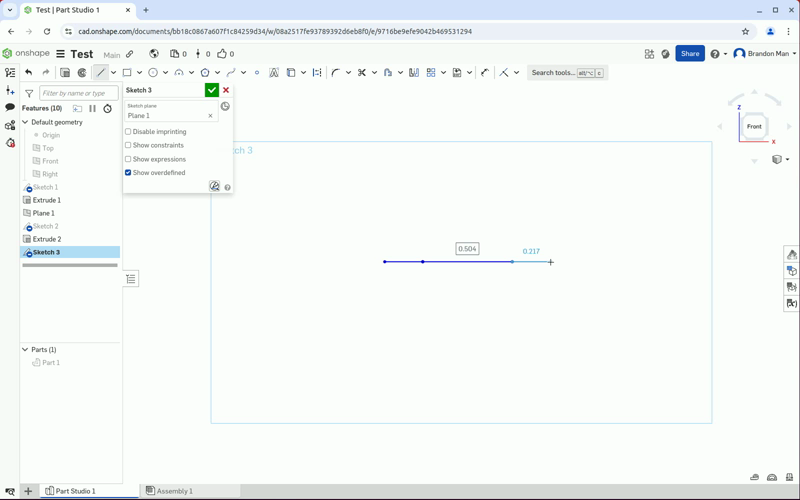
key_up(shift)
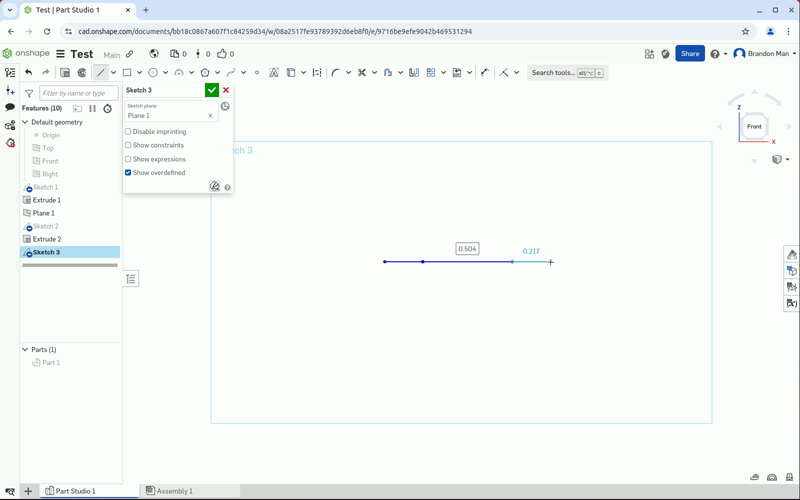
key_down(shift)
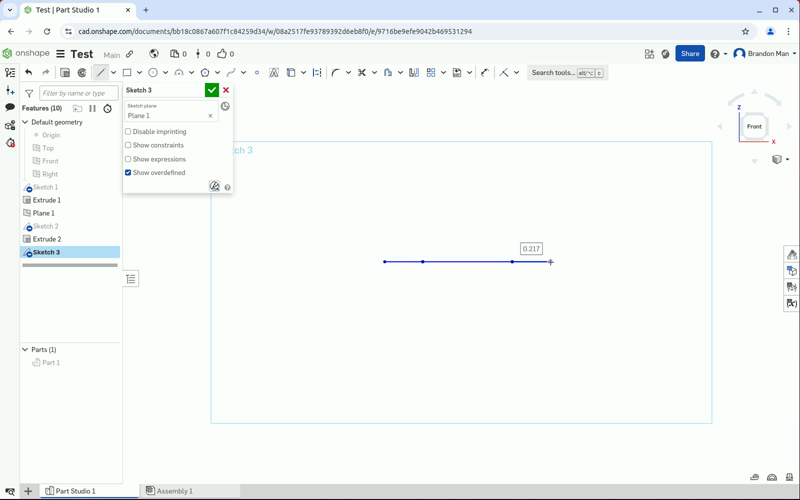
mouse_move(580, 261)
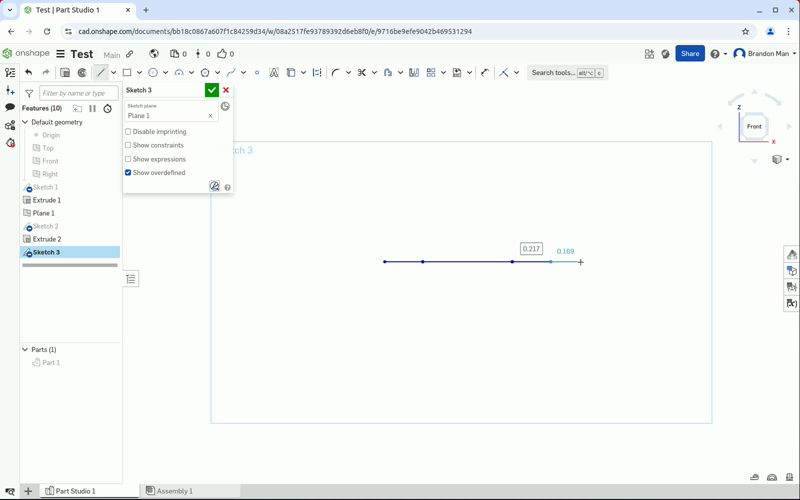
mouse_move(550, 216)
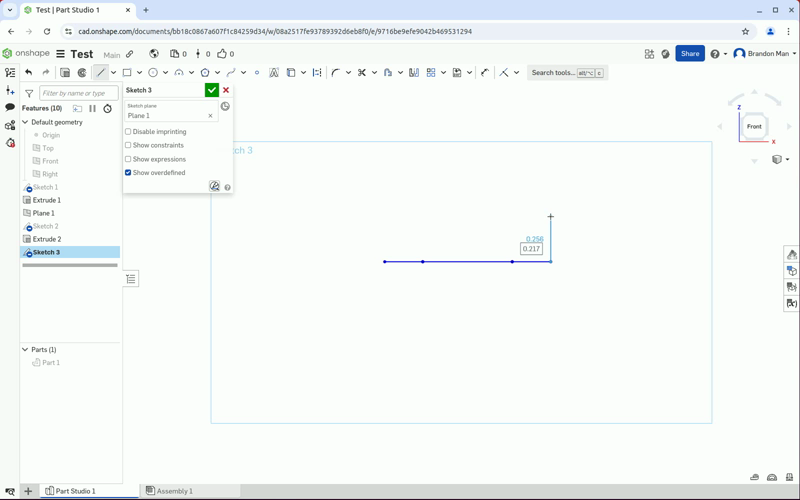
click(550, 216)
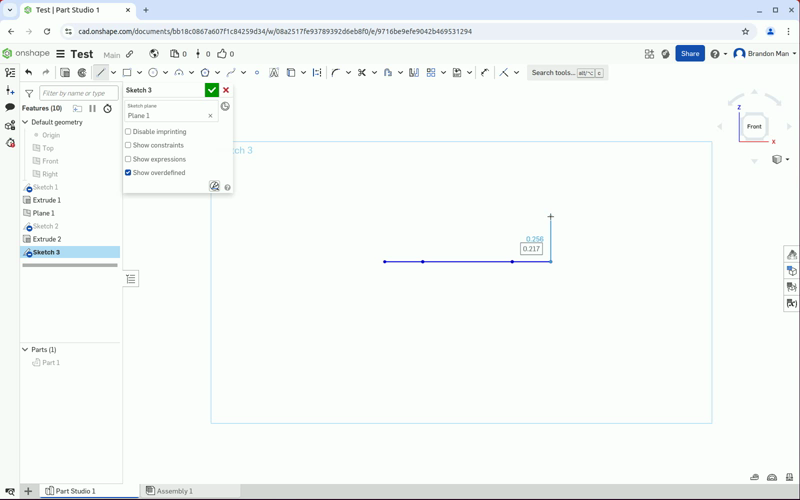
key_up(shift)
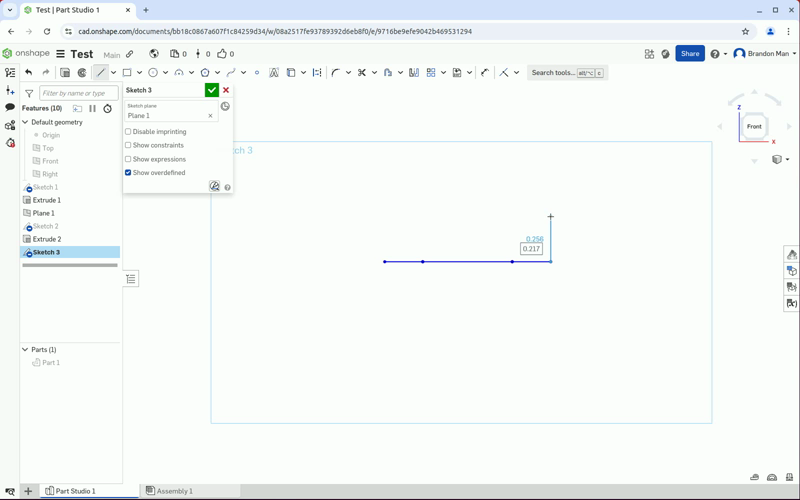
key_down(shift)
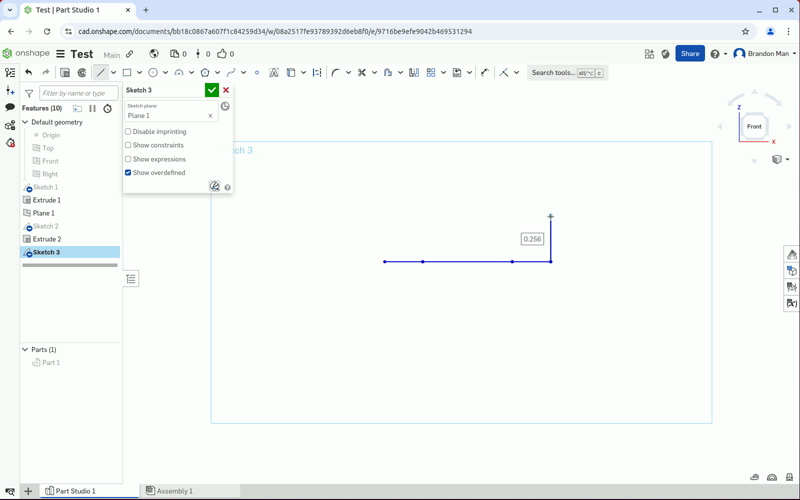
mouse_move(384, 216)
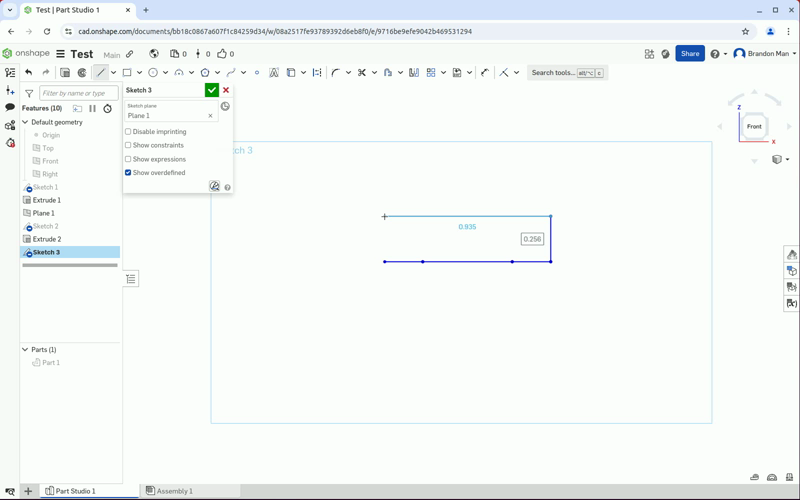
click(384, 216)
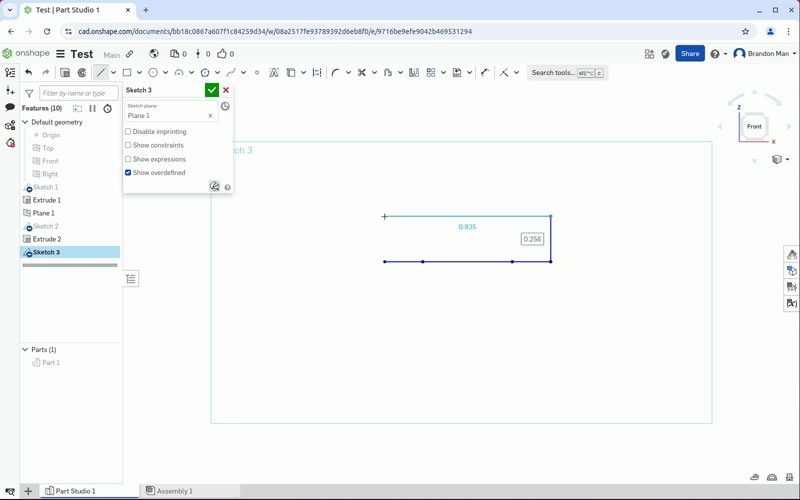
key_up(shift)
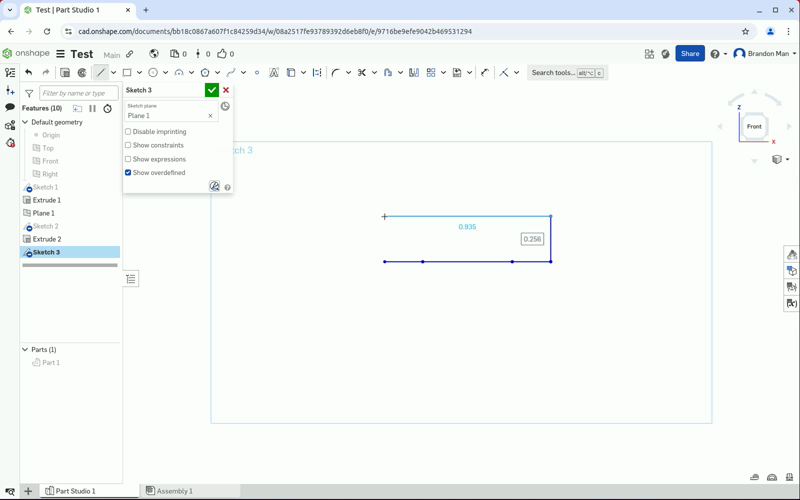
mouse_move(414, 216)
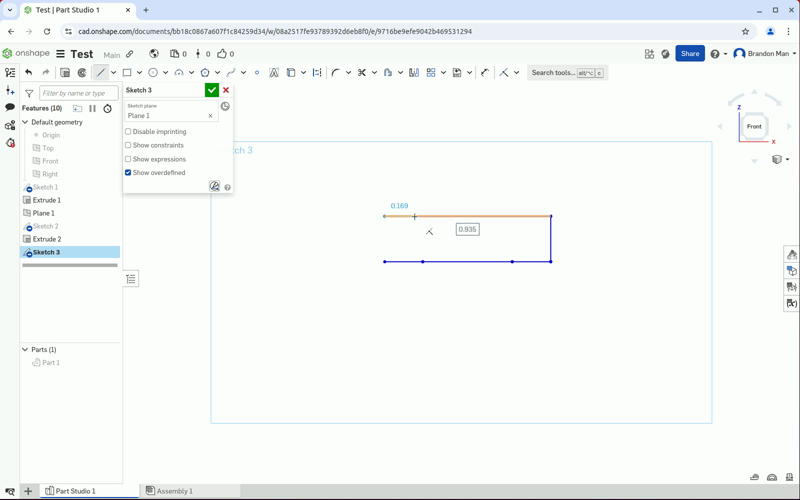
key_down(shift)
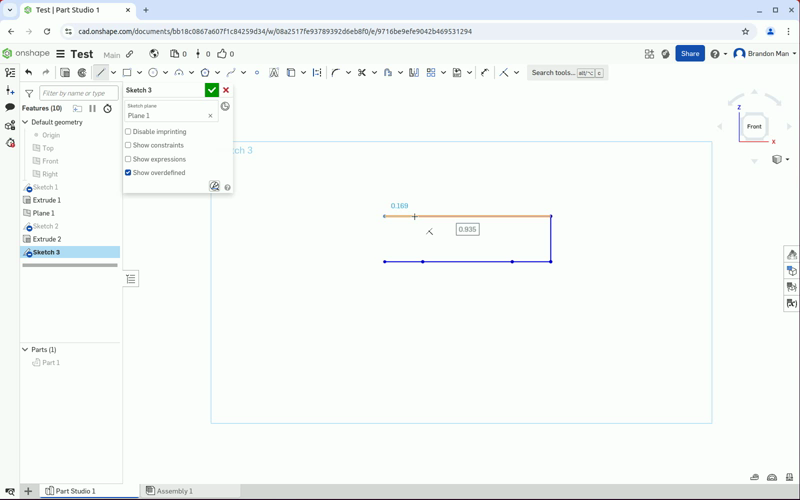
mouse_move(384, 261)
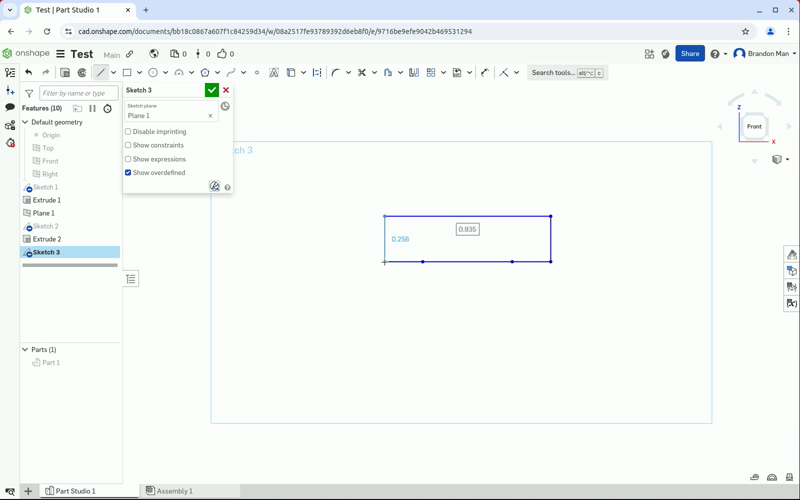
key_up(shift)
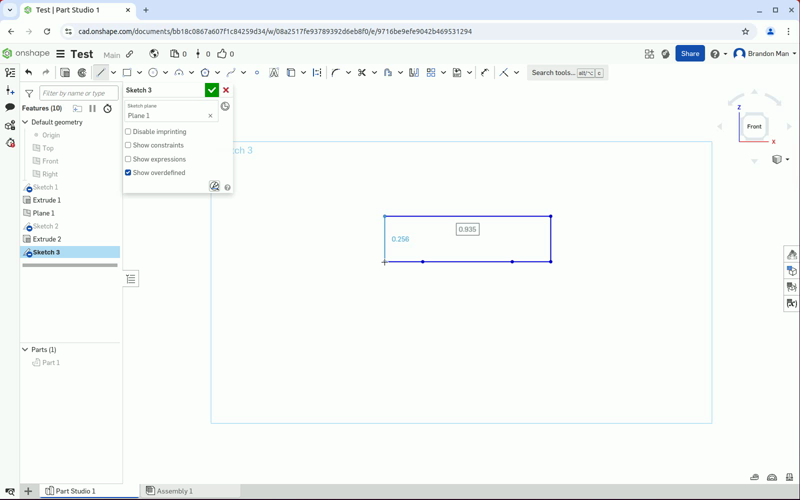
click(384, 261)
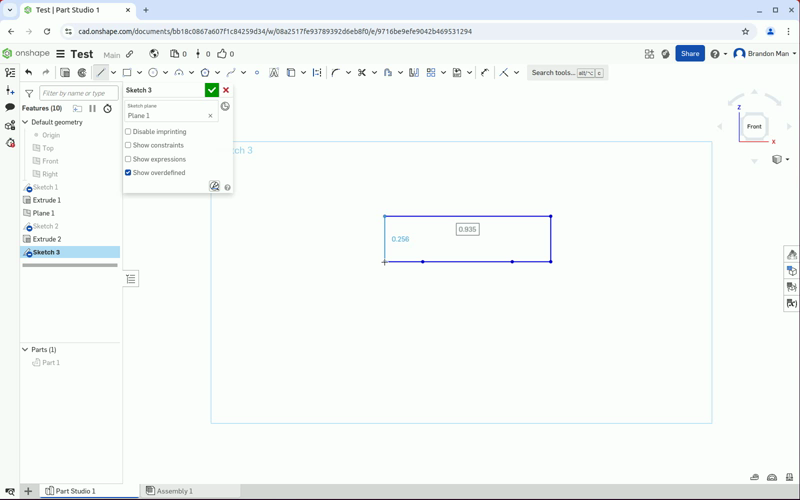
key(esc)
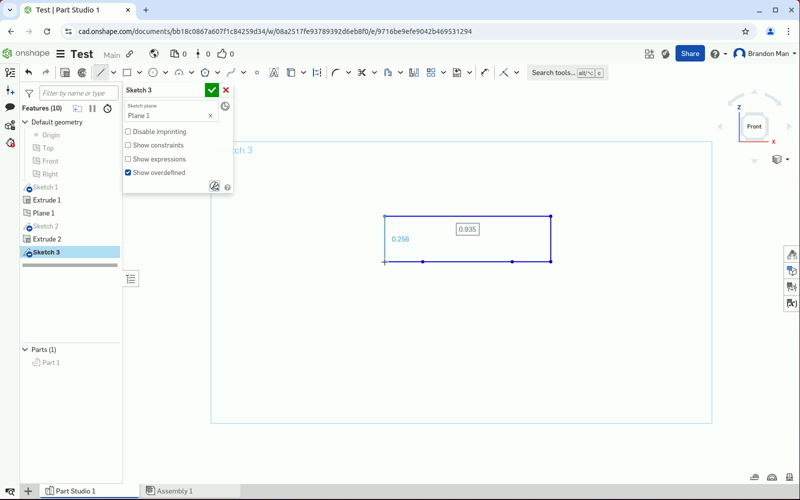
mouse_move(508, 233)
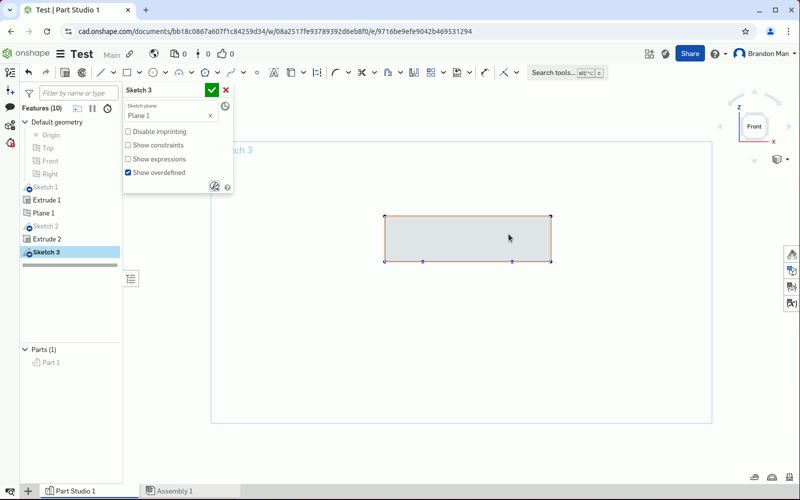
click(508, 233)
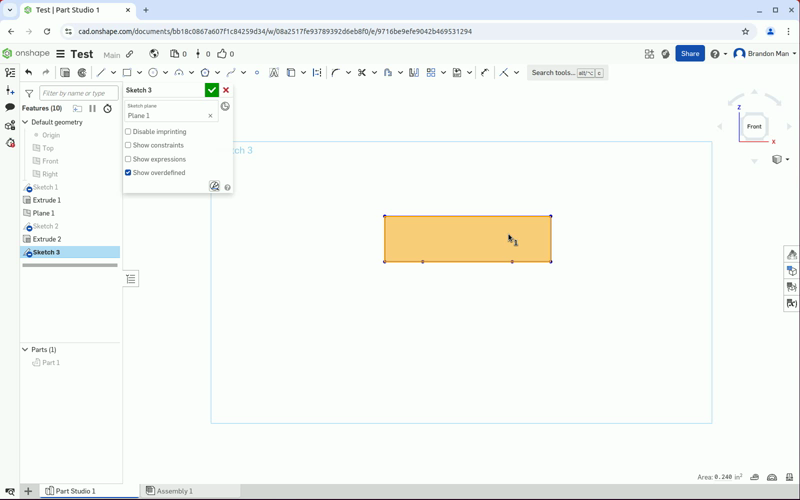
mouse_move(73, 352)
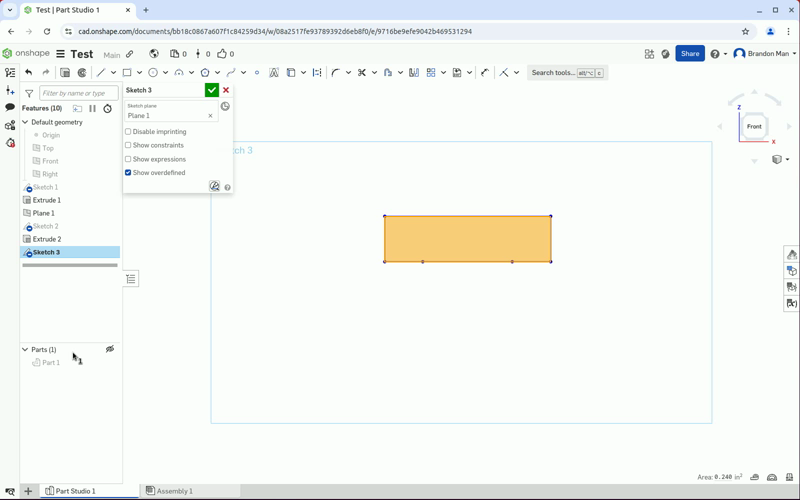
key(shift+y)
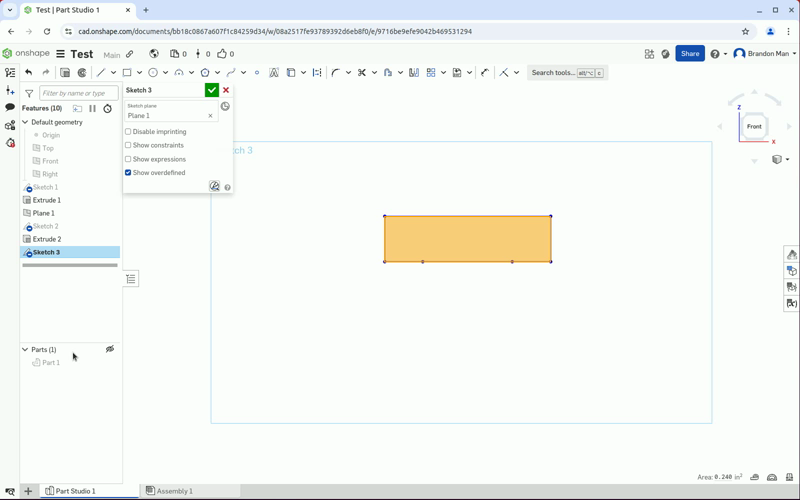
key(shift+e)
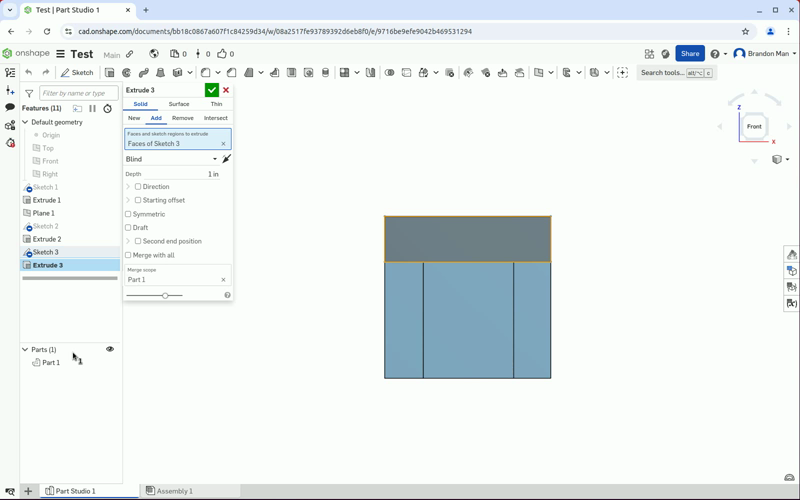
mouse_move(143, 106)
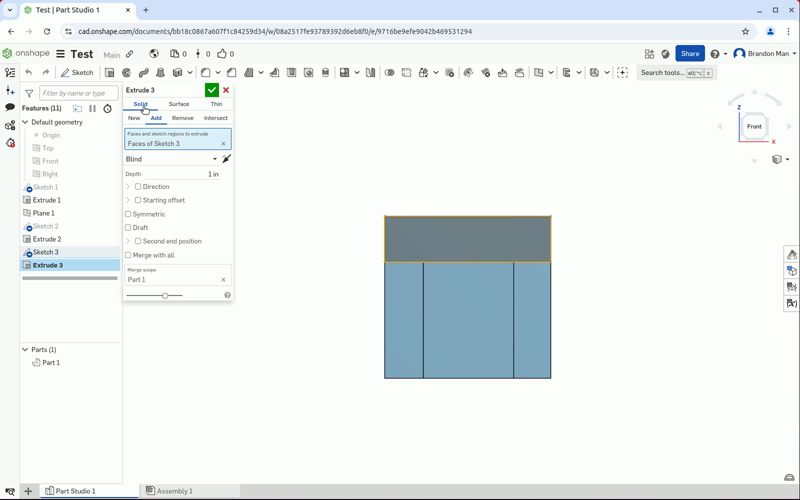
click(143, 106)
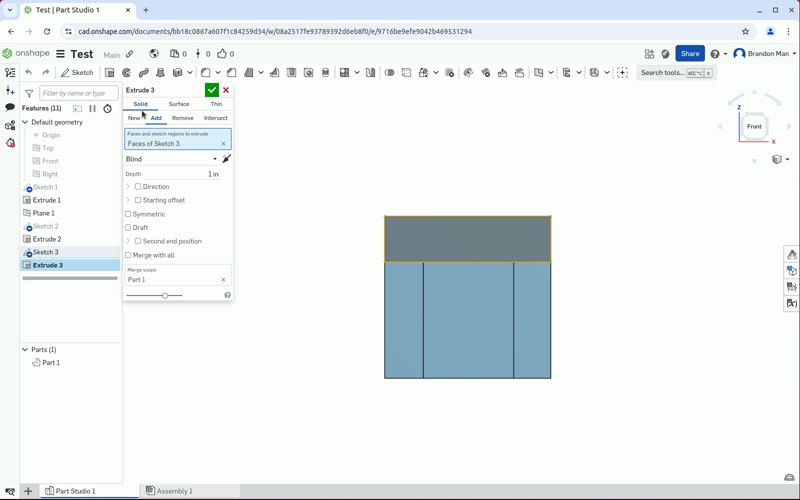
mouse_move(137, 120)
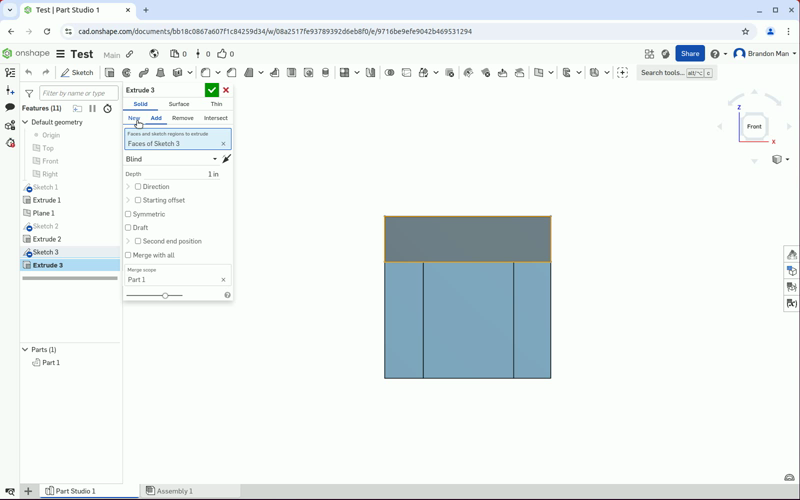
click(137, 120)
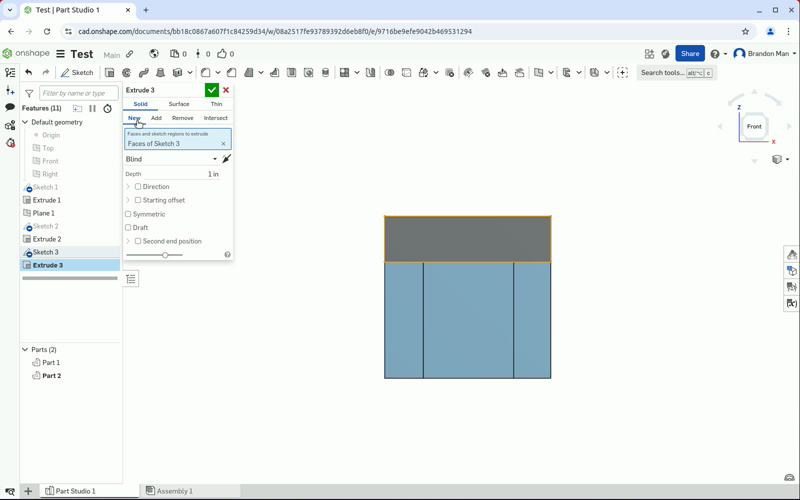
key(tab, 4)
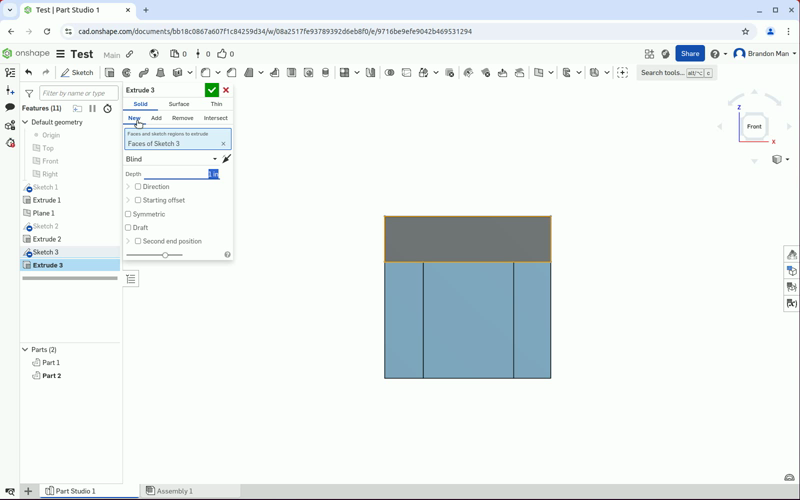
text(0.264)
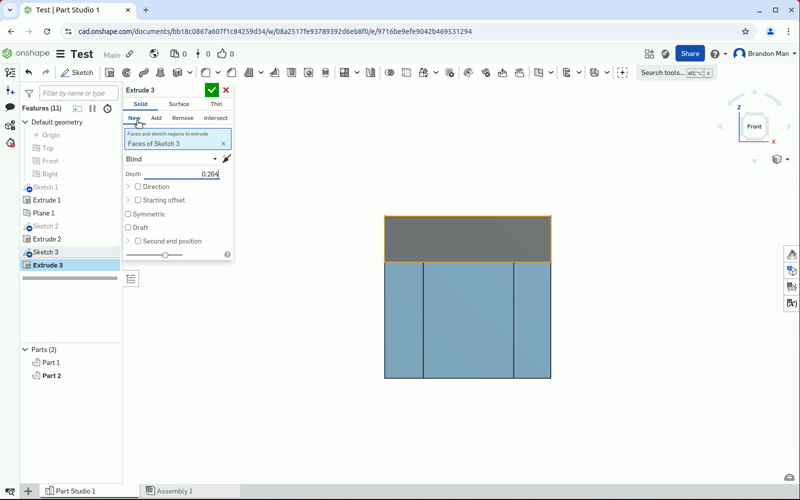
key(enter)
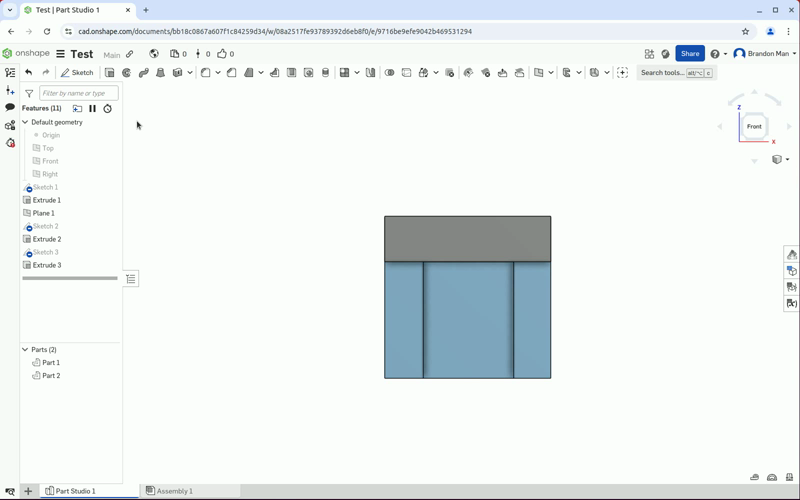
key(shift+h)
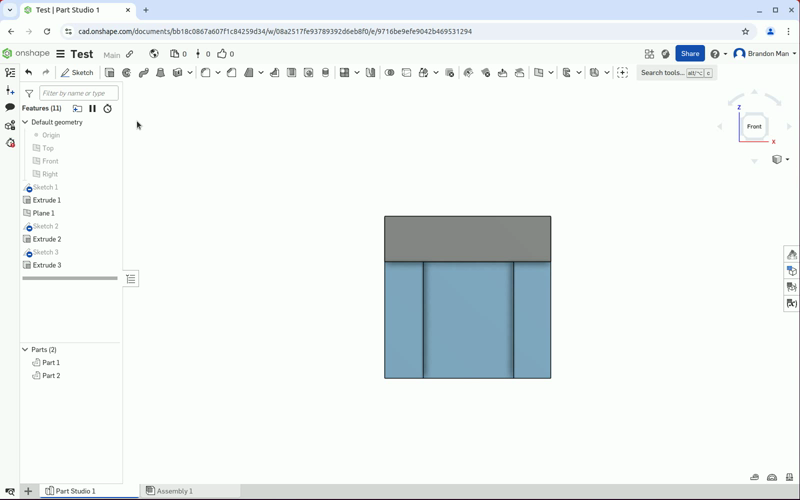
key(shift+h)
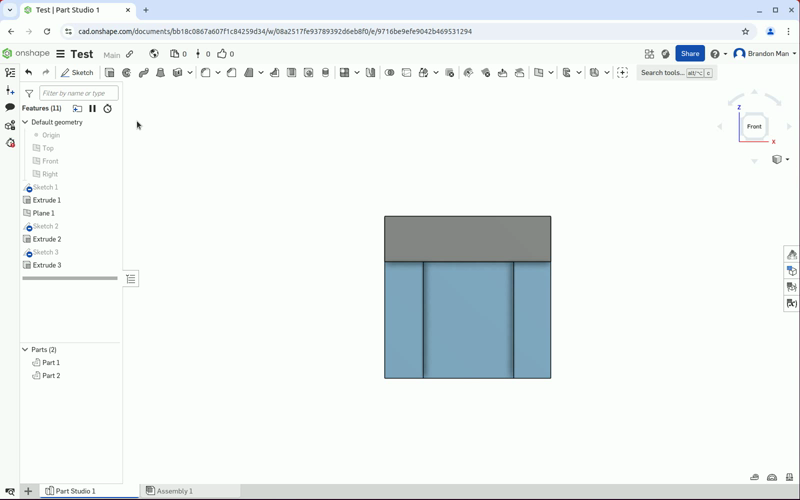
mouse_move(73, 189)
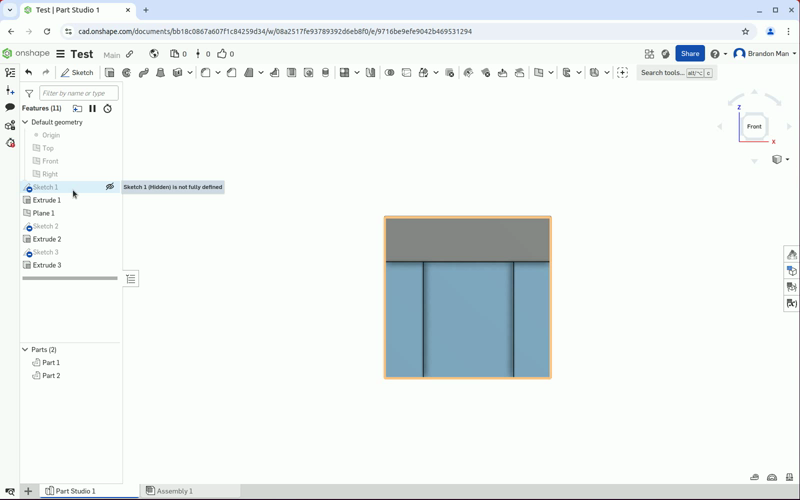
click(73, 189)
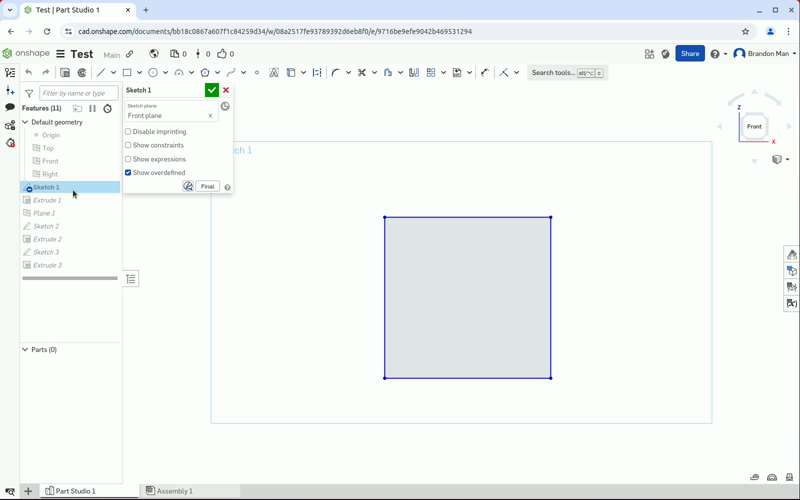
mouse_move(229, 92)
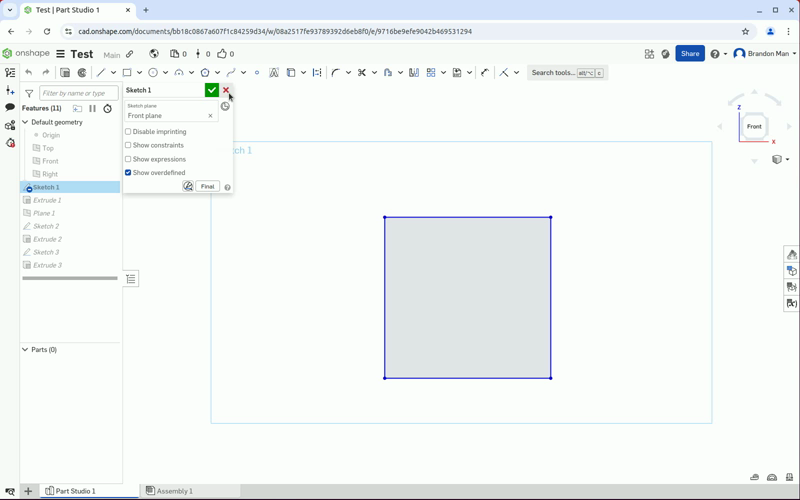
click(229, 92)
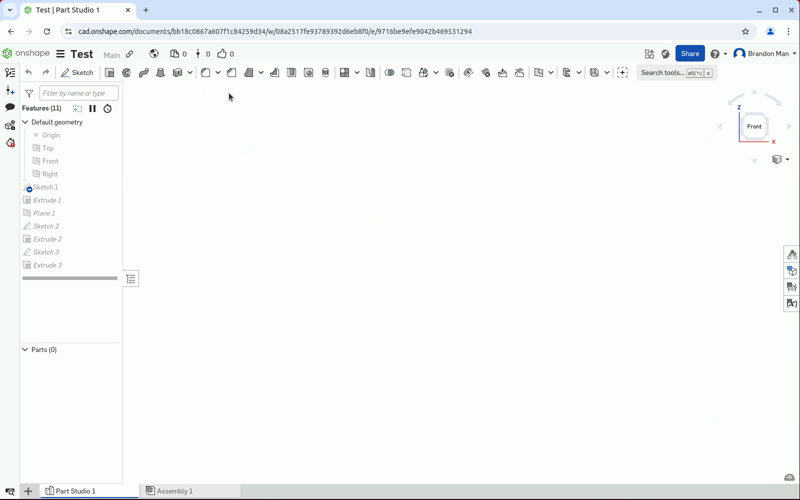
mouse_move(541, 75)
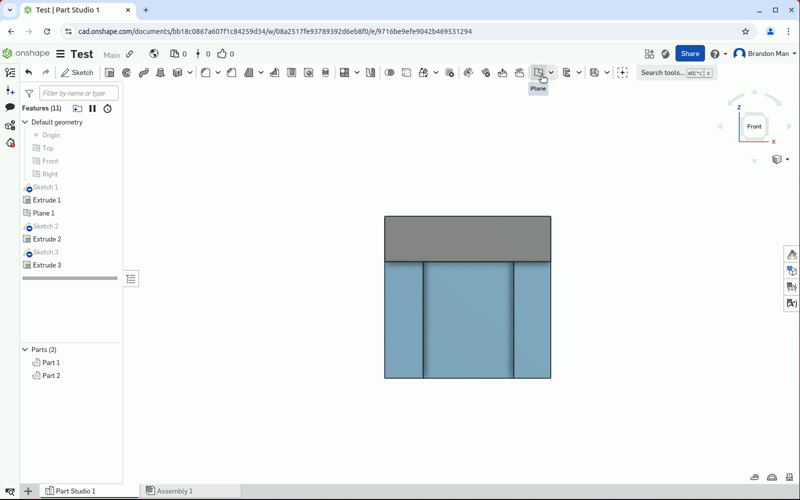
click(541, 75)
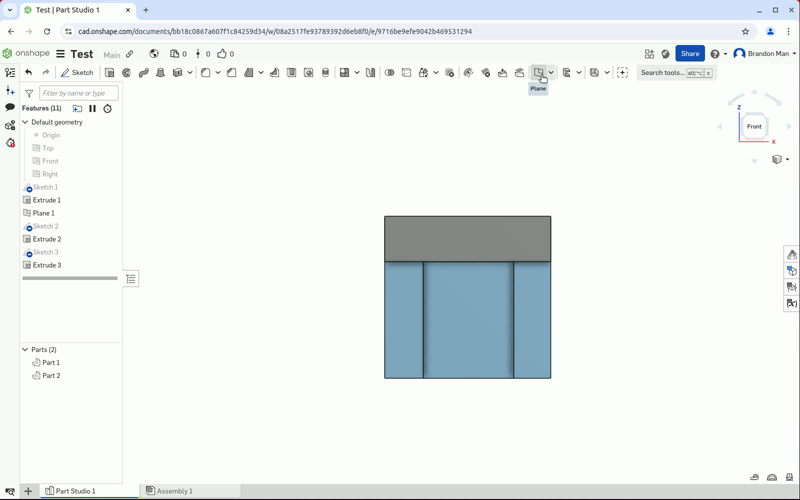
mouse_move(73, 163)
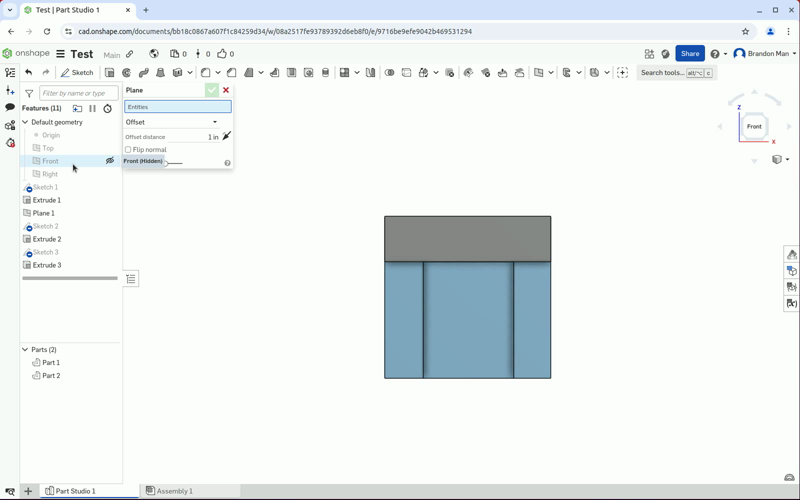
click(73, 163)
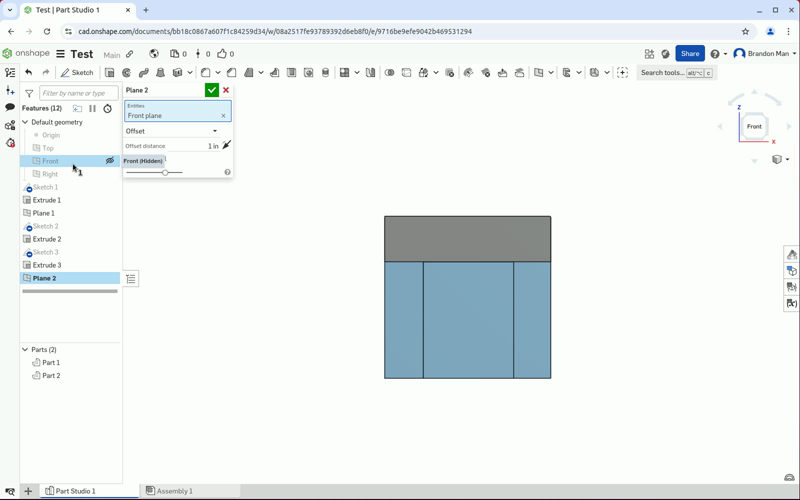
key(tab, 2)
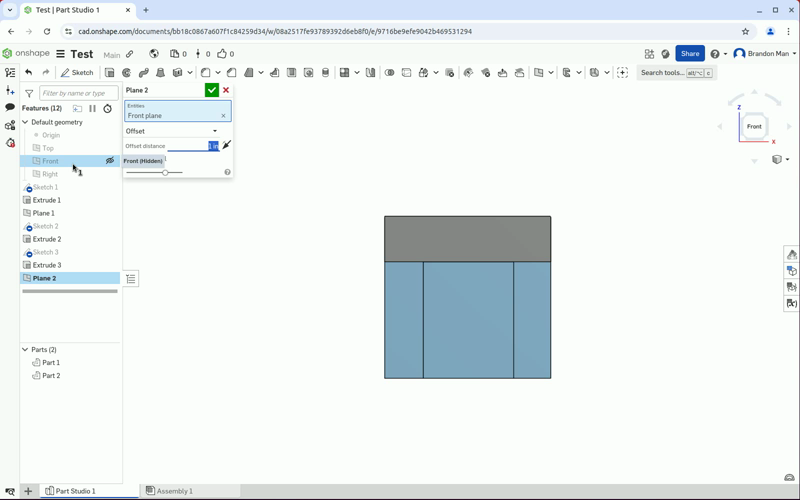
text(0.145)
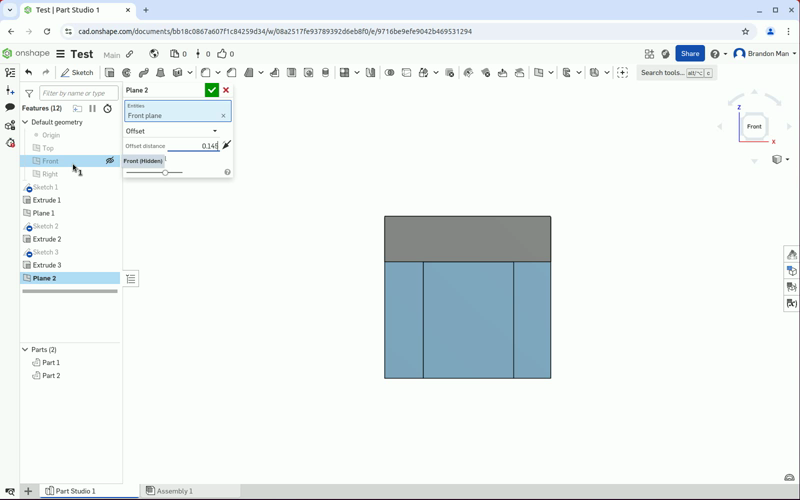
key(enter, 2)
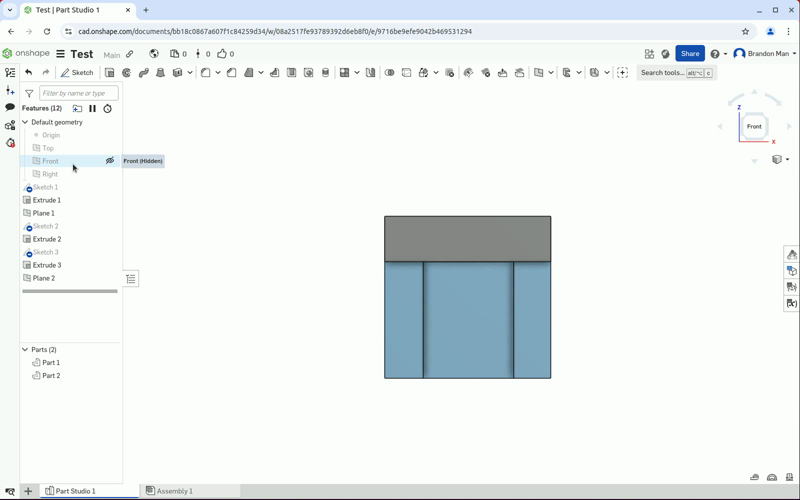
key(shift+s)
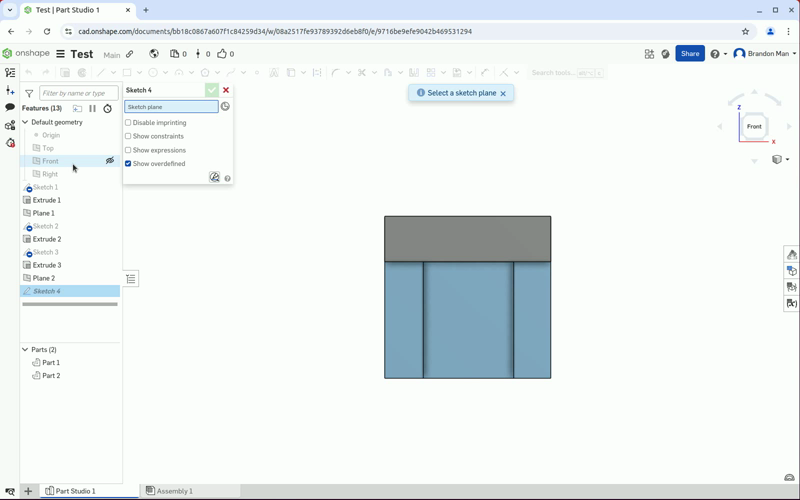
mouse_move(73, 280)
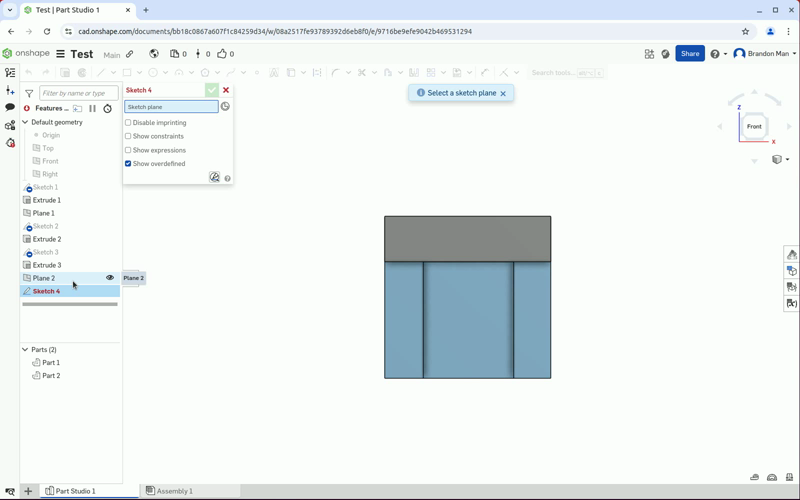
click(73, 280)
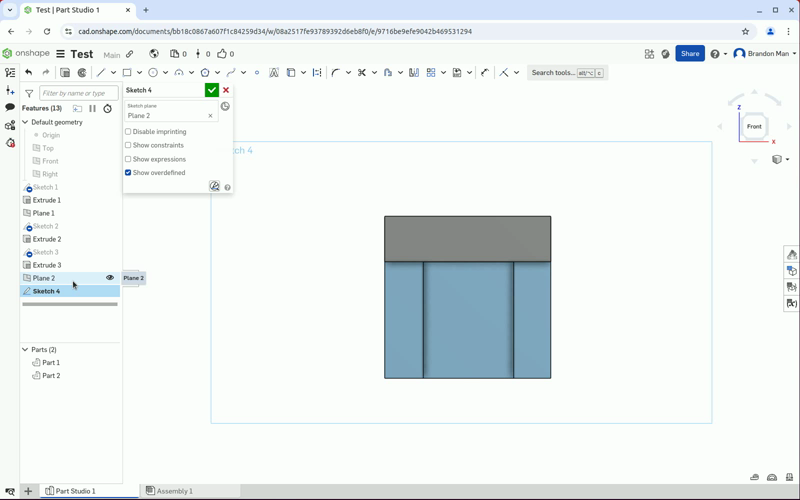
mouse_move(73, 352)
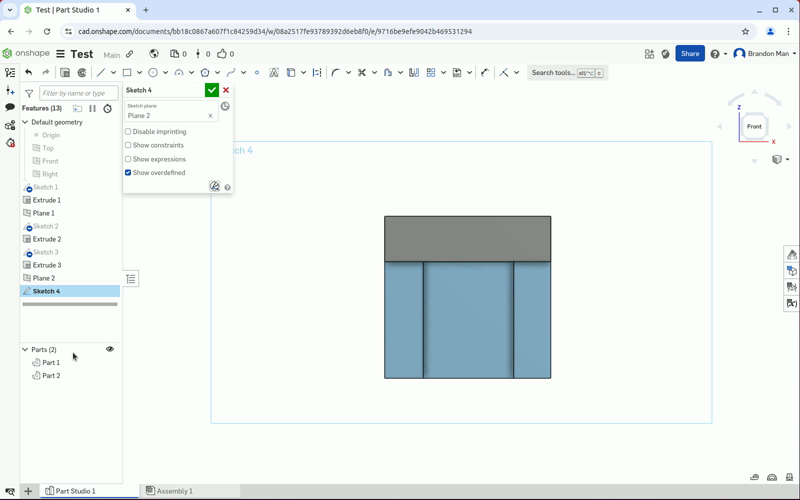
key(y)
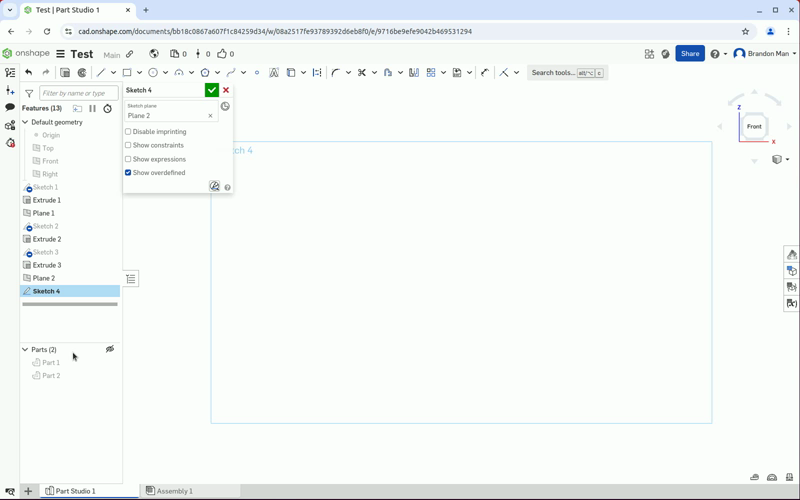
key(l)
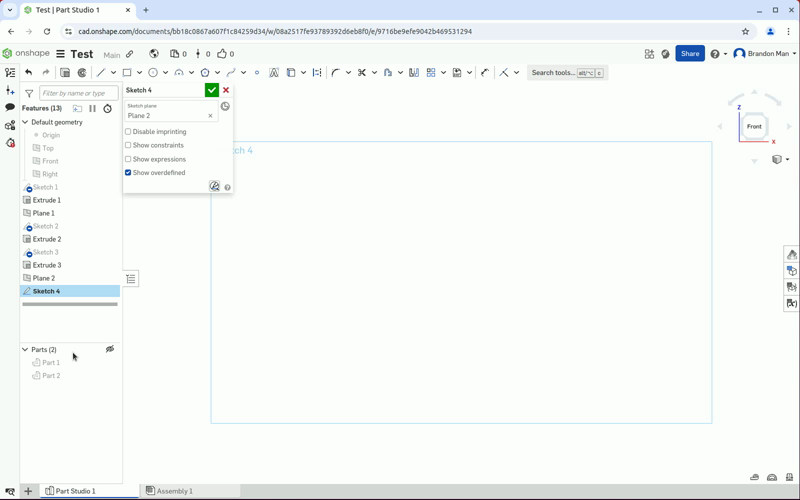
key_down(shift)
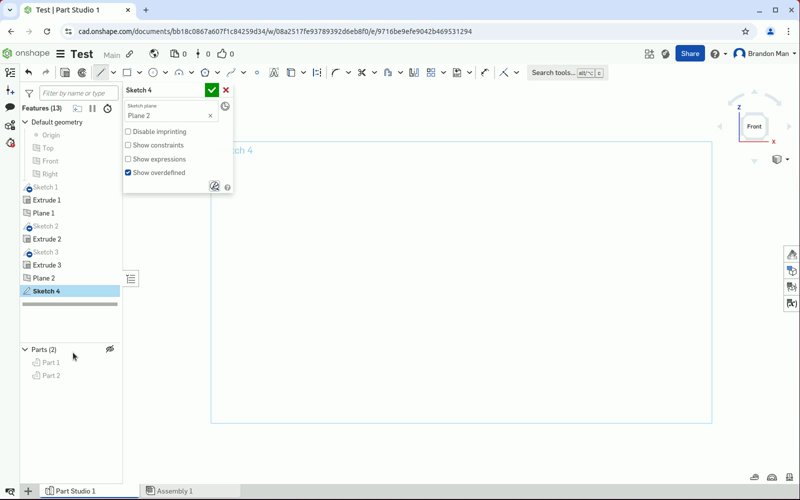
mouse_move(423, 282)
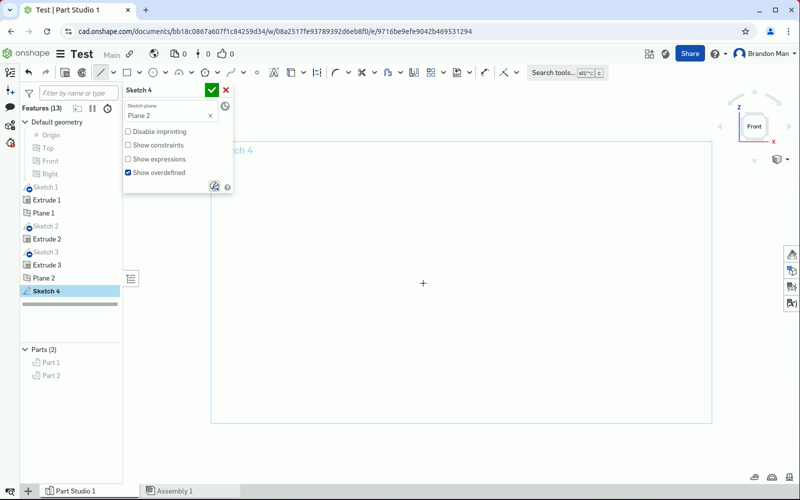
click(423, 282)
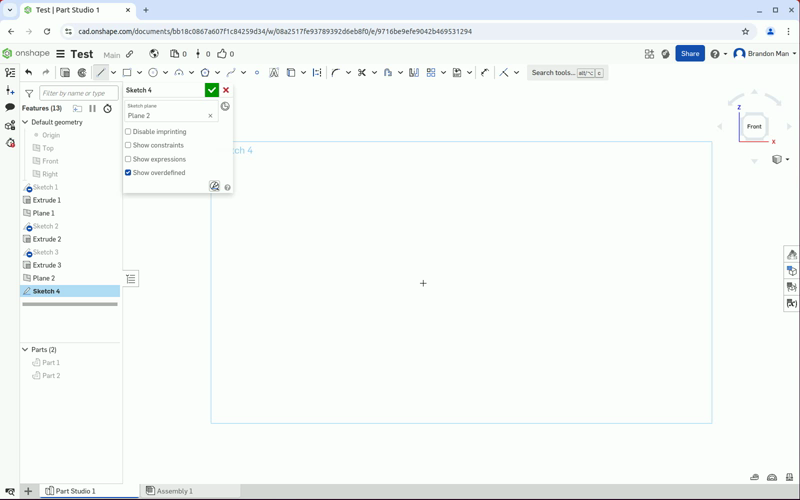
key_up(shift)
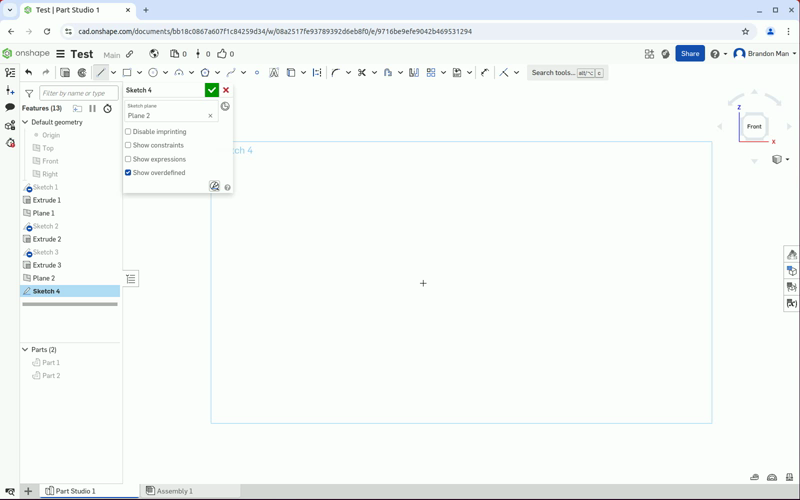
key_down(shift)
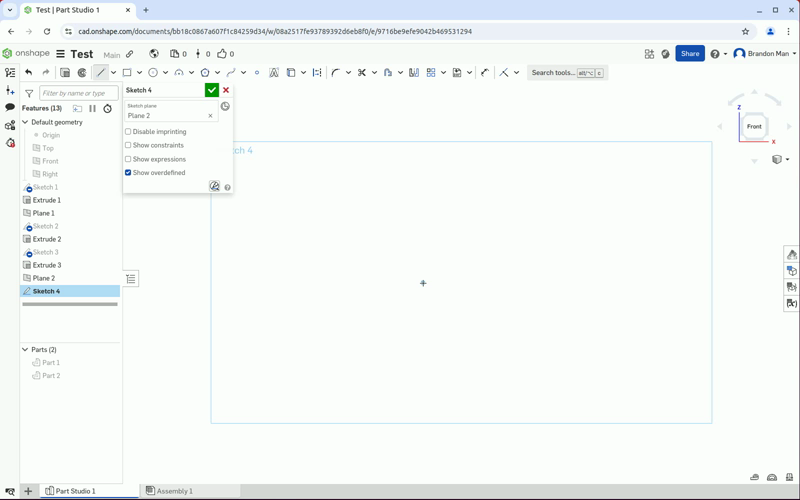
mouse_move(513, 282)
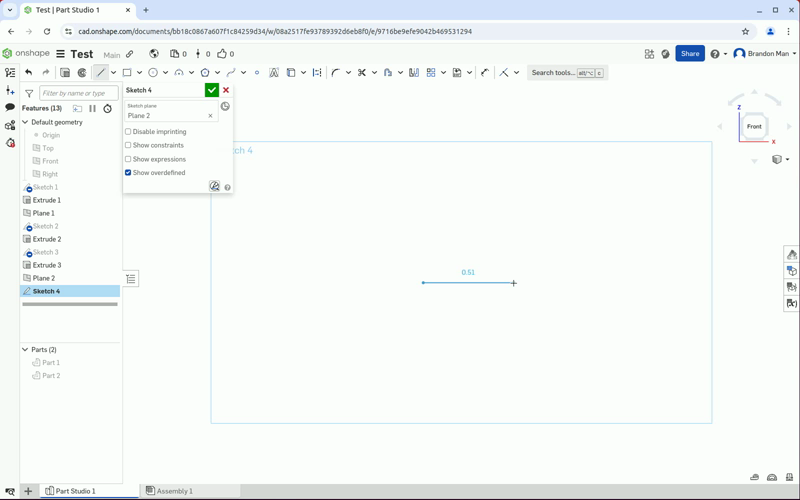
click(513, 282)
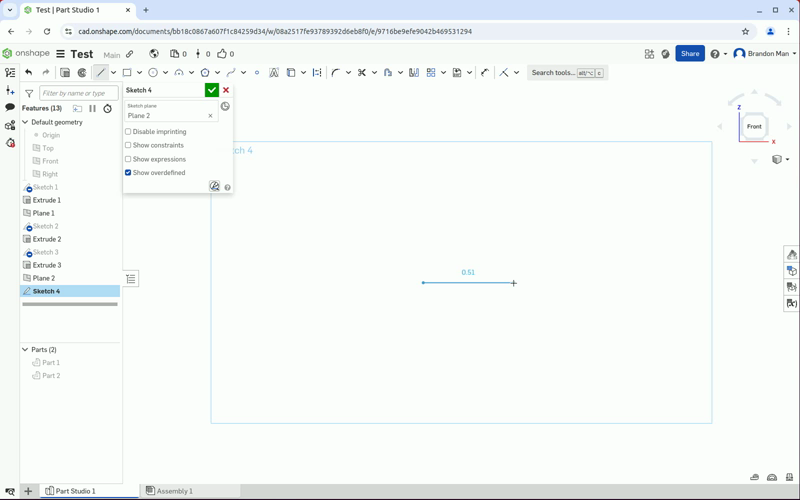
key_up(shift)
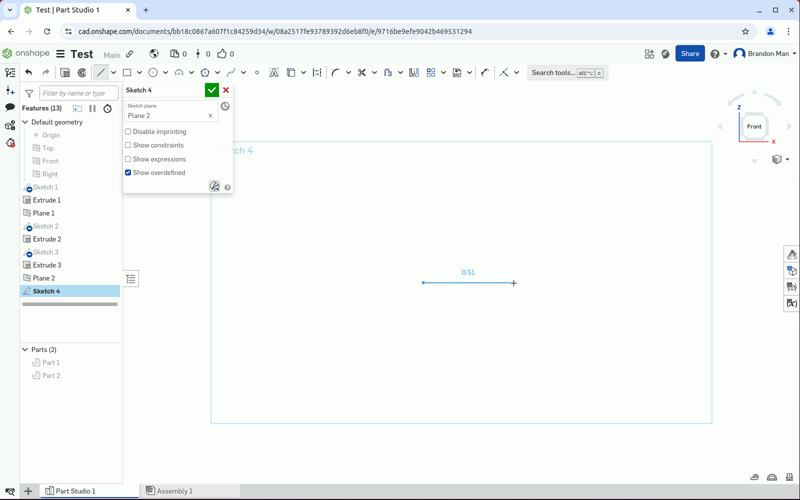
key_down(shift)
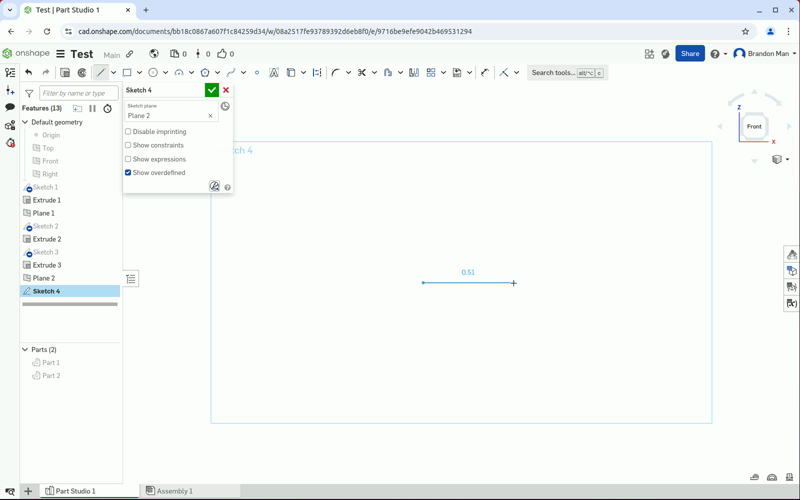
mouse_move(543, 282)
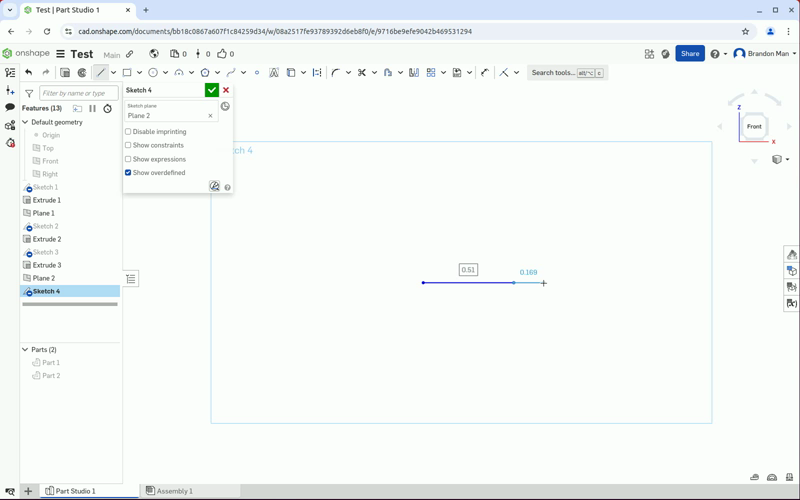
mouse_move(513, 261)
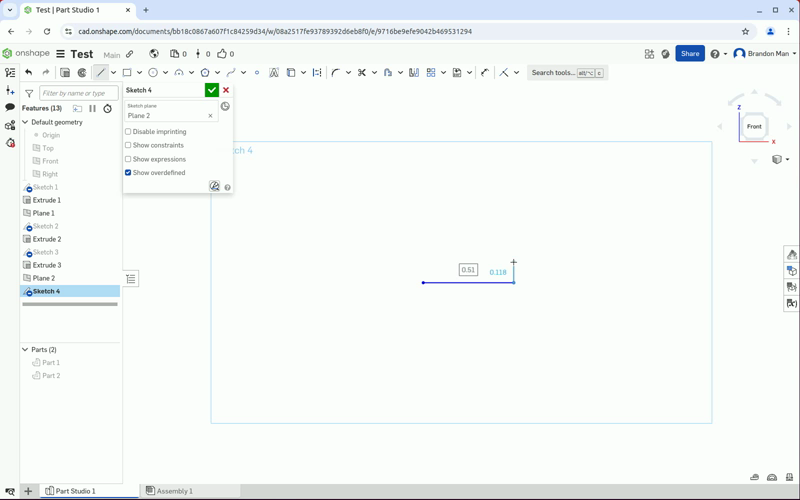
click(513, 261)
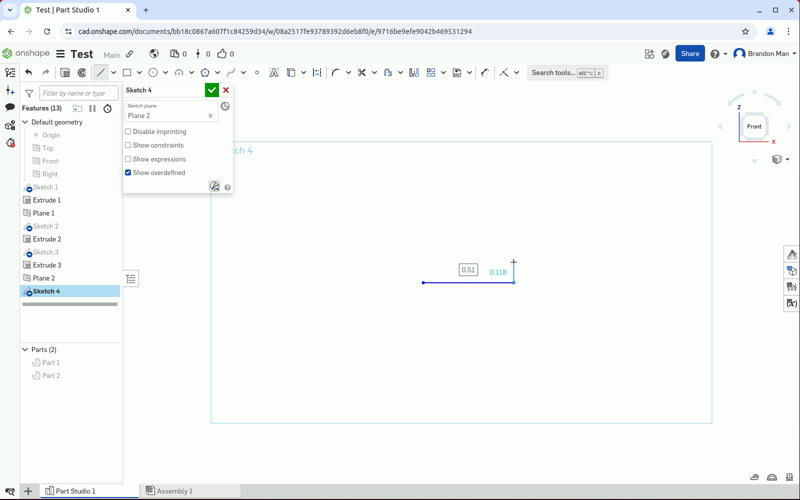
key_up(shift)
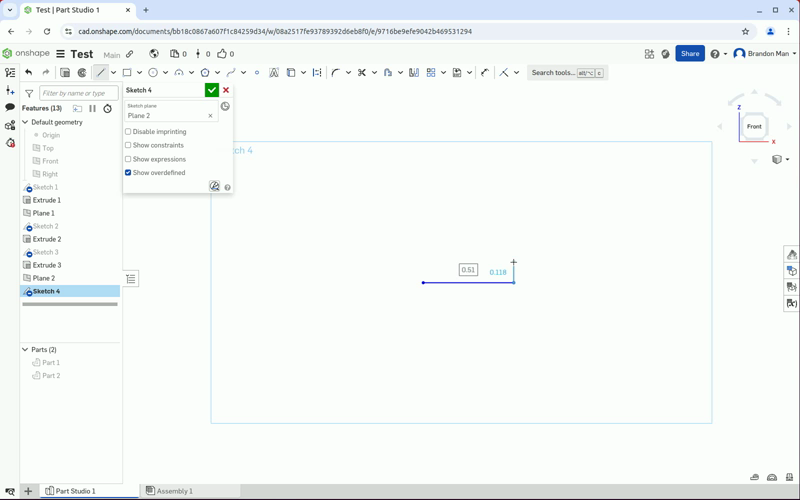
key_down(shift)
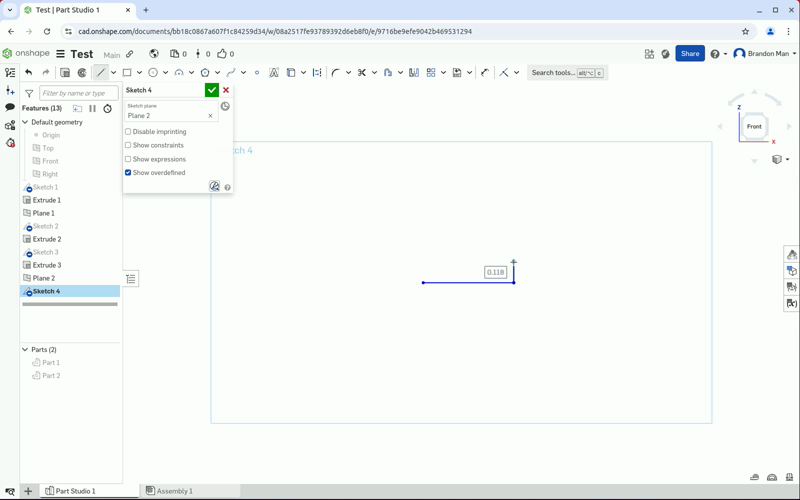
mouse_move(423, 261)
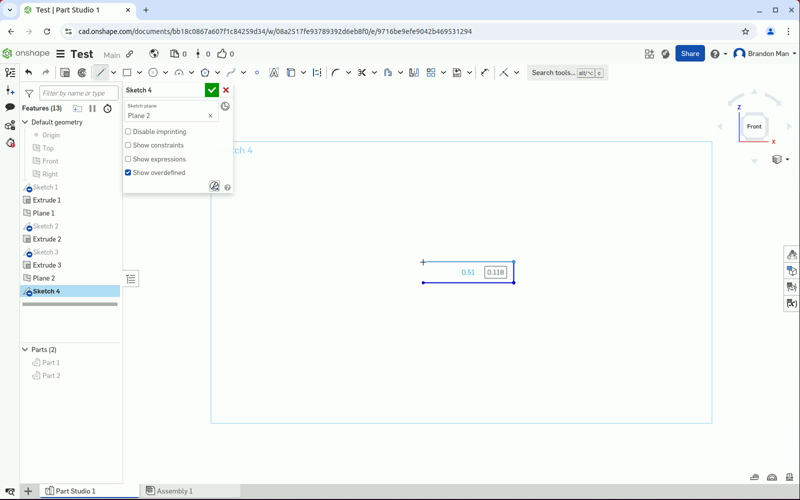
click(423, 261)
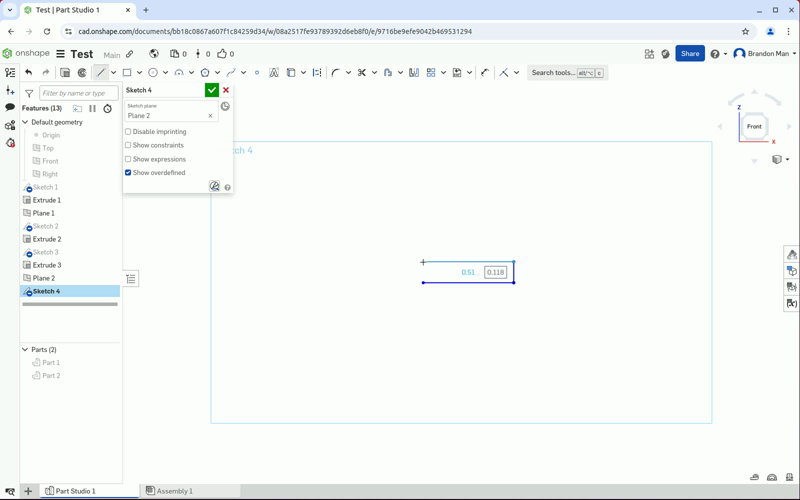
key_up(shift)
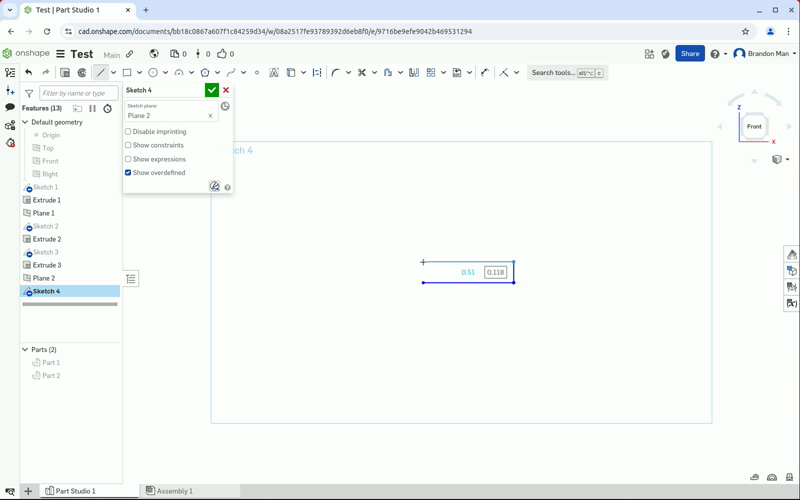
mouse_move(453, 261)
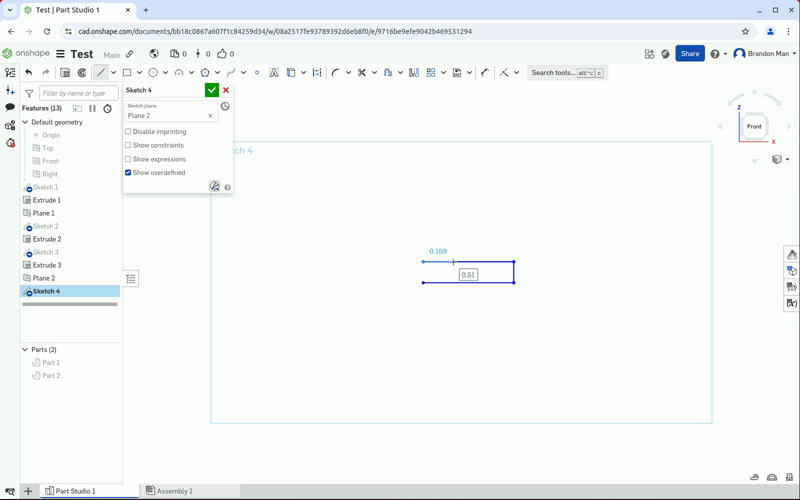
key_down(shift)
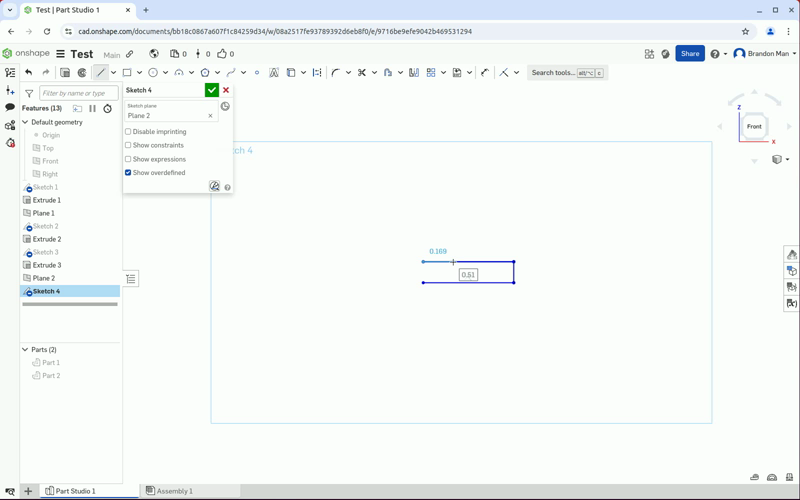
mouse_move(423, 282)
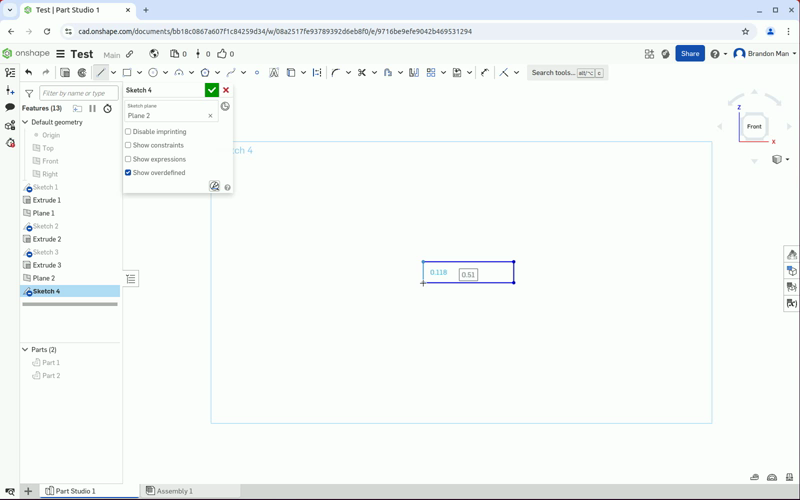
key_up(shift)
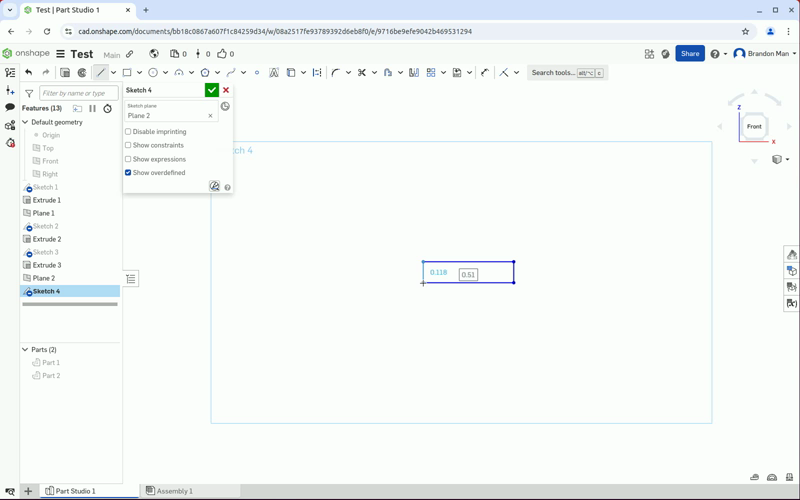
click(423, 282)
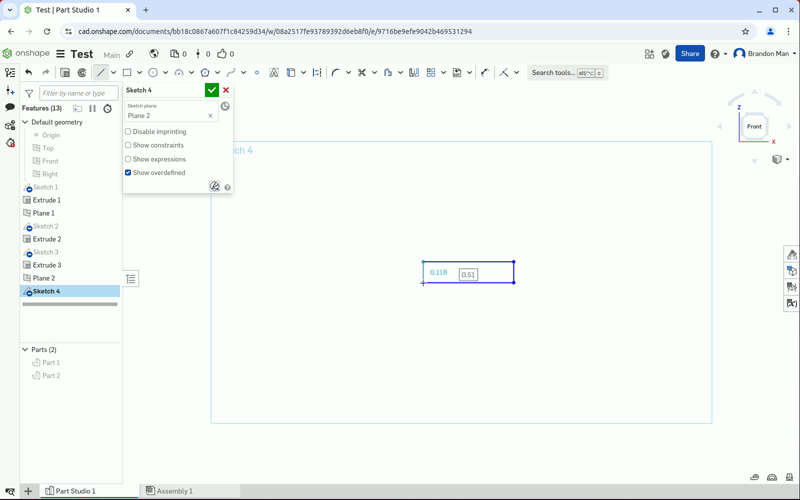
key(esc)
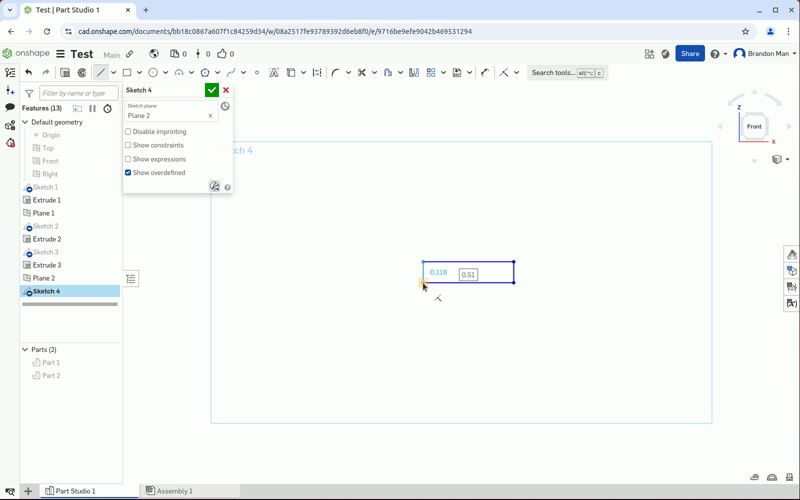
mouse_move(425, 272)
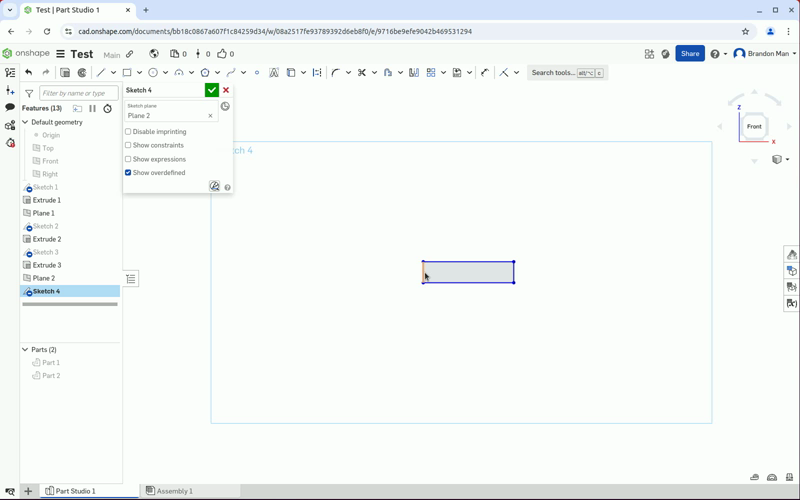
click(425, 272)
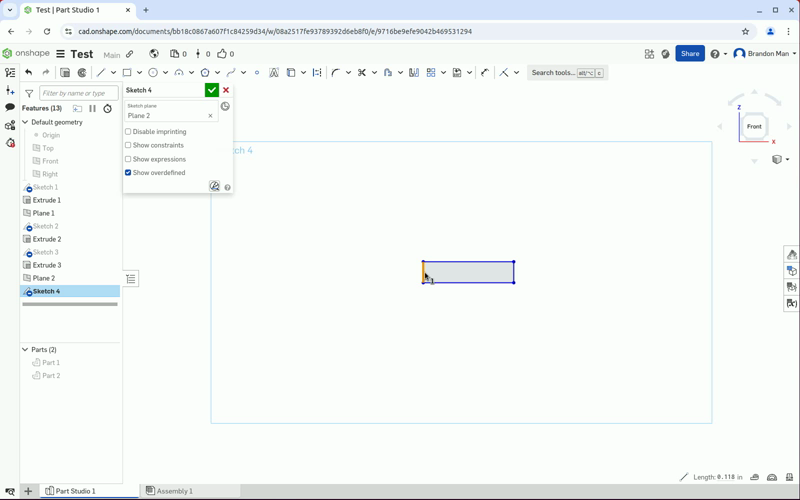
mouse_move(73, 352)
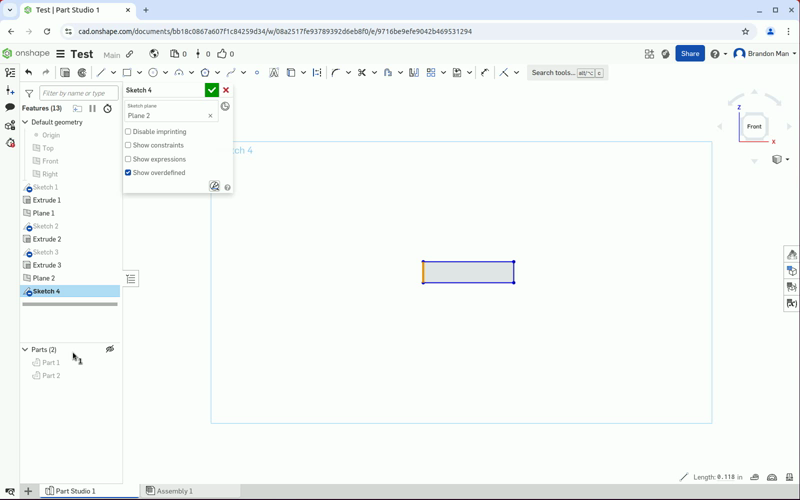
key(shift+y)
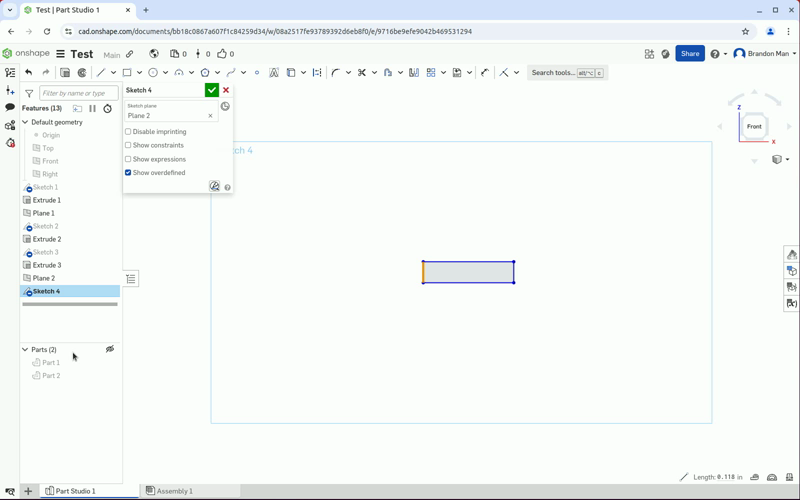
key(shift+e)
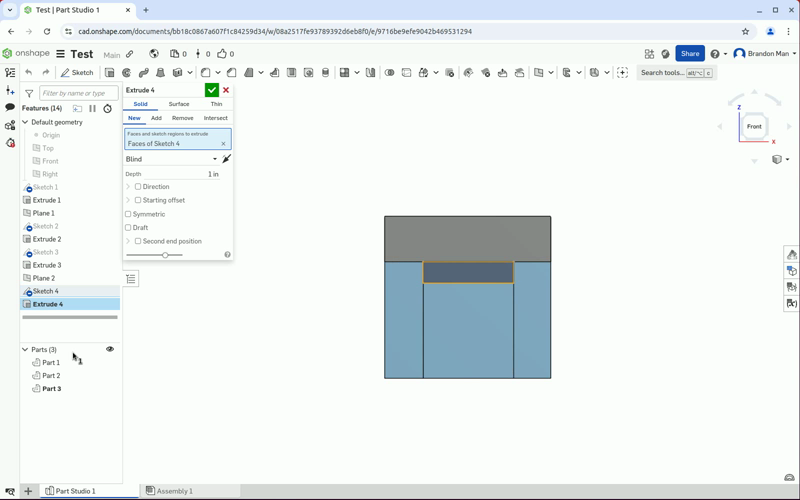
mouse_move(143, 106)
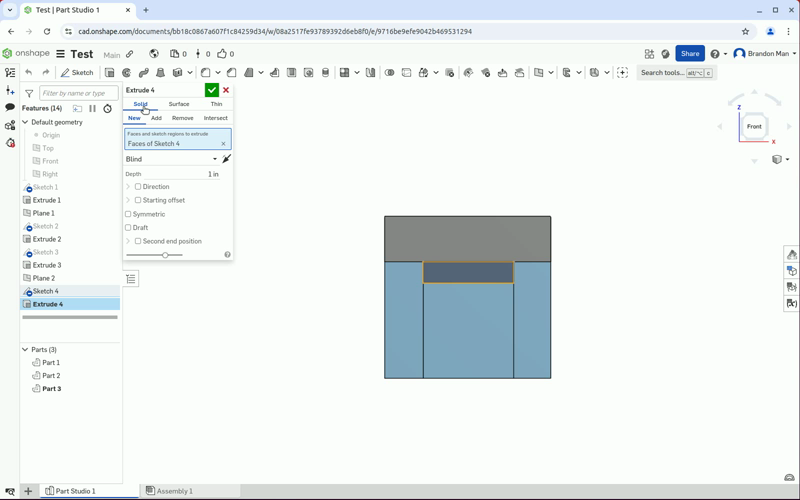
click(143, 106)
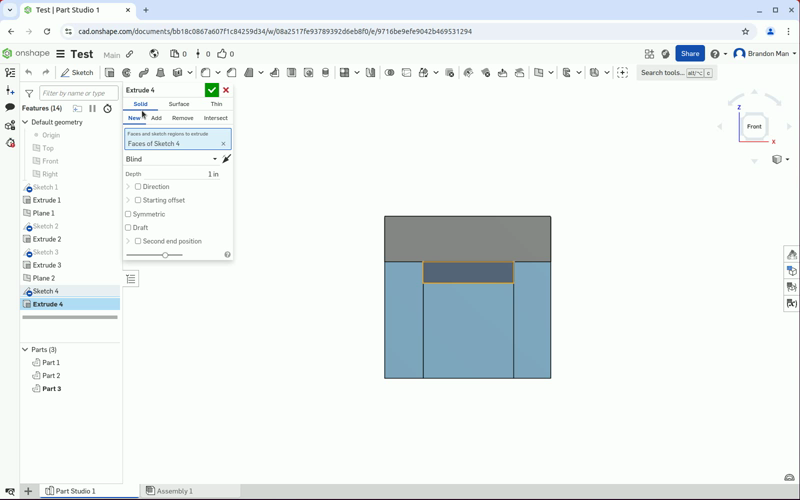
mouse_move(137, 120)
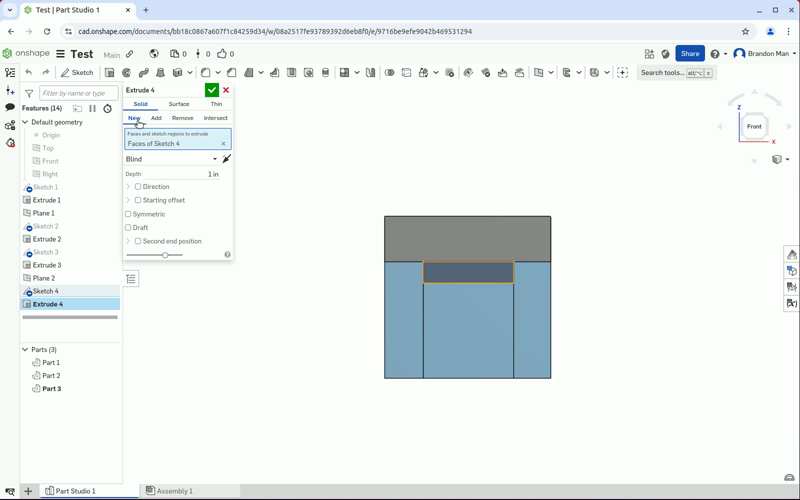
click(137, 120)
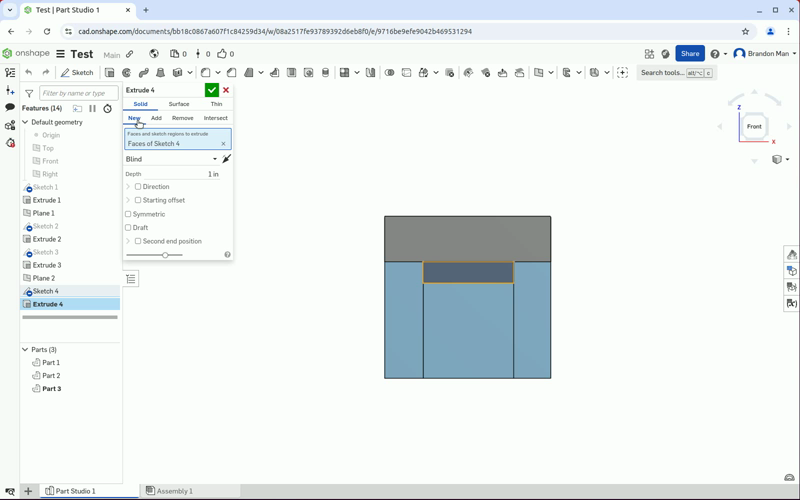
key(tab, 4)
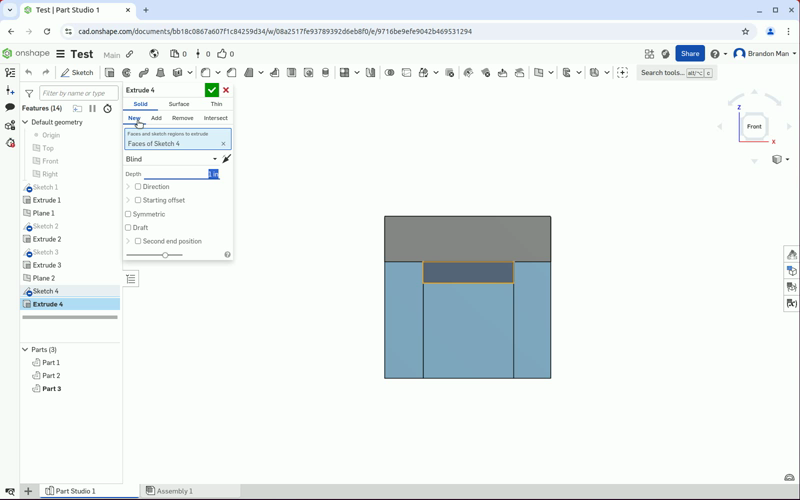
text(0.224)
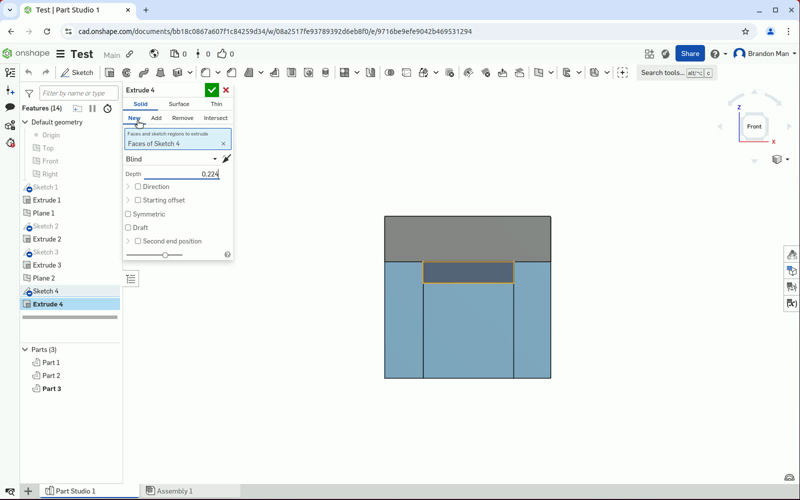
key(enter)
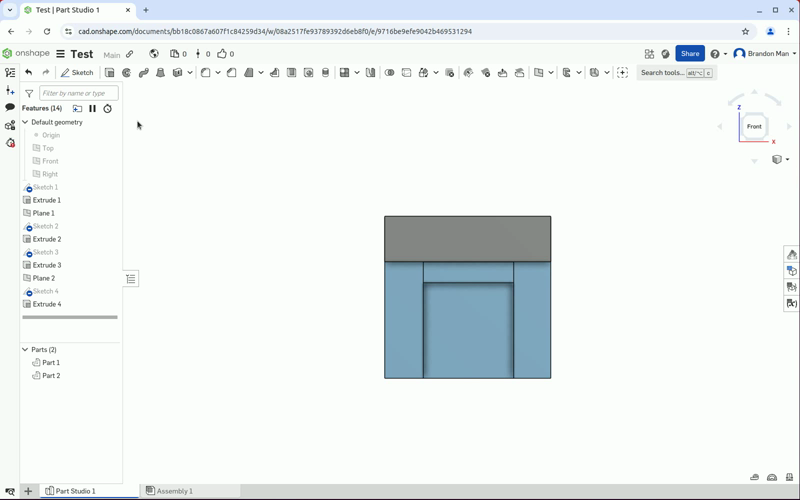
key(shift+h)
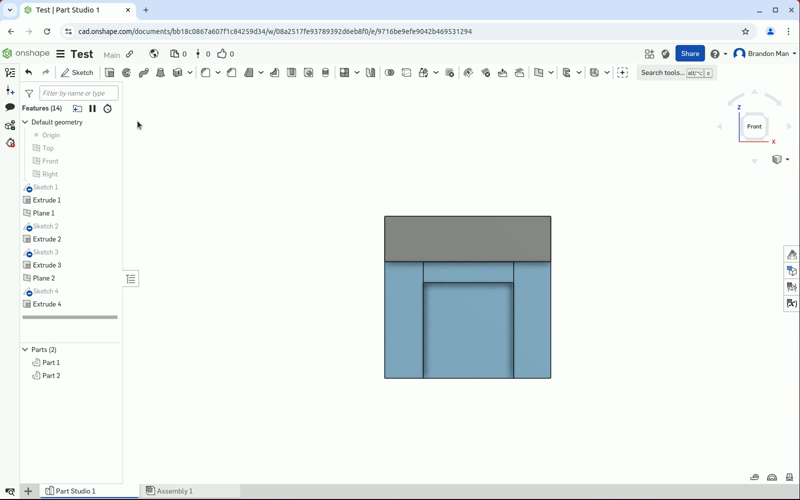
key(shift+h)
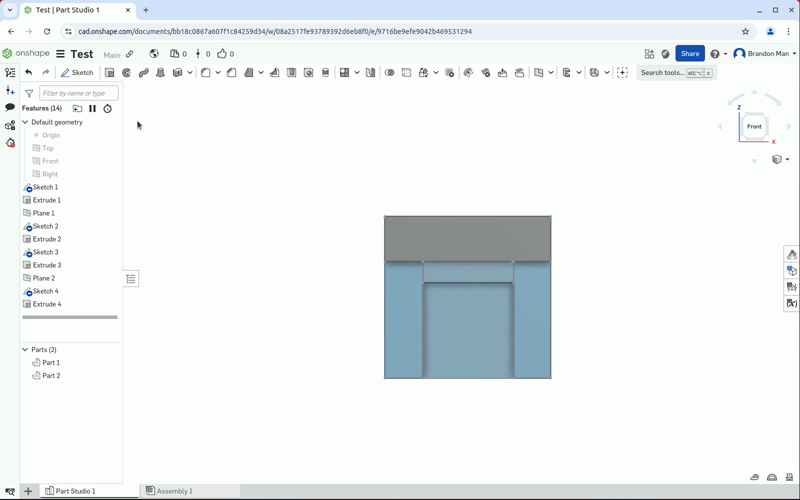
key(shift+7)
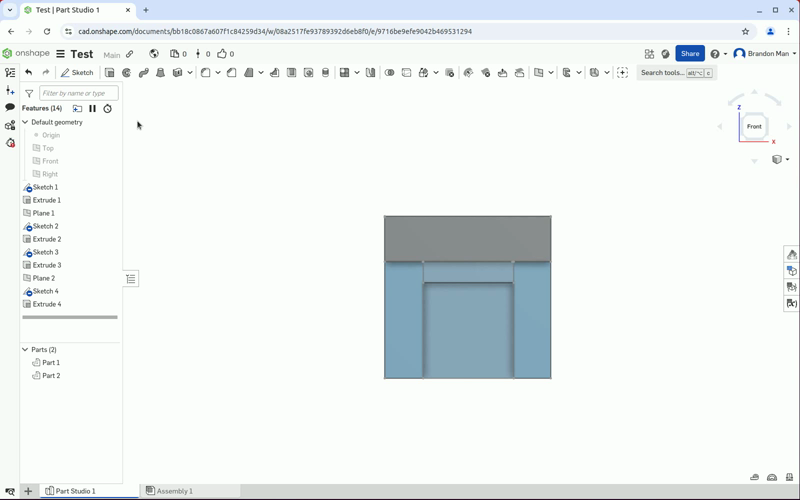
key(left, 2)
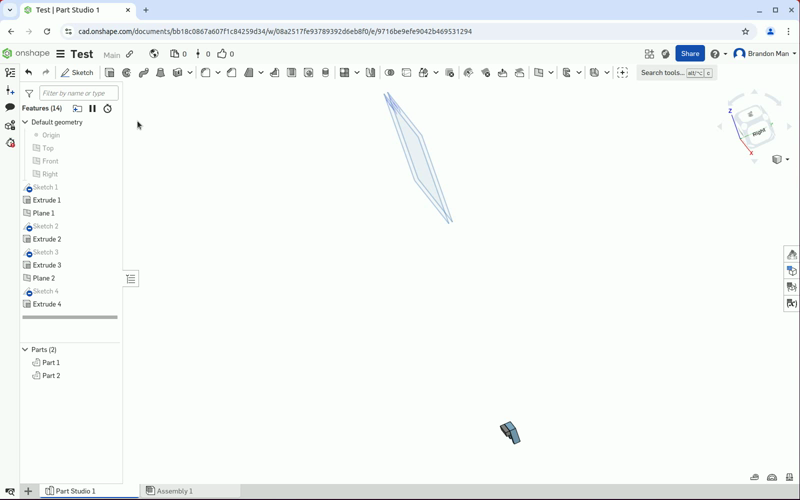
key(down, 2)
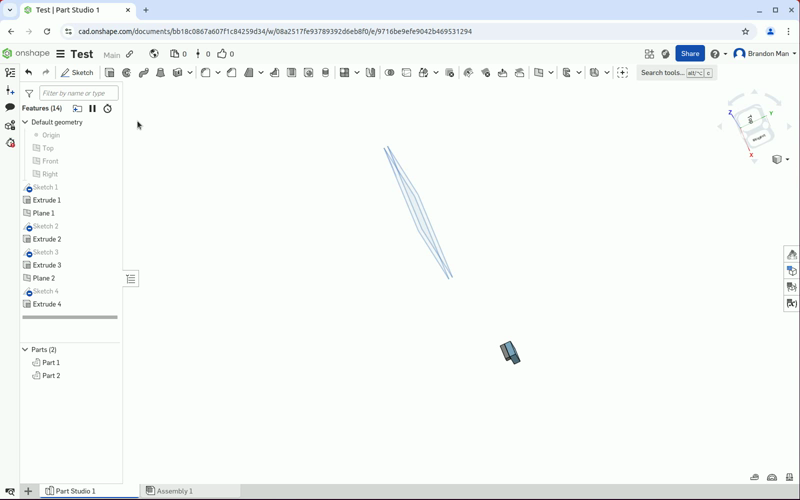
key(up, 2)
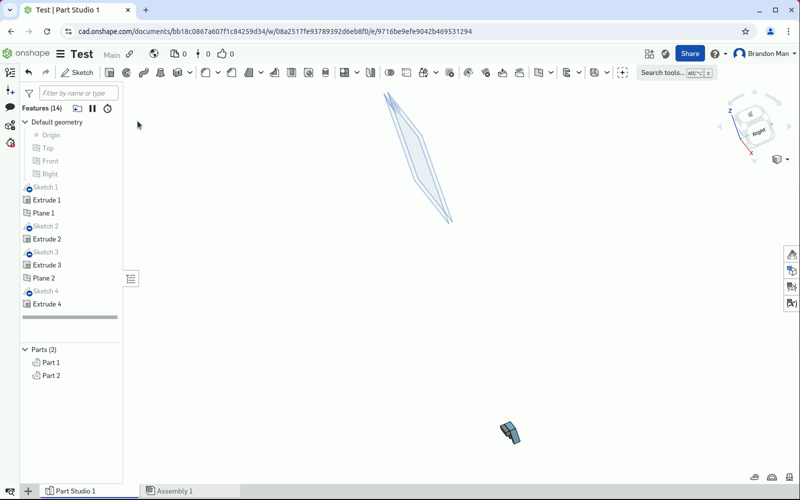
key(right, 2)
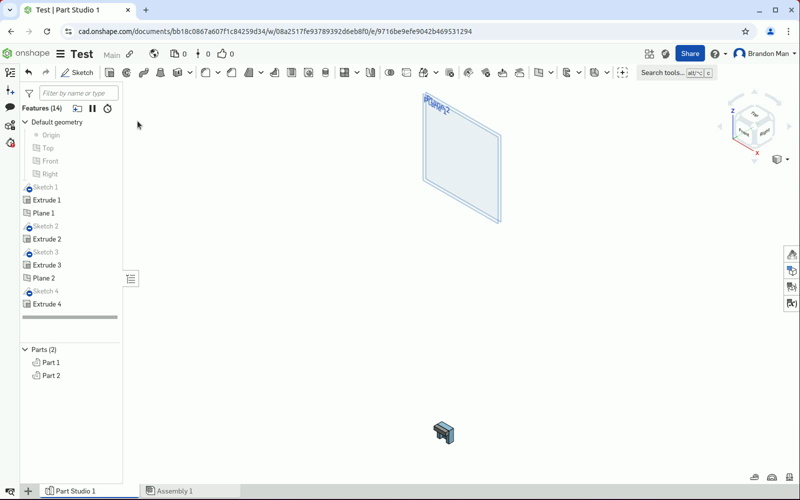
mouse_move(73, 189)
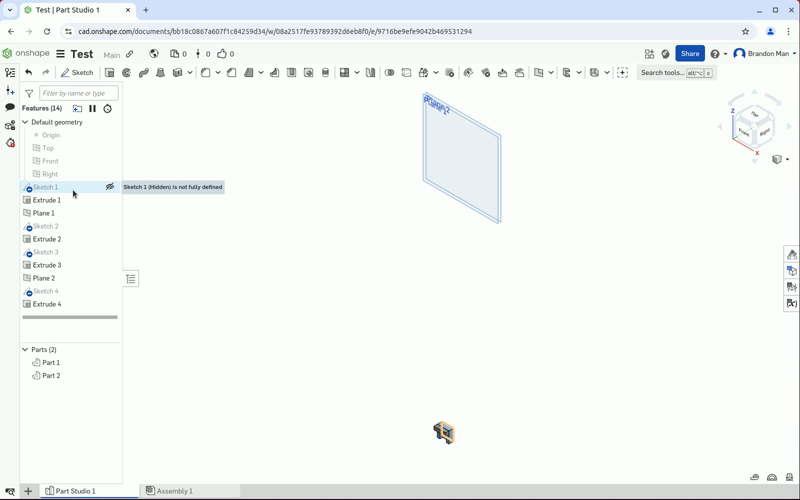
click(73, 189)